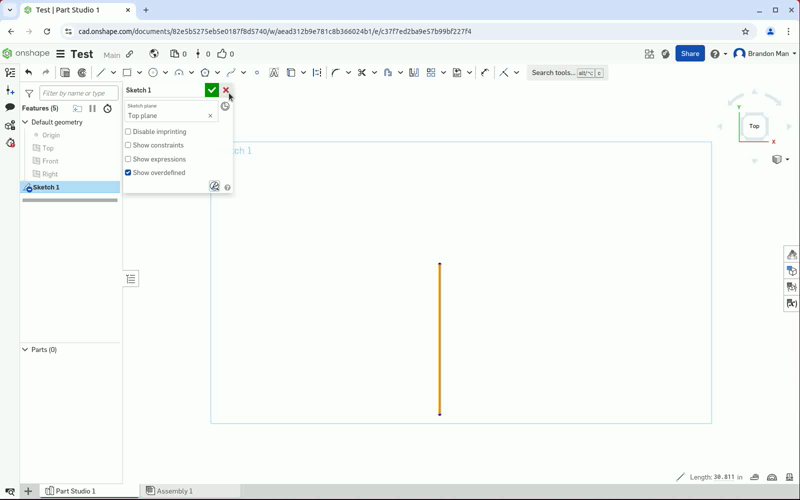
key(shift+h)
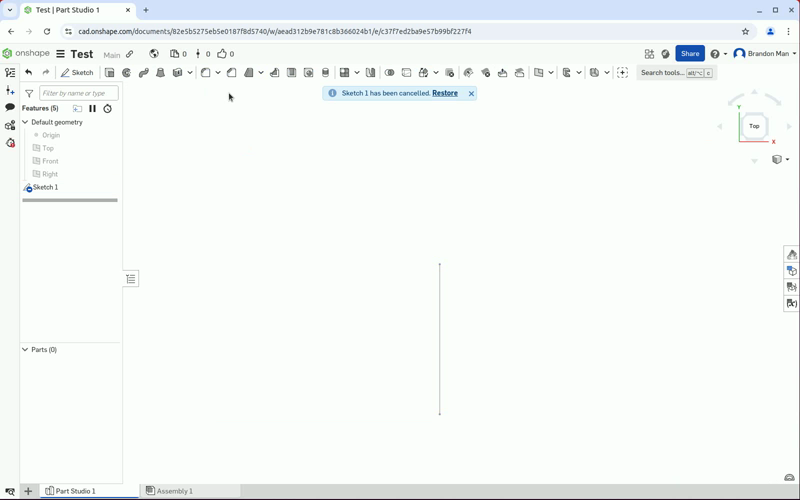
key(shift+s)
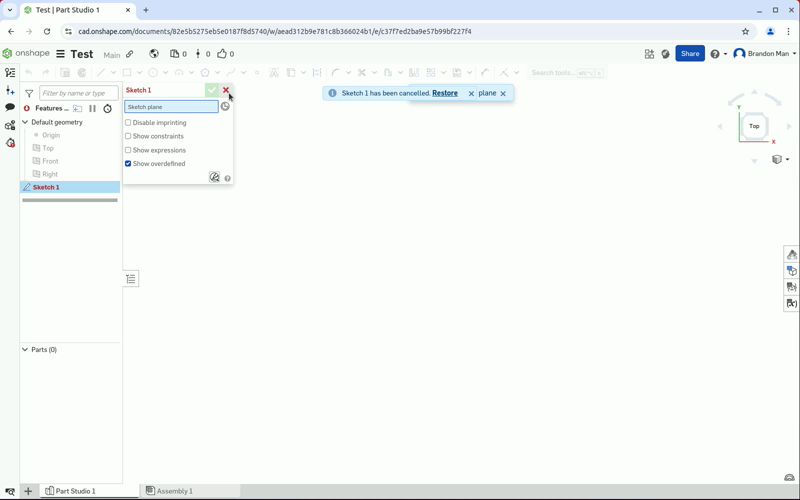
mouse_move(73, 150)
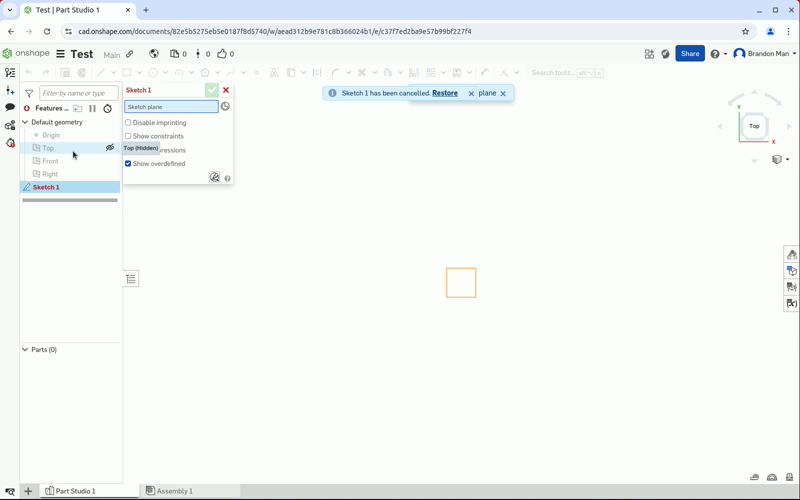
click(73, 150)
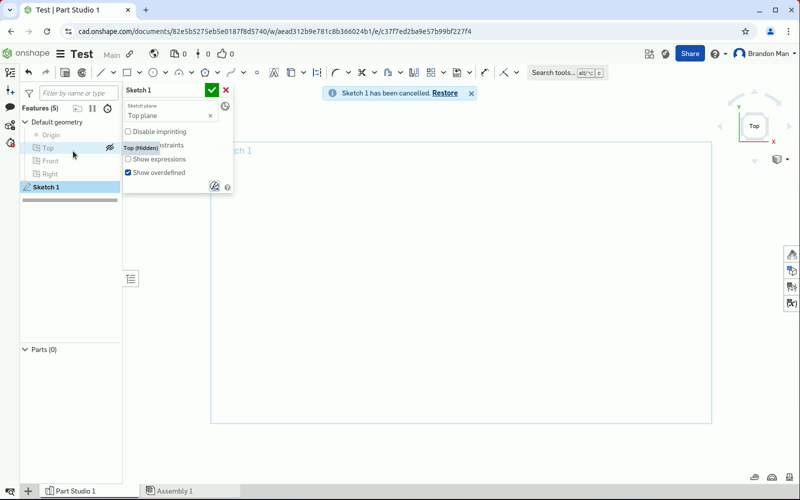
mouse_move(73, 352)
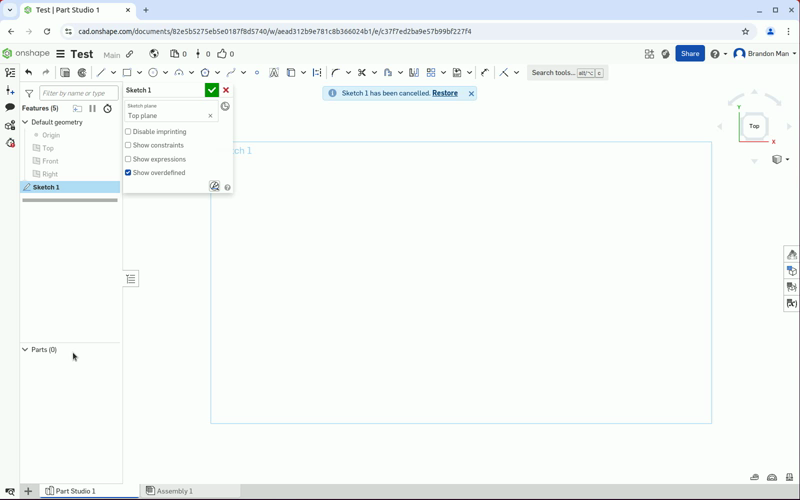
key(y)
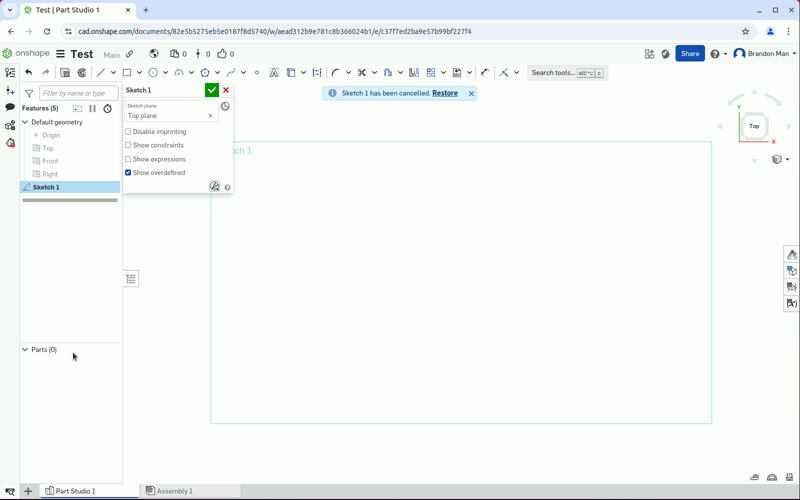
key(l)
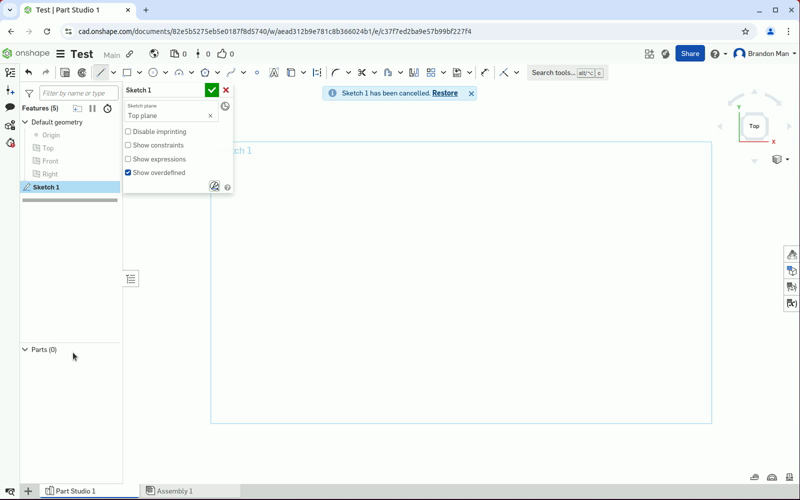
key_down(shift)
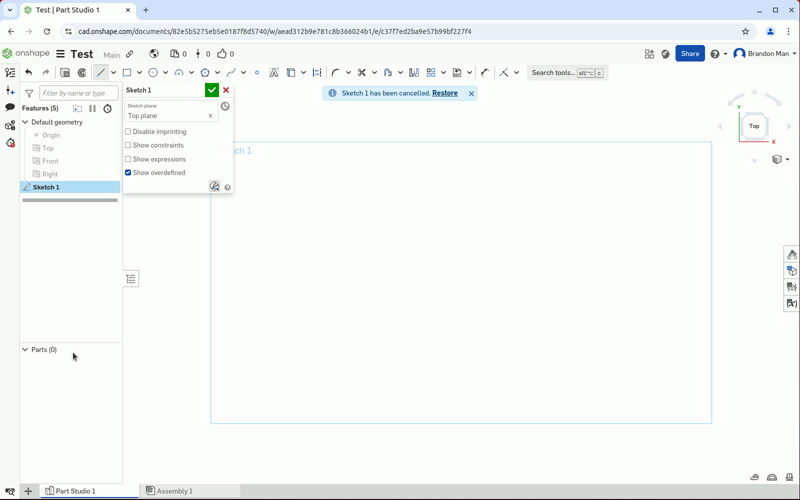
mouse_move(447, 282)
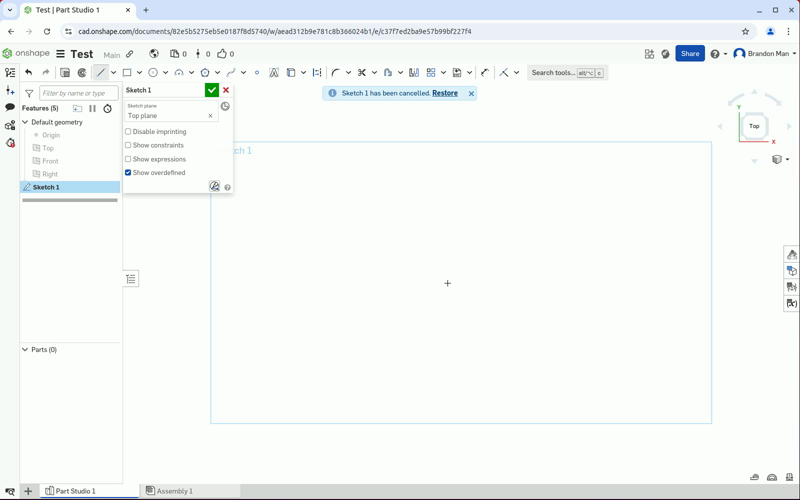
click(447, 282)
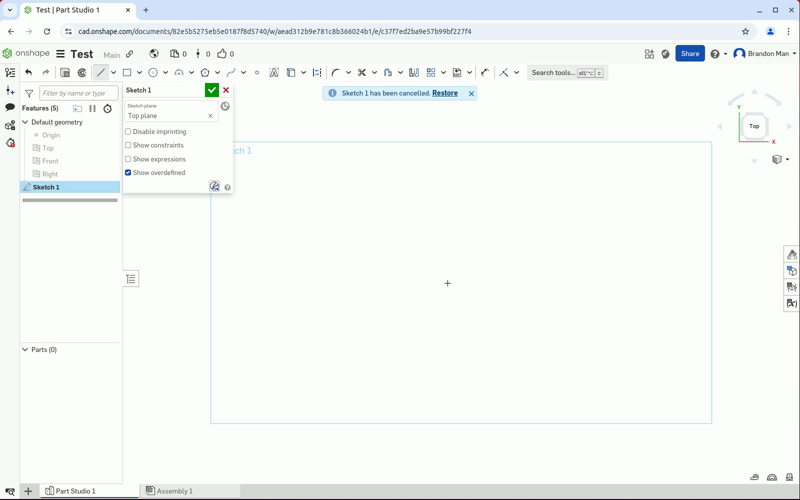
key_up(shift)
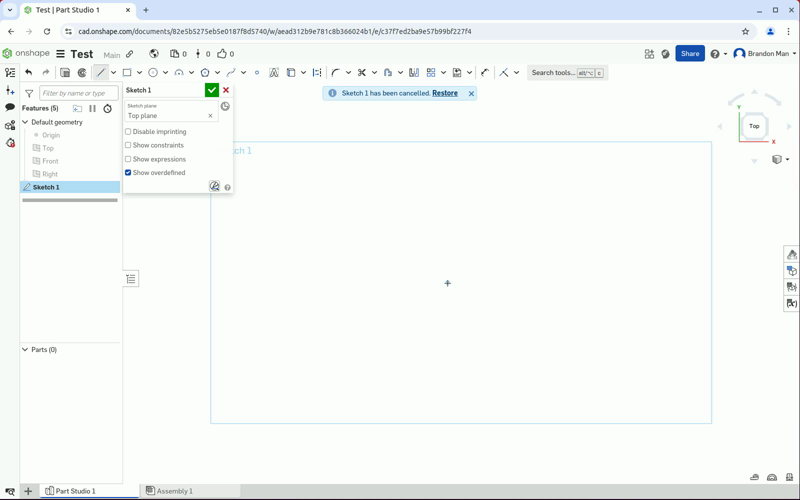
key_down(shift)
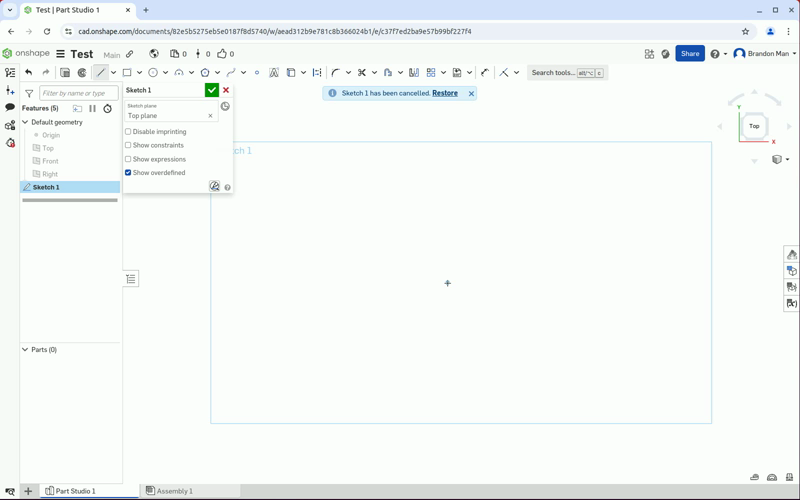
mouse_move(477, 282)
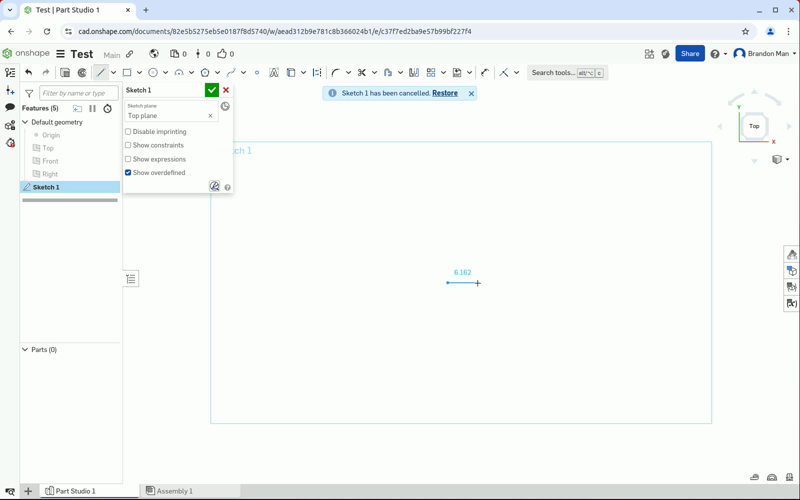
mouse_move(460, 282)
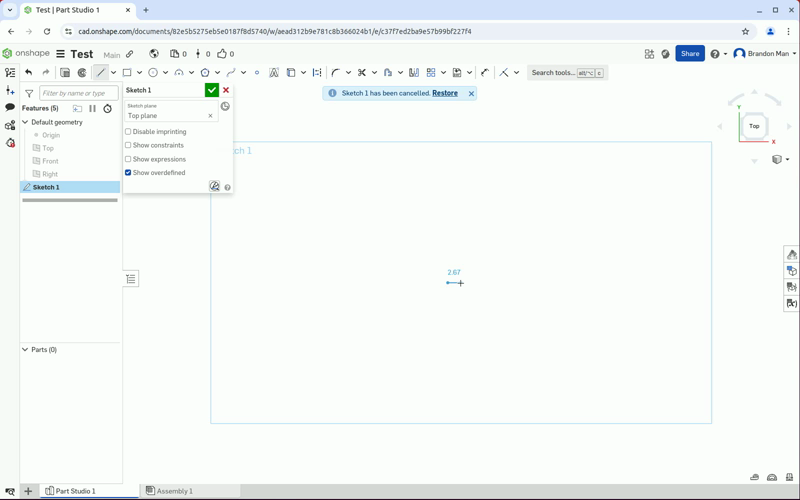
click(460, 282)
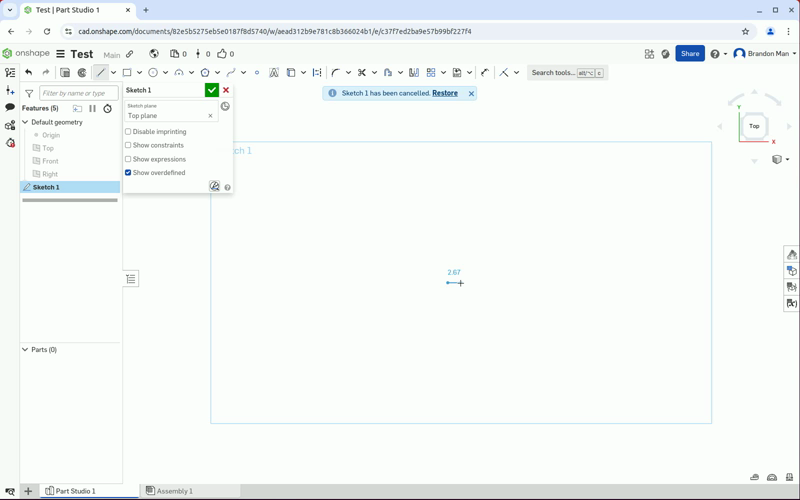
key_up(shift)
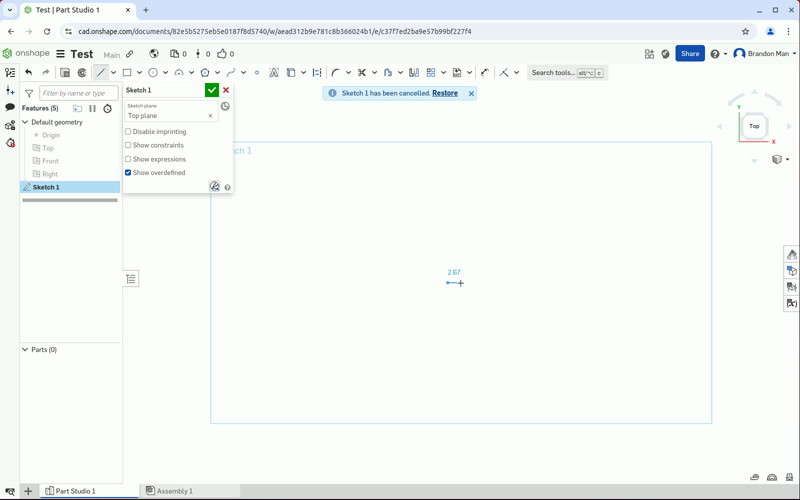
key(esc)
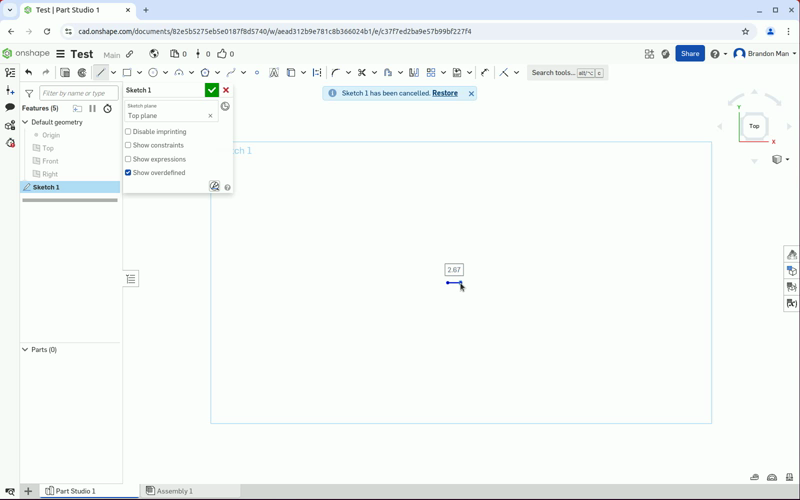
key(a)
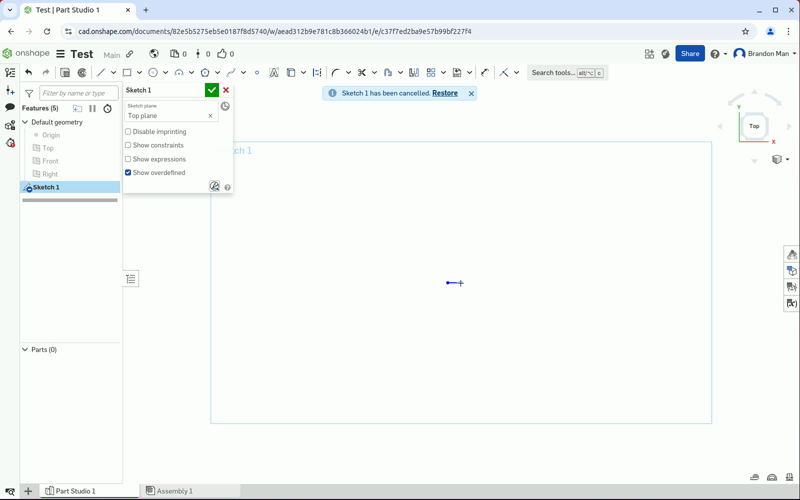
mouse_move(460, 282)
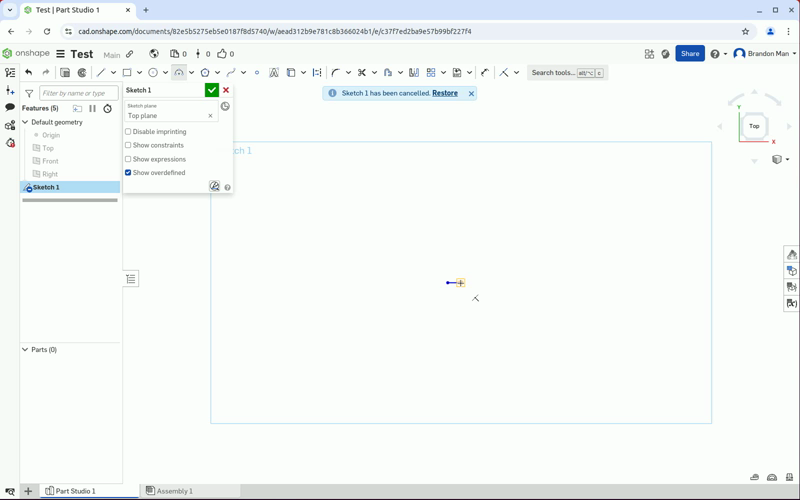
click(460, 282)
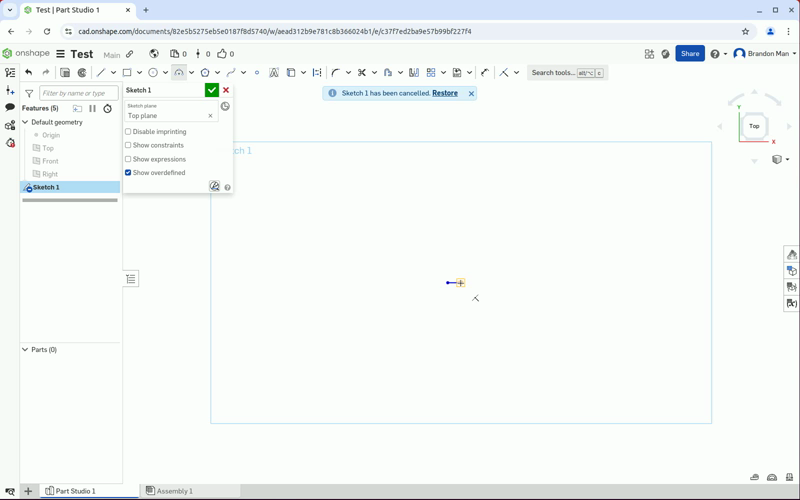
key_down(shift)
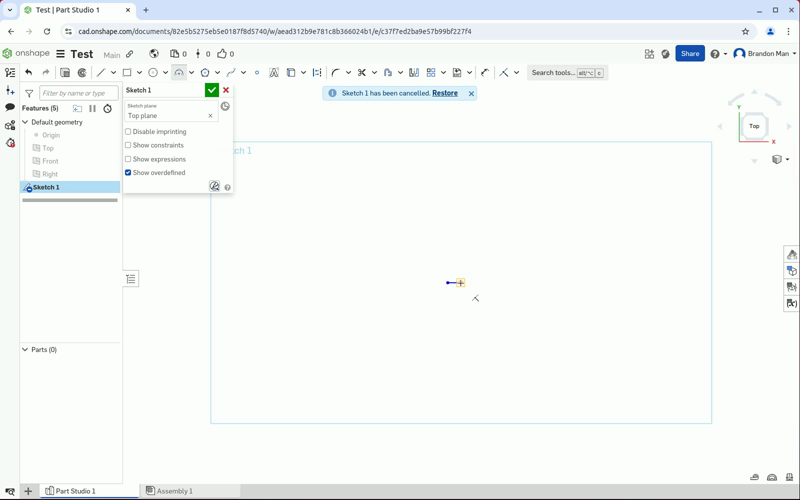
mouse_move(447, 270)
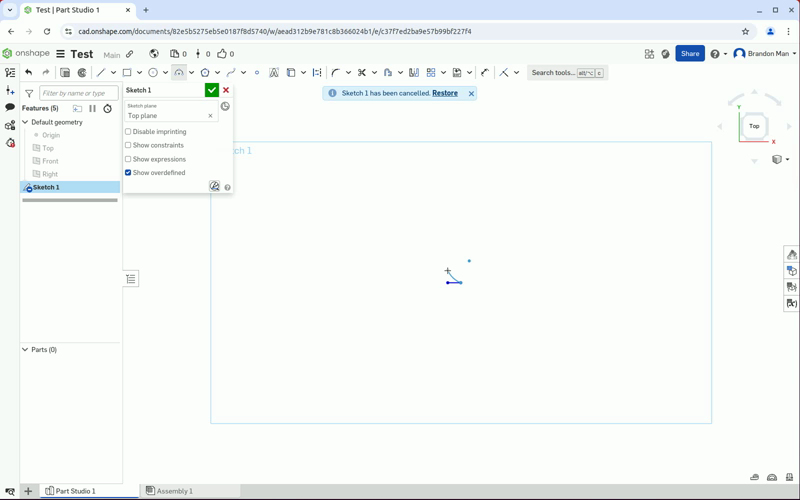
click(447, 270)
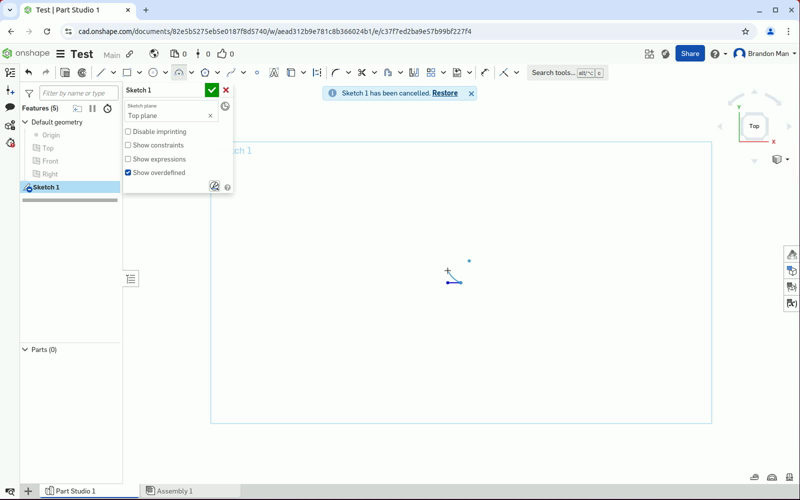
mouse_move(456, 273)
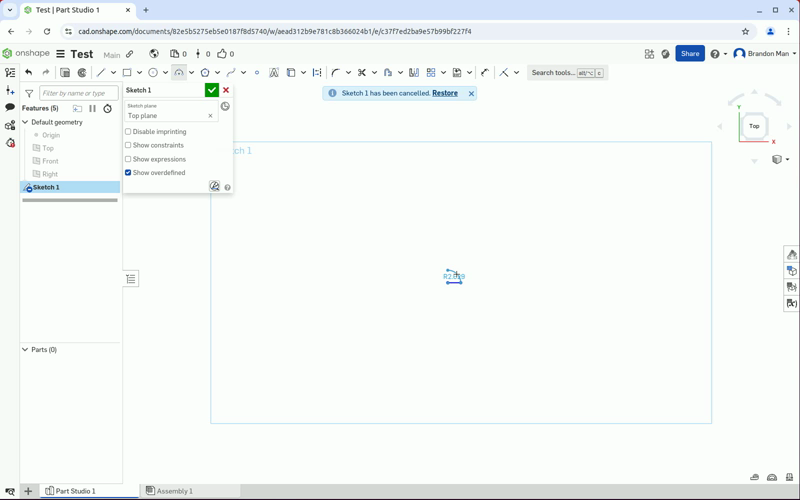
click(456, 273)
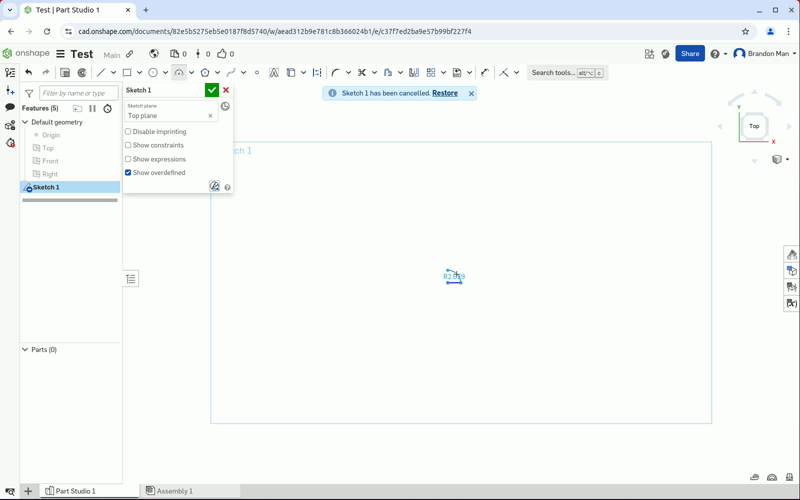
key_up(shift)
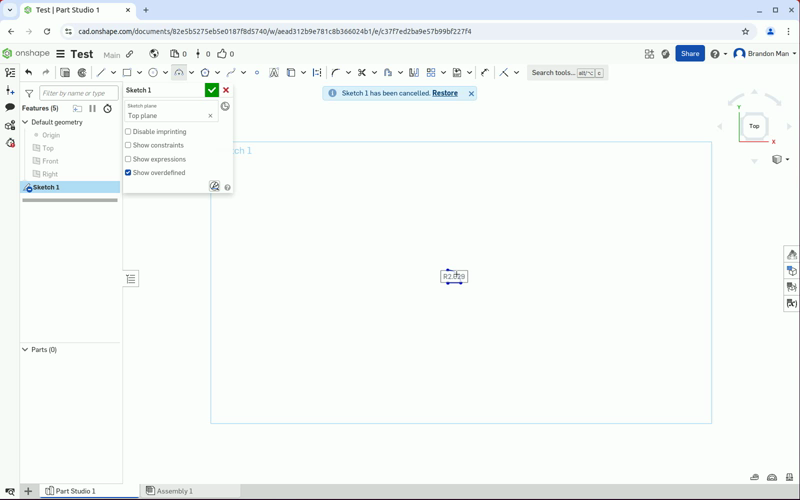
key(esc)
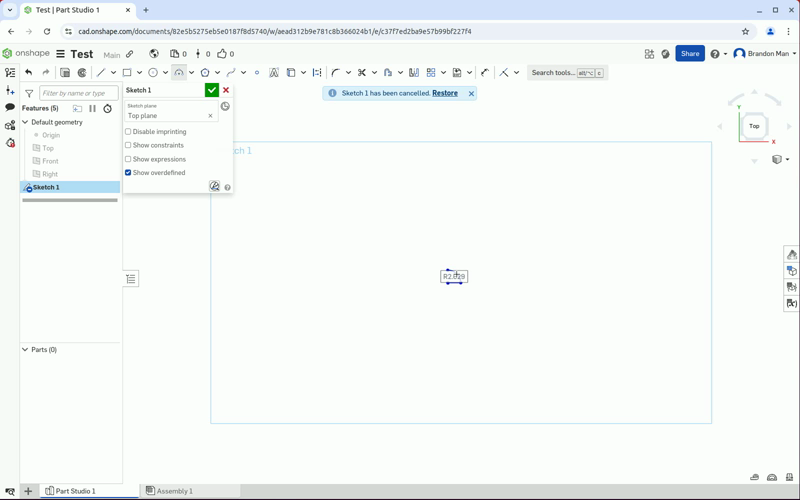
key(l)
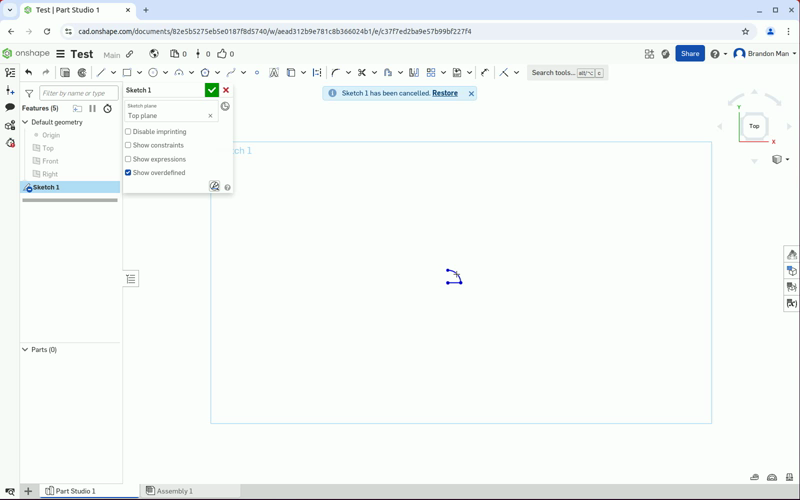
mouse_move(447, 270)
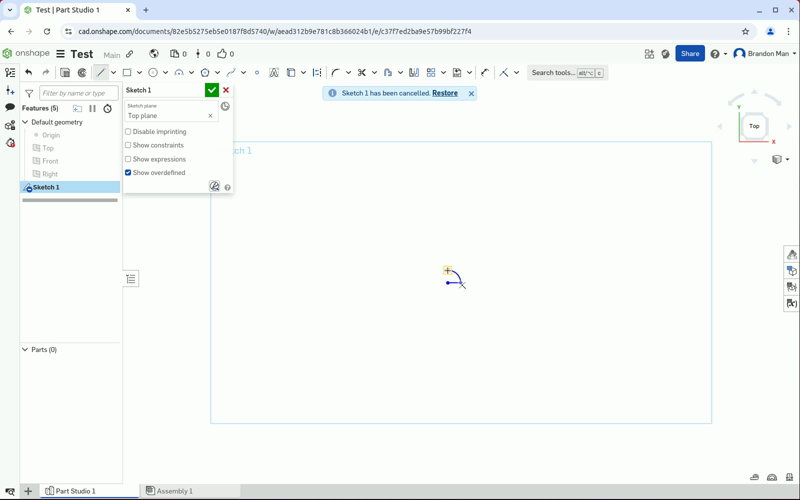
click(447, 270)
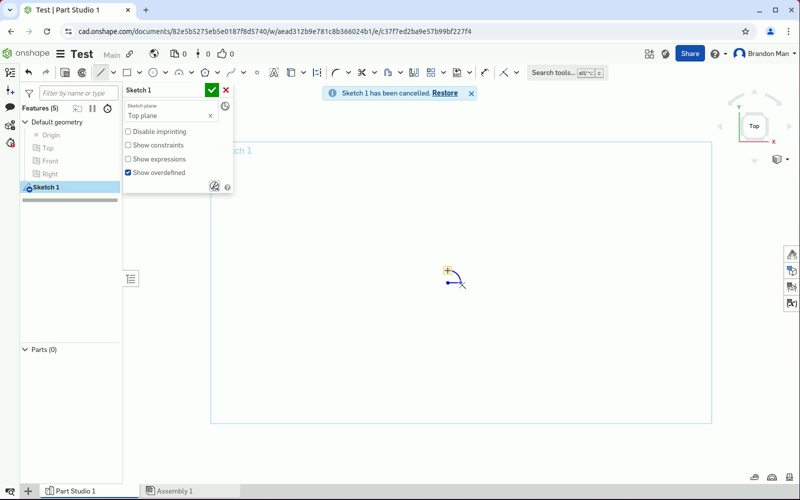
mouse_move(477, 270)
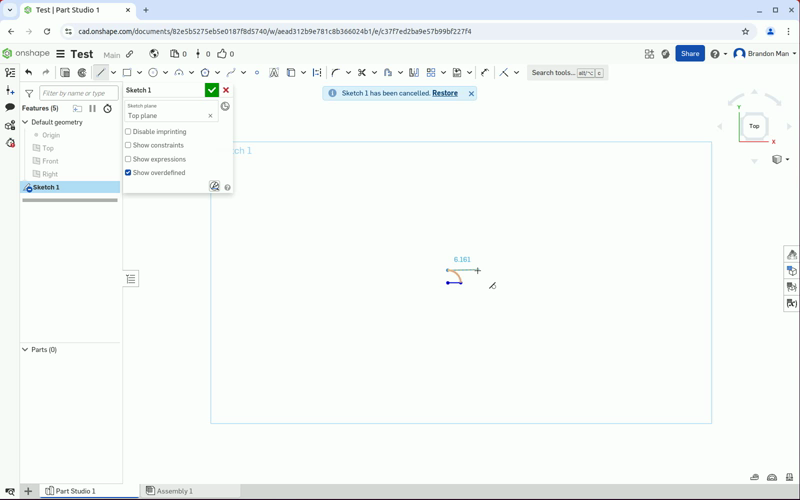
key_down(shift)
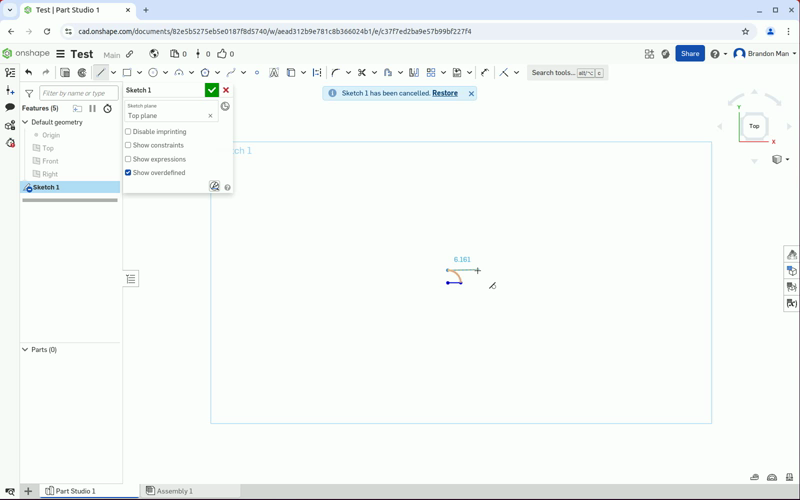
mouse_move(447, 282)
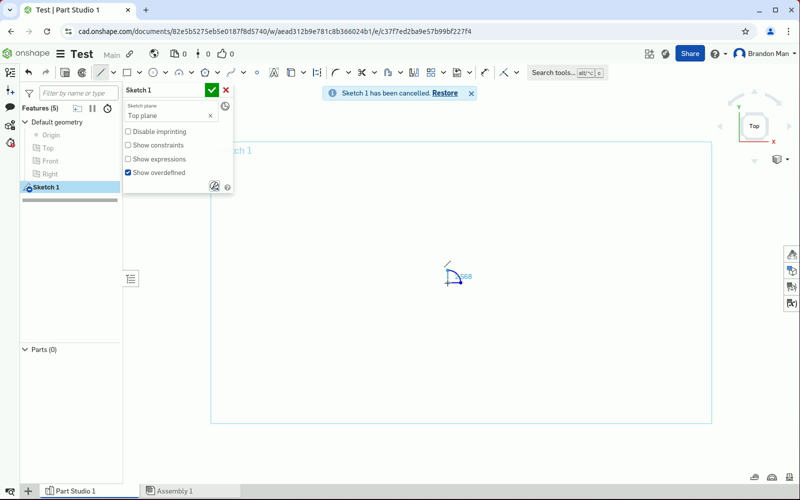
key_up(shift)
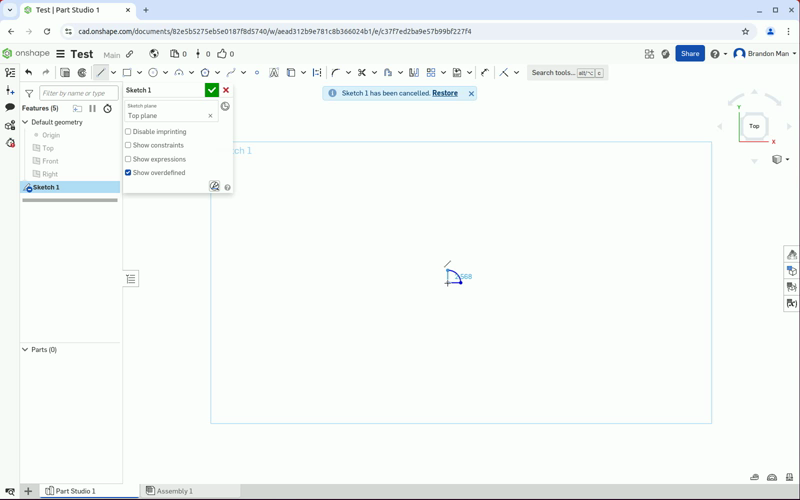
click(447, 282)
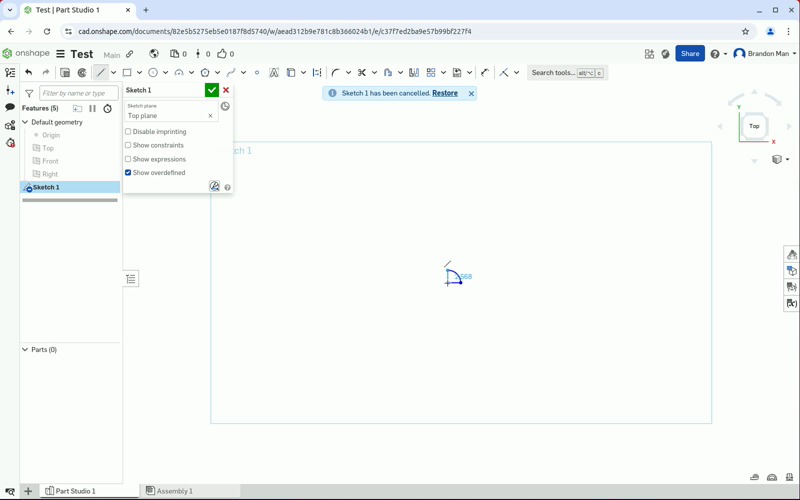
key(esc)
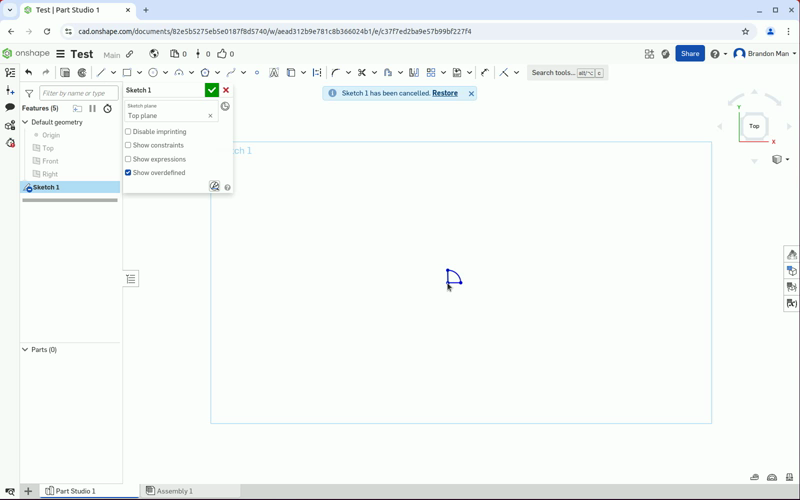
key(c)
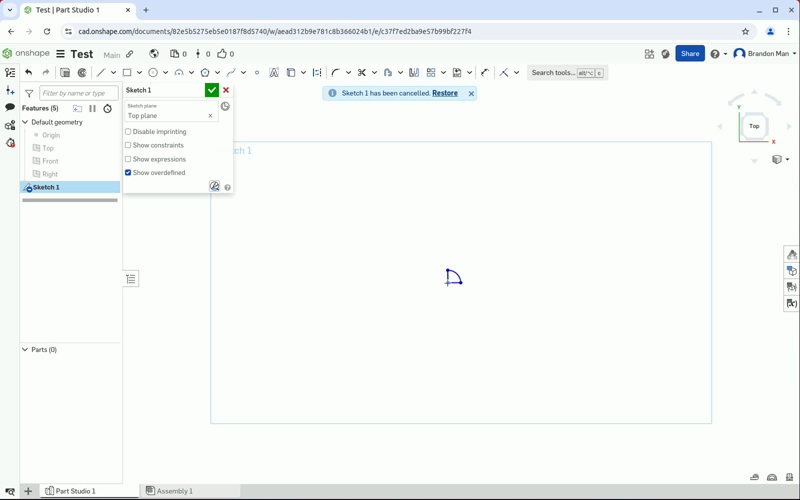
key_down(shift)
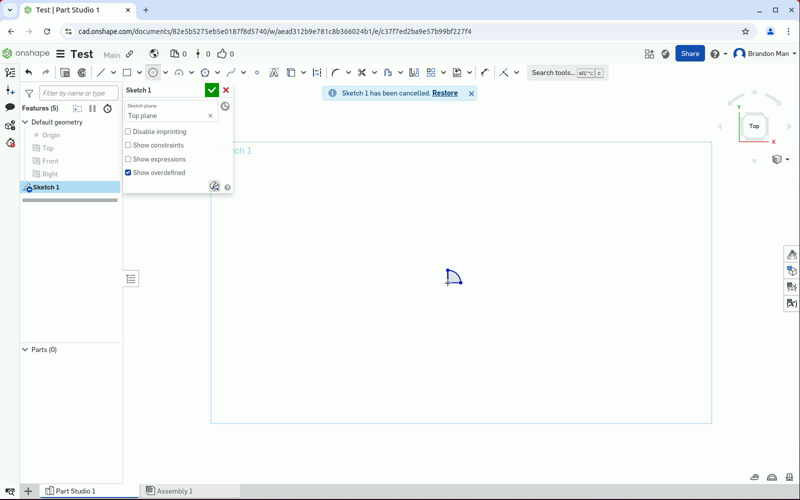
mouse_move(453, 277)
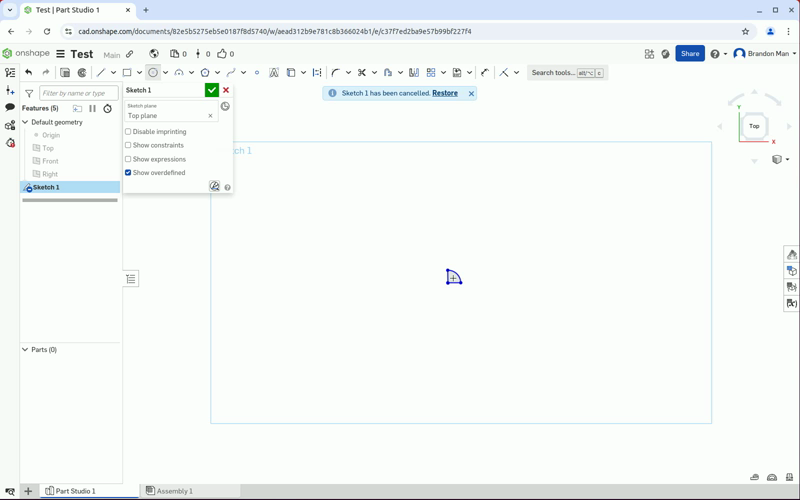
click(453, 277)
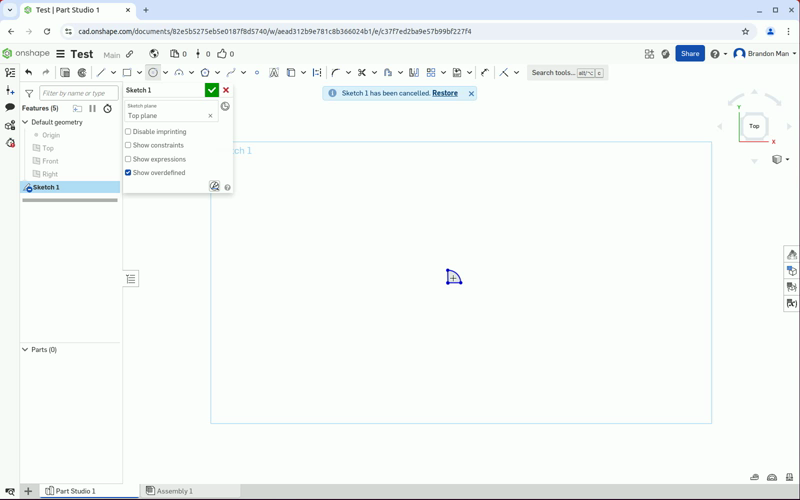
key_up(shift)
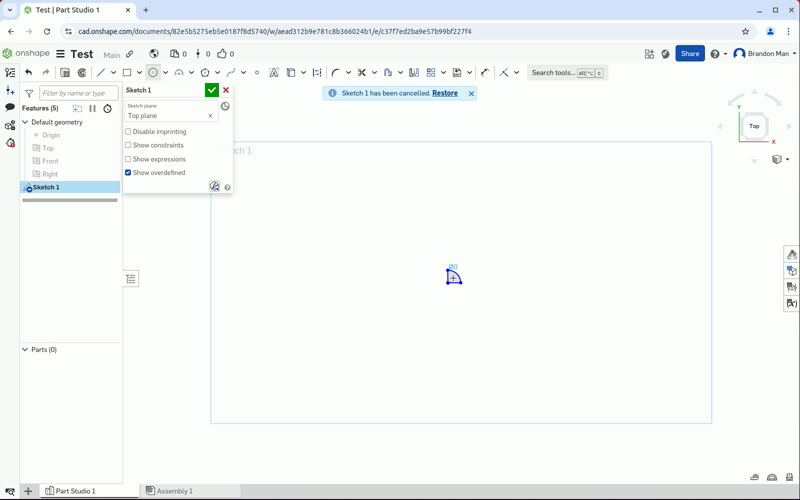
mouse_move(456, 277)
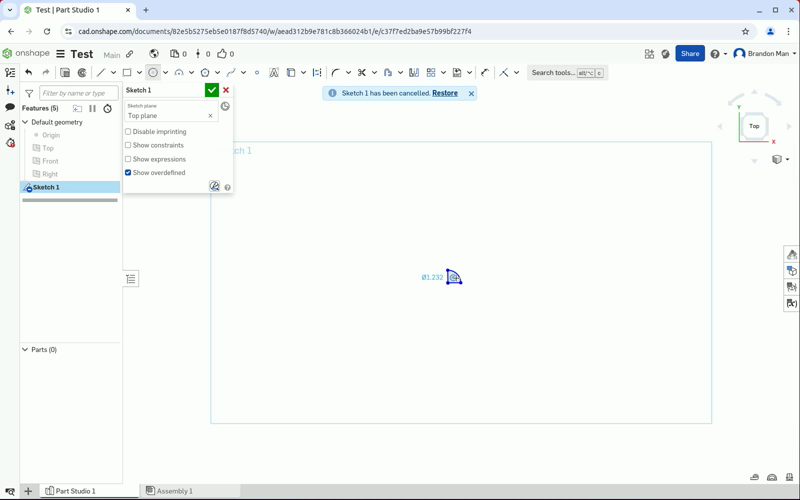
scroll(6)
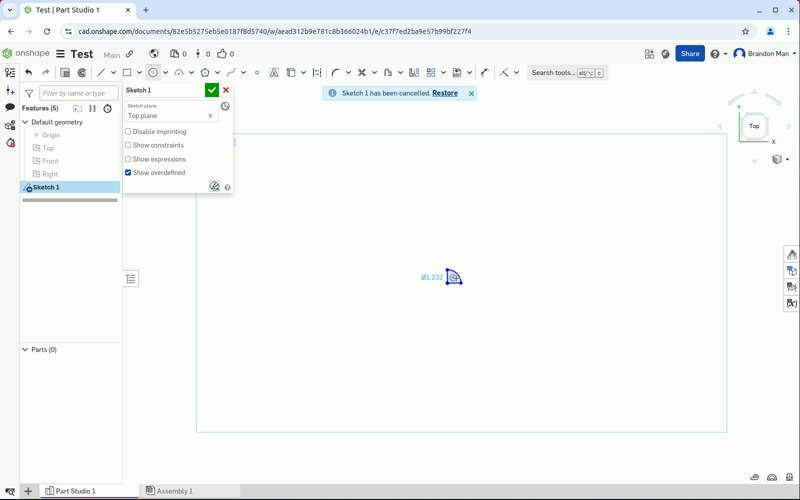
scroll(6)
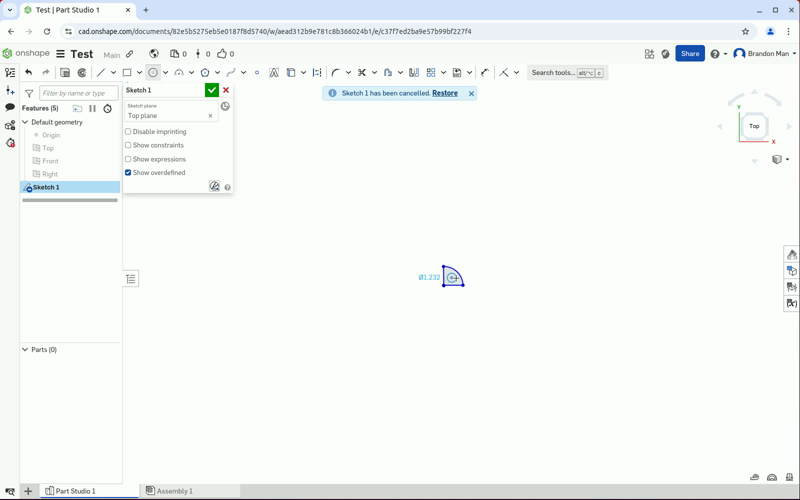
scroll(6)
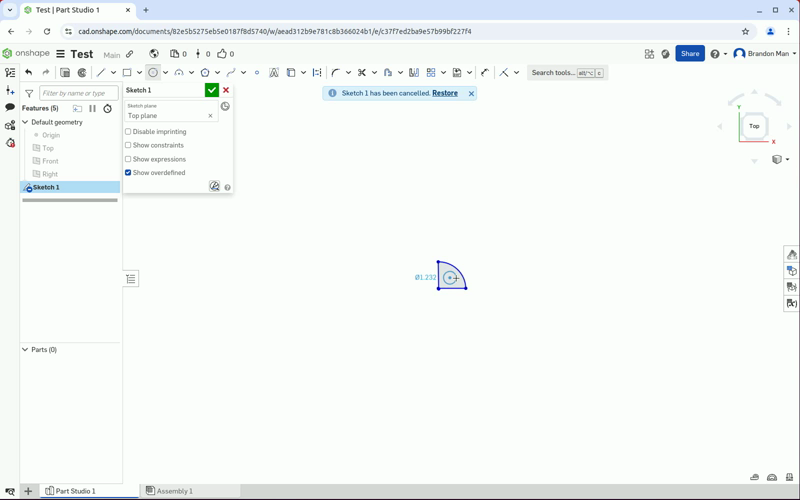
scroll(6)
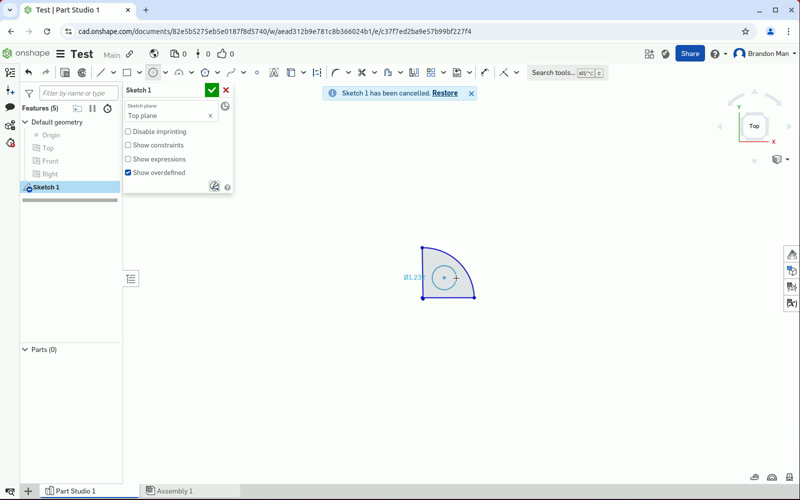
scroll(6)
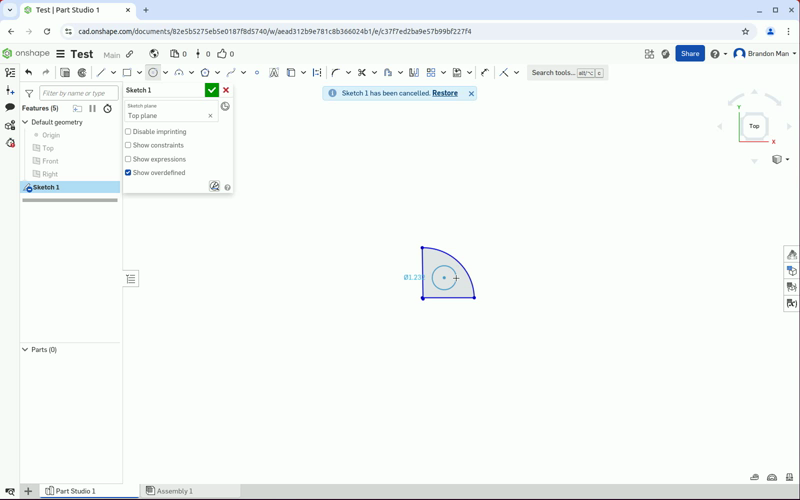
scroll(6)
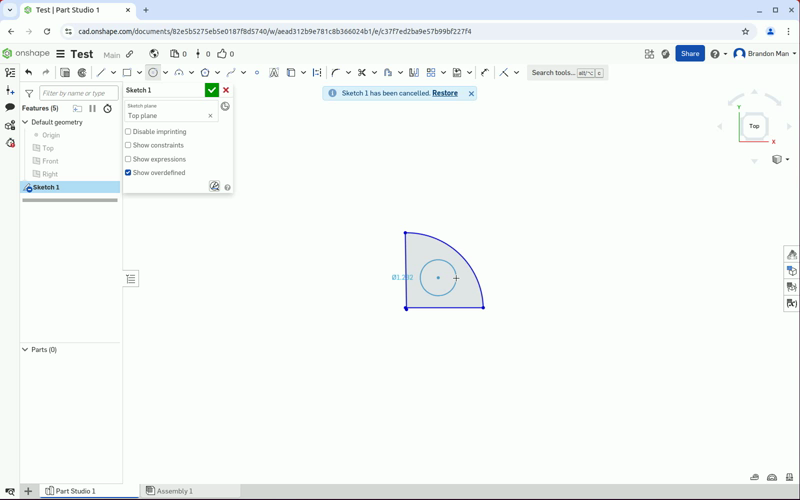
scroll(6)
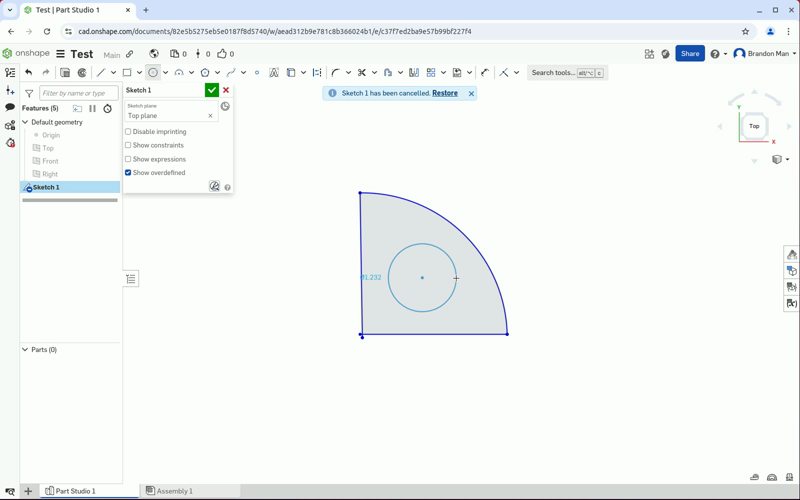
click(456, 277)
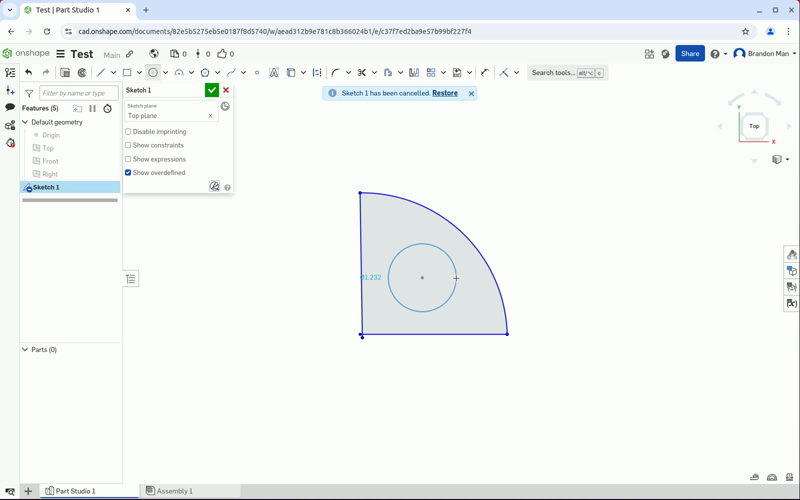
scroll(-6)
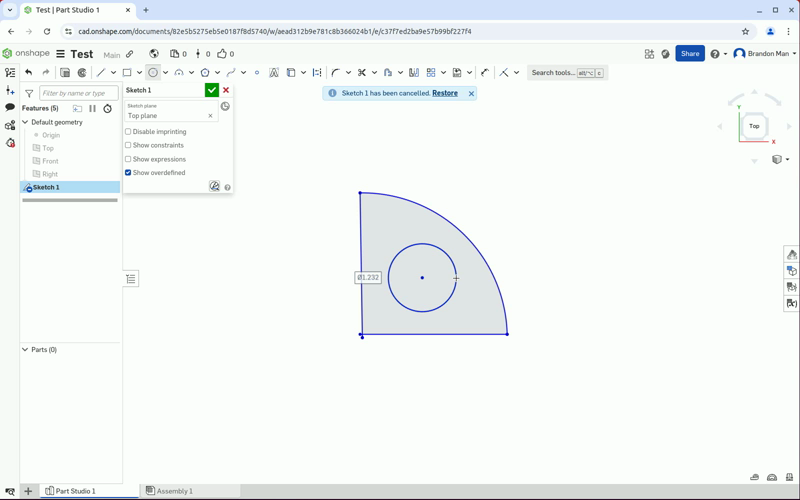
scroll(-6)
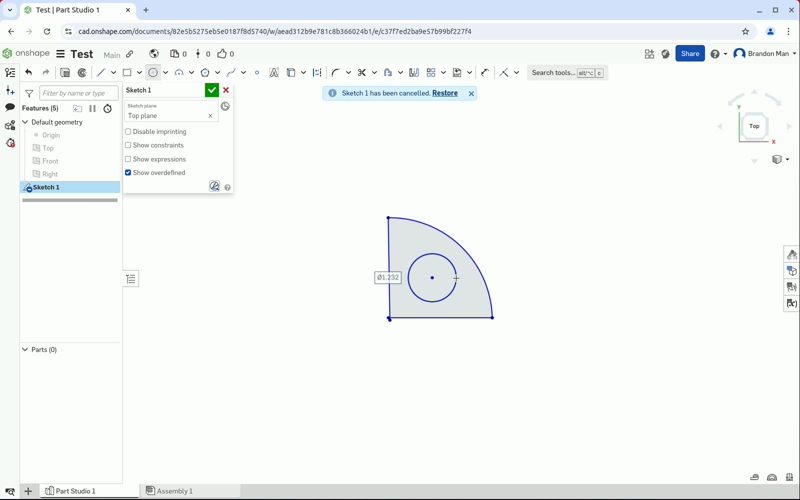
scroll(-6)
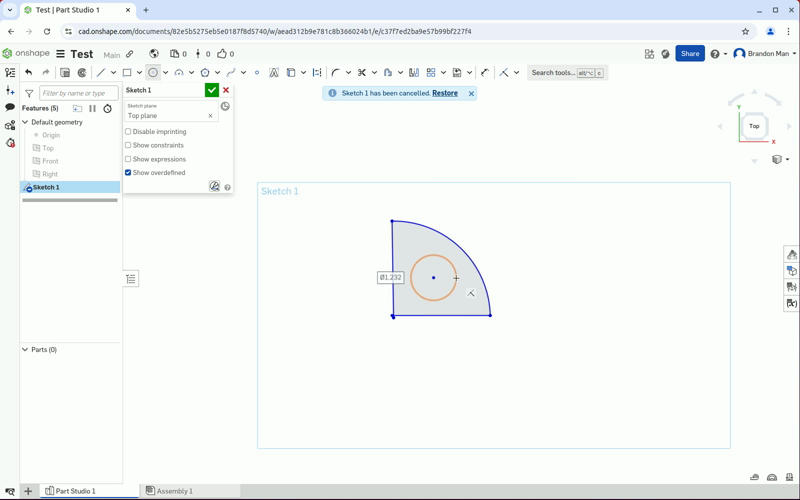
scroll(-6)
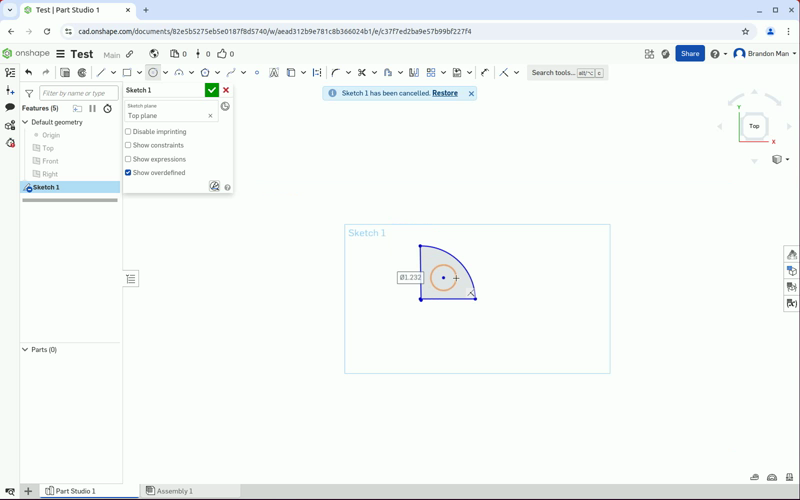
scroll(-6)
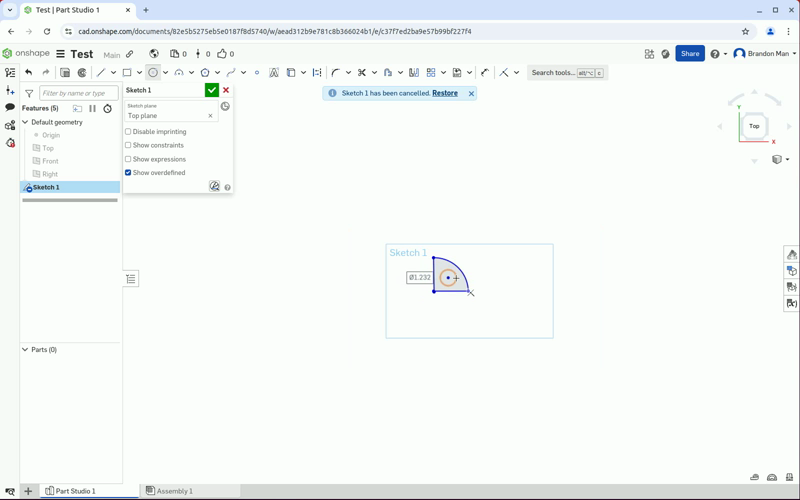
scroll(-6)
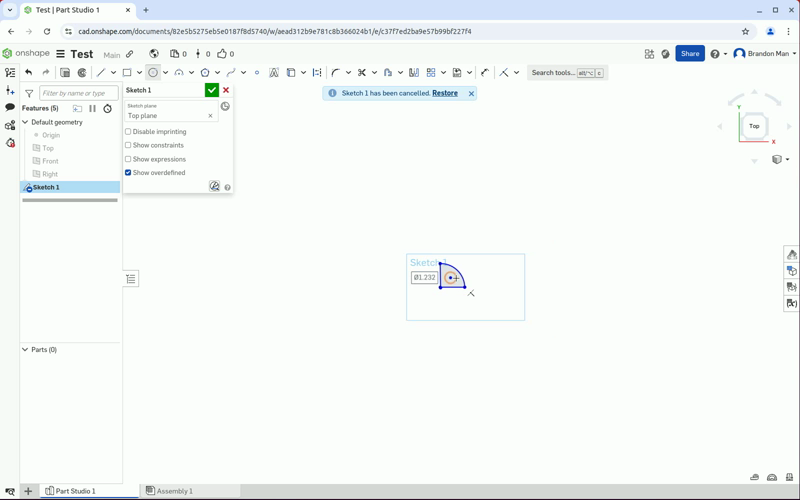
scroll(-6)
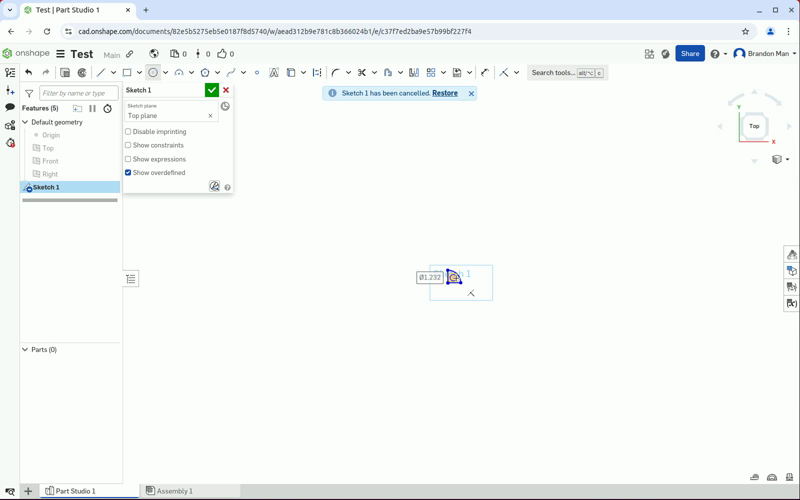
key(esc)
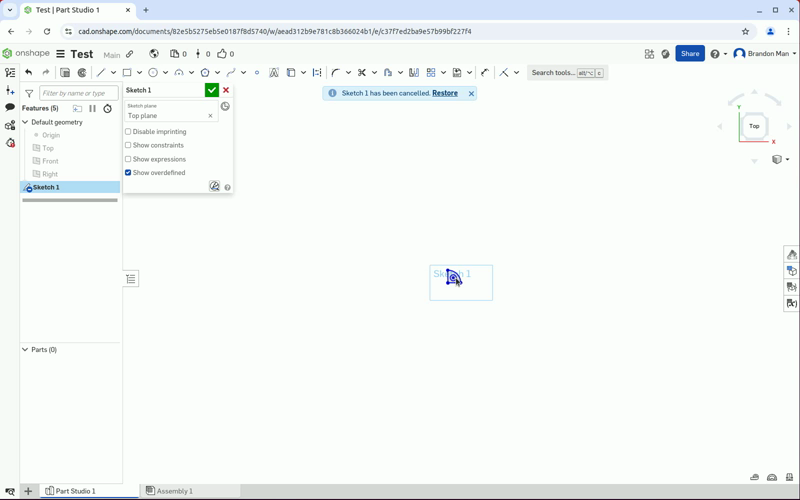
mouse_move(448, 272)
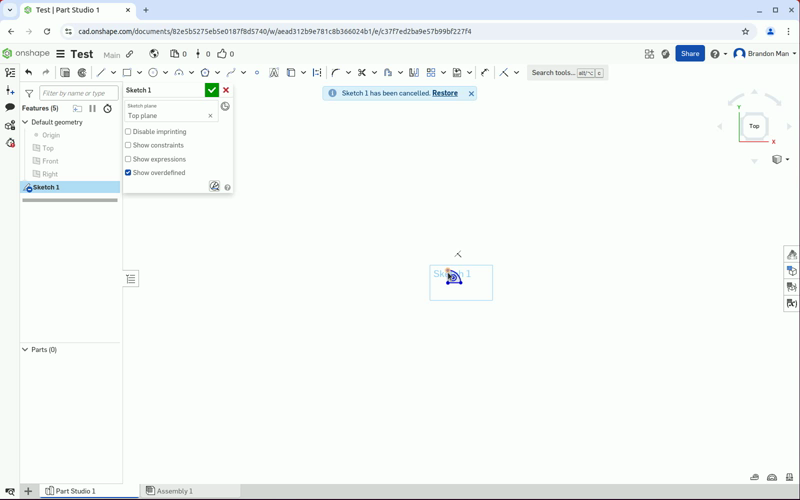
scroll(6)
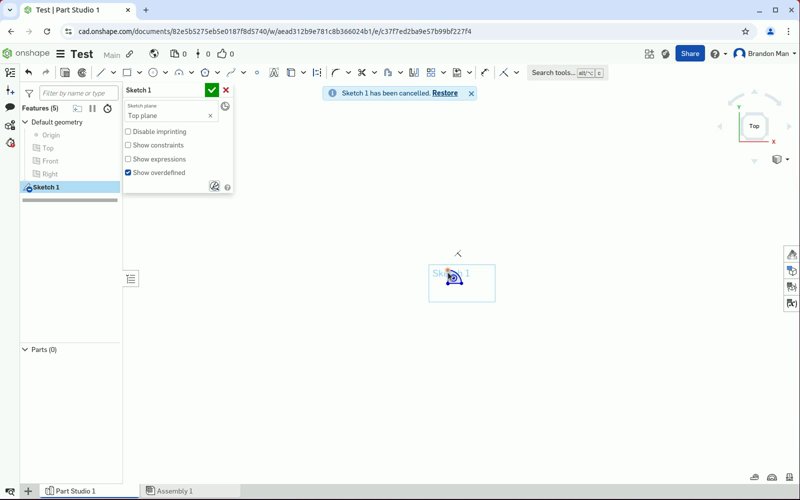
scroll(6)
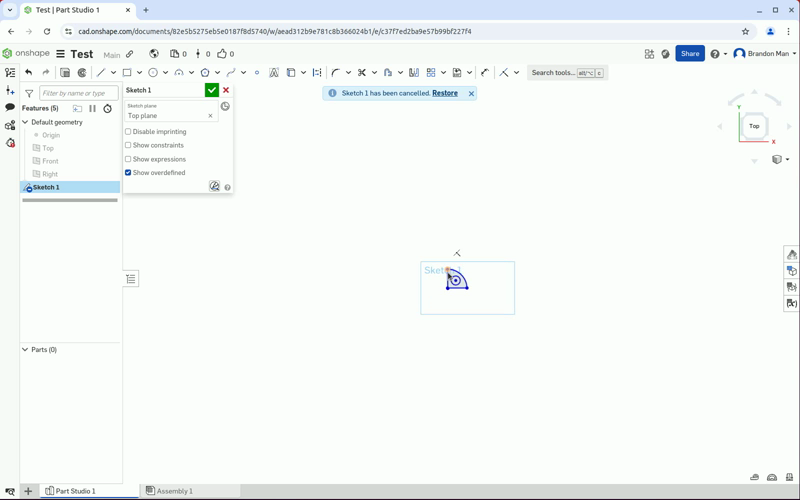
scroll(6)
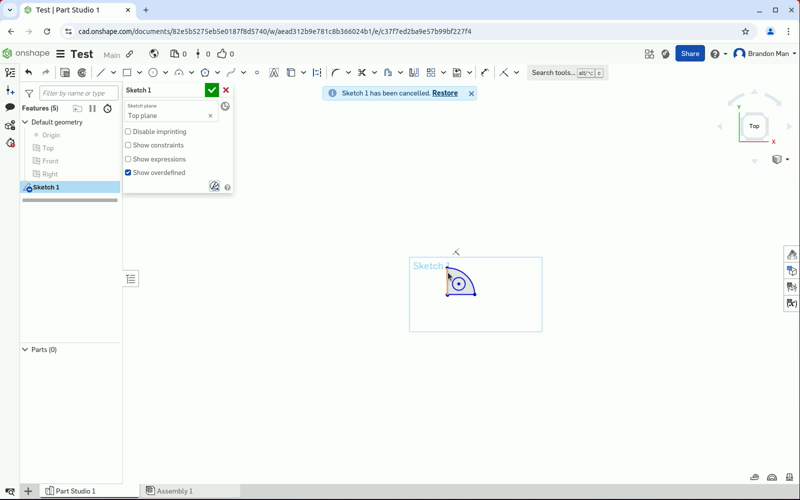
scroll(6)
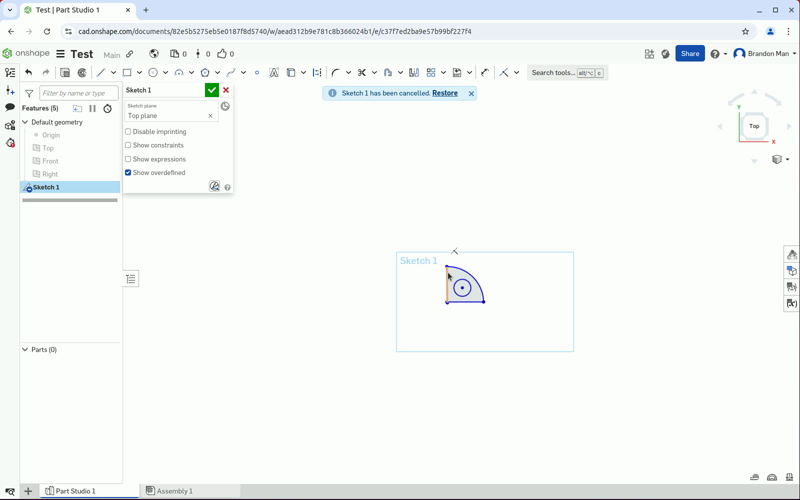
scroll(6)
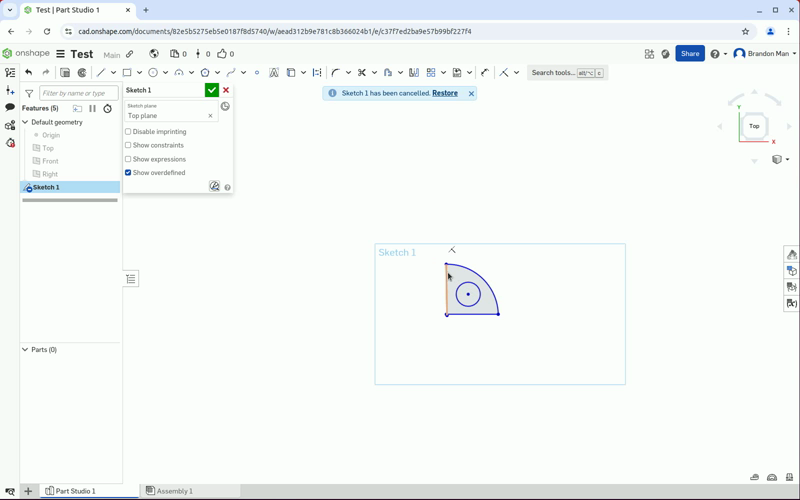
scroll(6)
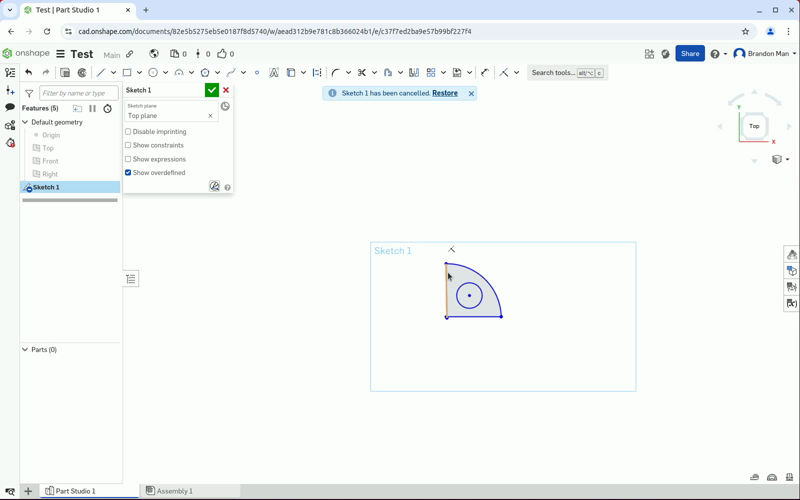
scroll(6)
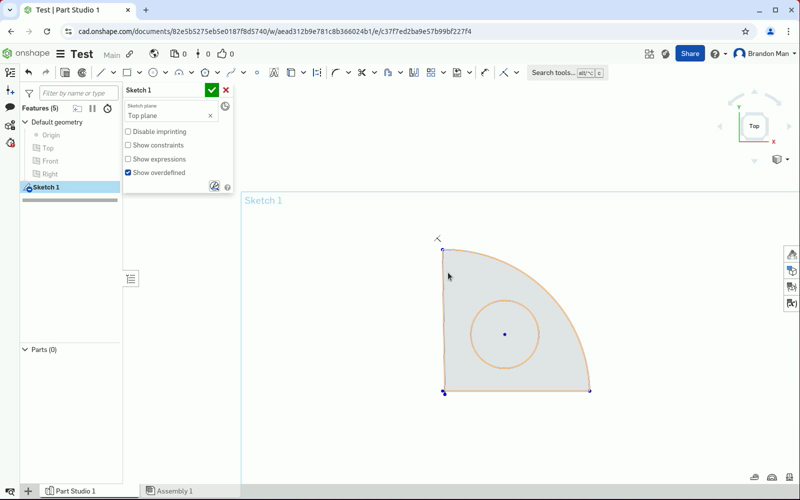
click(448, 272)
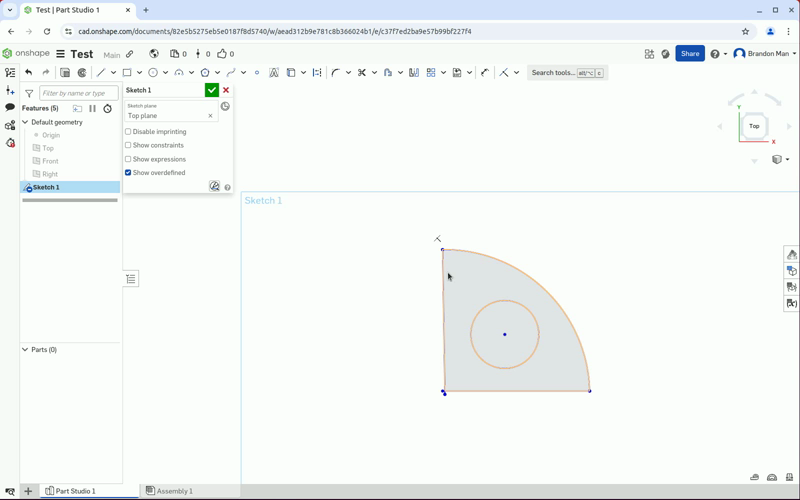
scroll(-6)
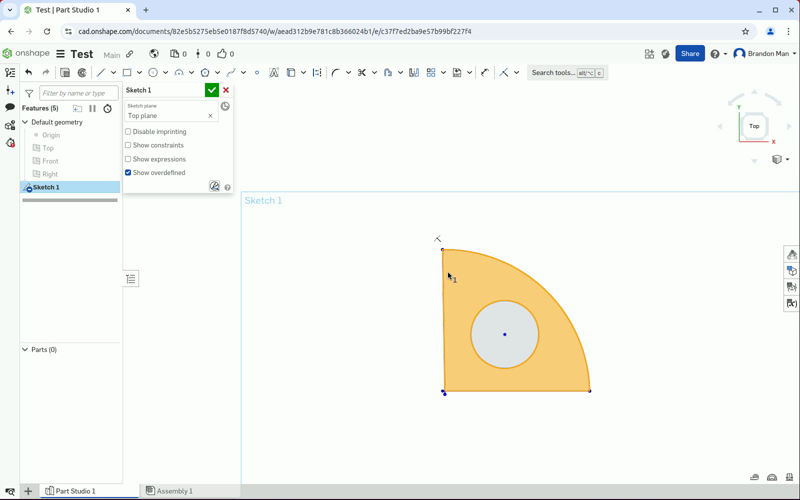
scroll(-6)
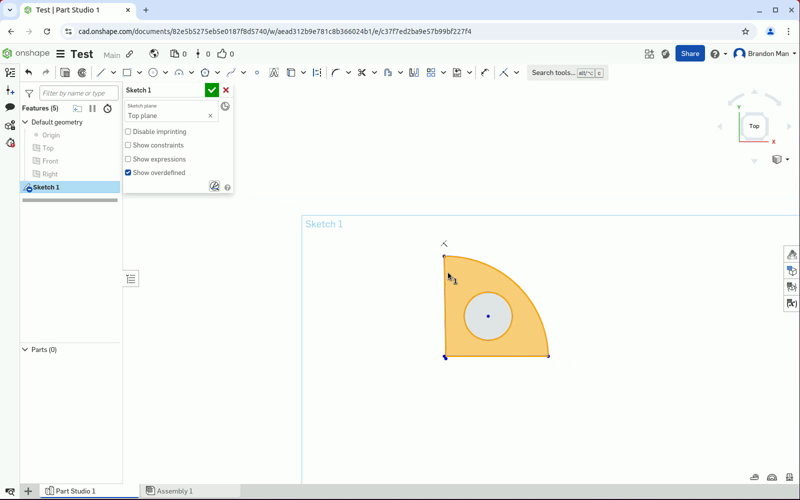
scroll(-6)
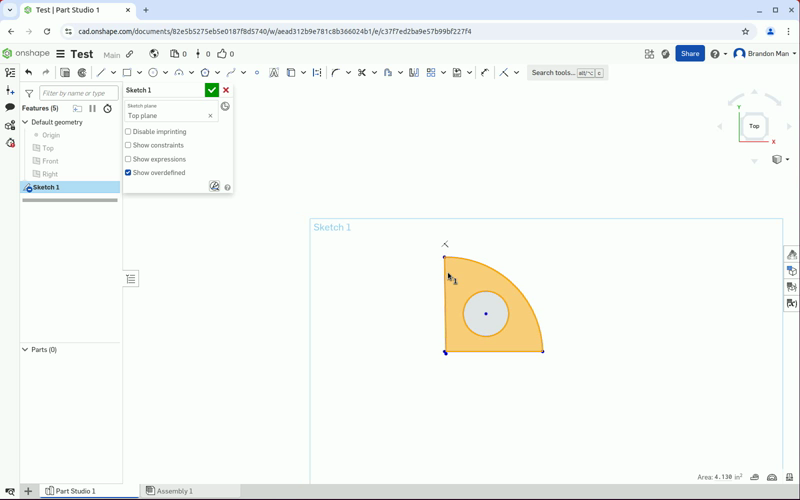
scroll(-6)
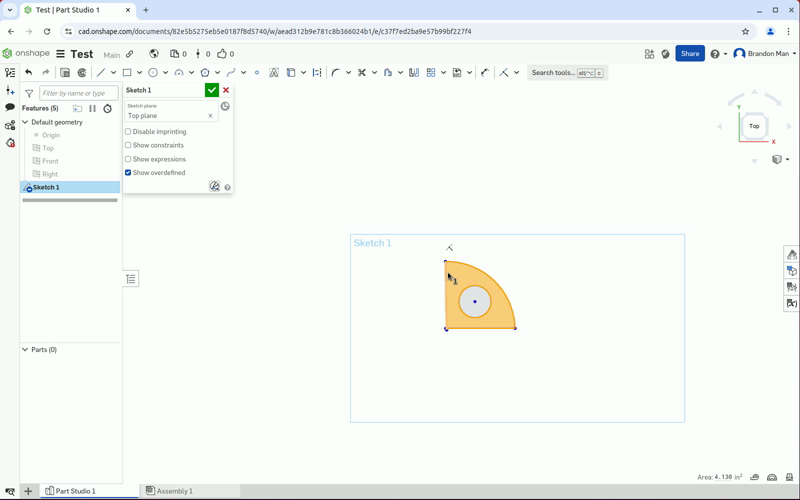
scroll(-6)
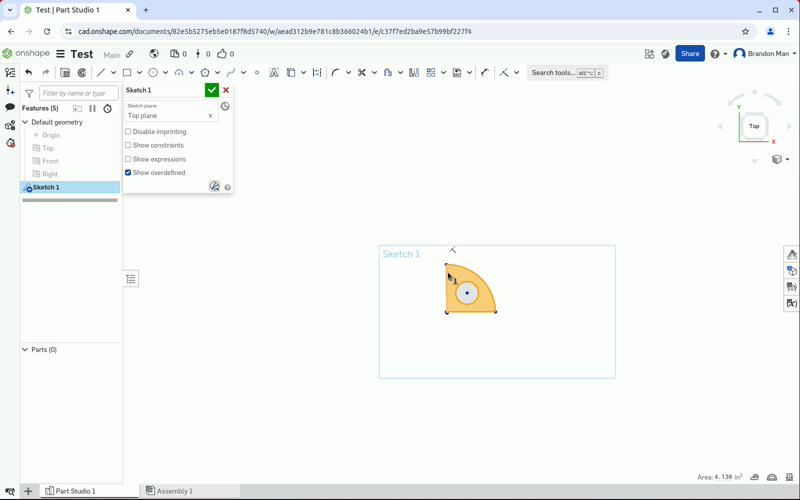
scroll(-6)
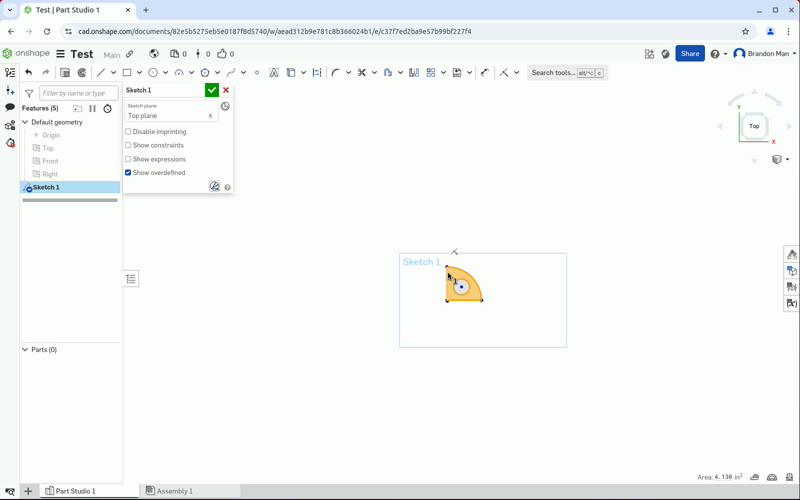
scroll(-6)
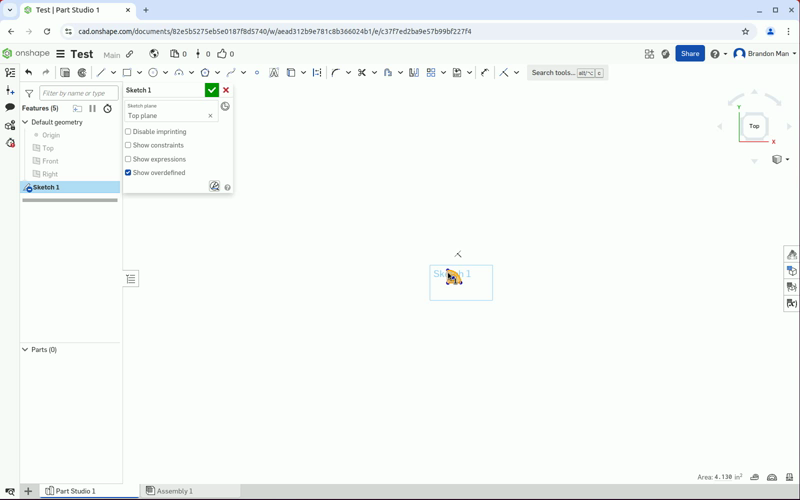
mouse_move(73, 352)
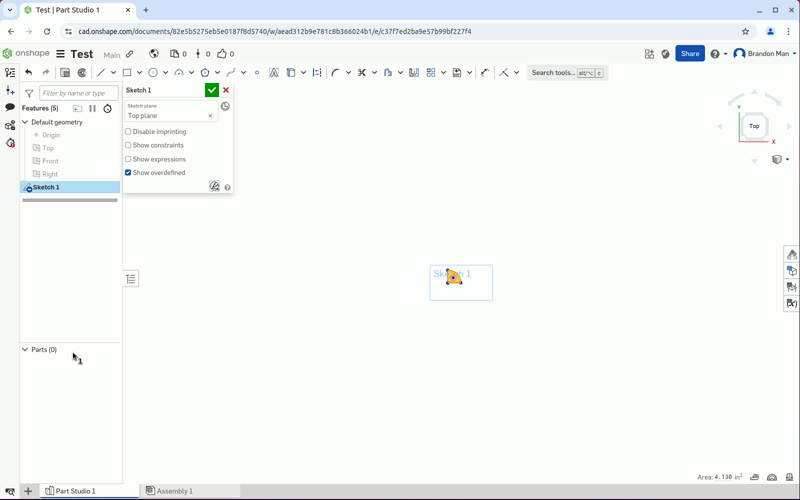
key(shift+y)
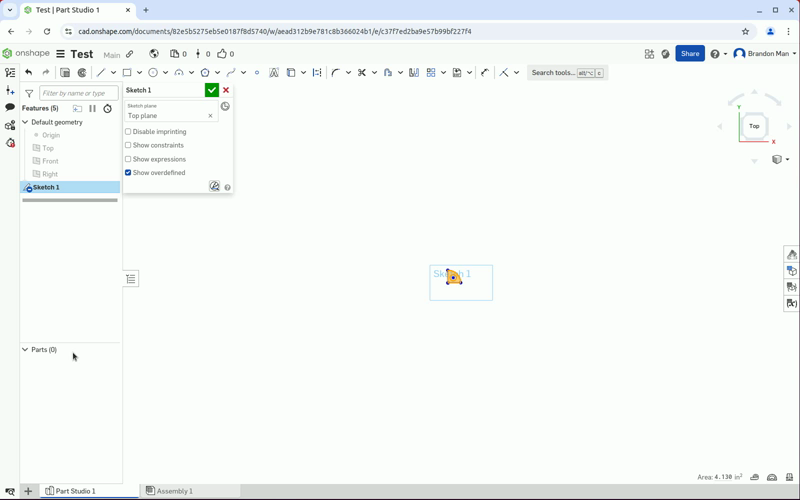
key(shift+e)
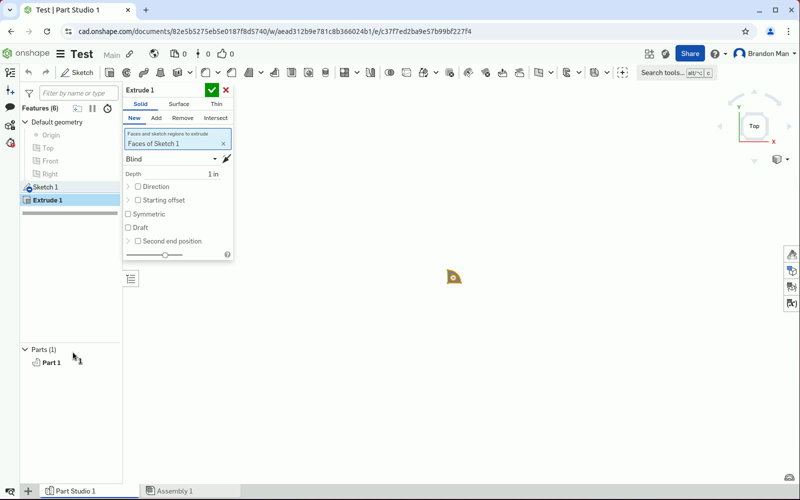
mouse_move(143, 106)
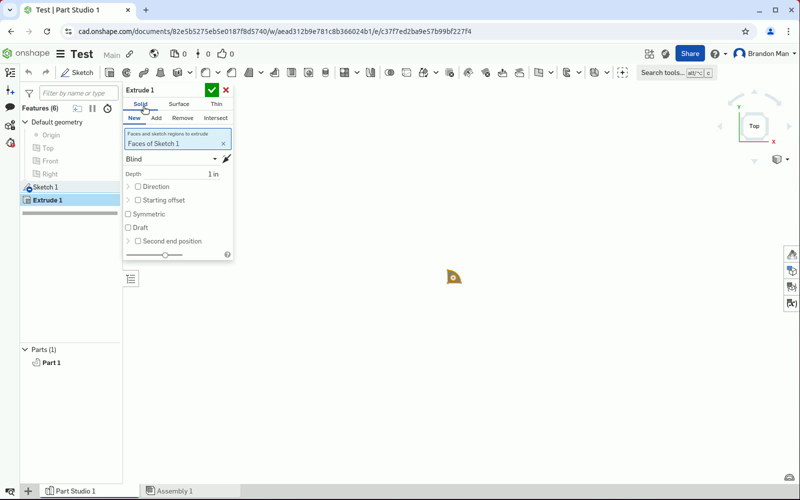
click(143, 106)
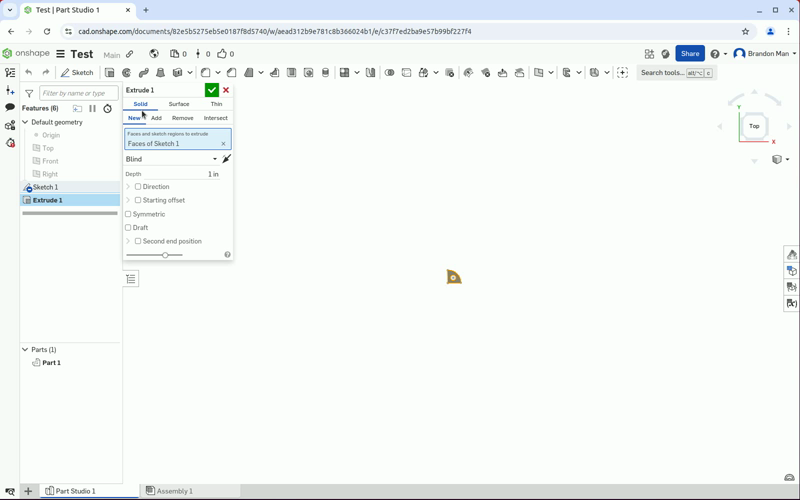
mouse_move(137, 120)
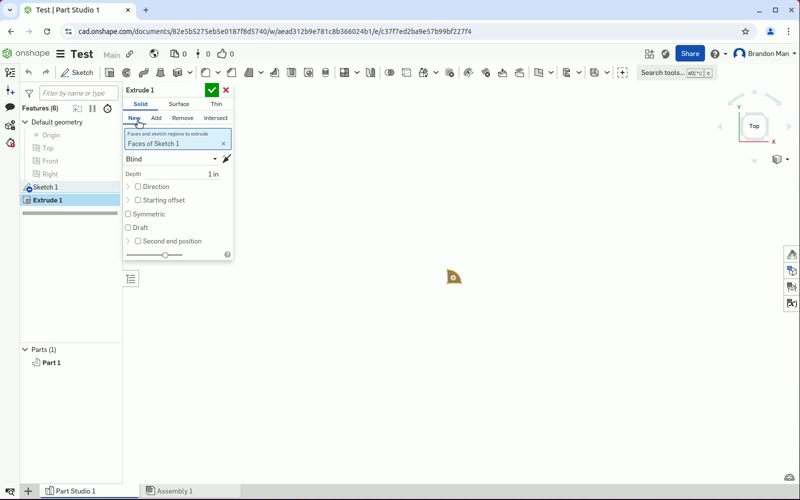
click(137, 120)
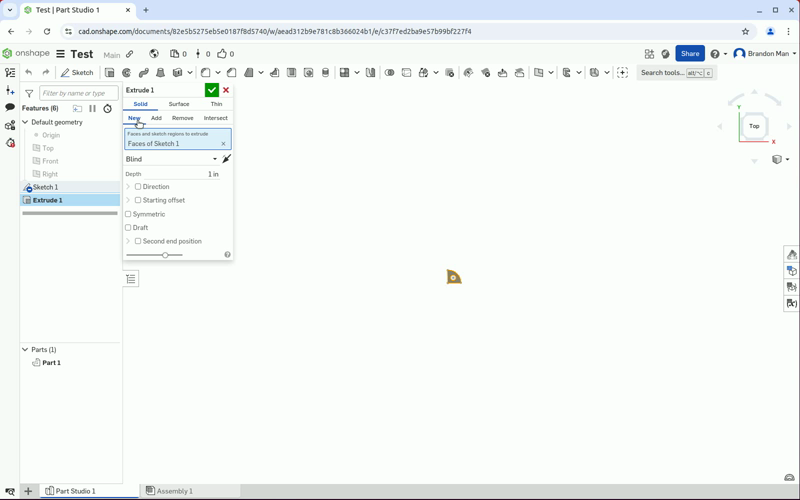
key(tab, 4)
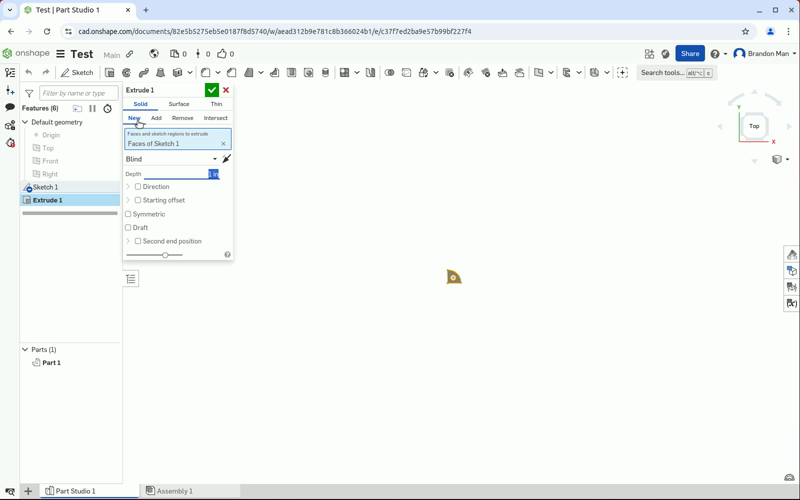
text(1.204)
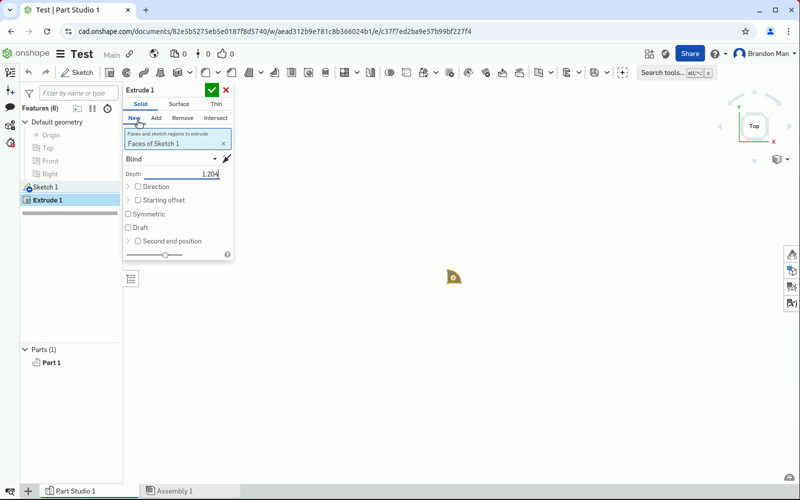
key(enter)
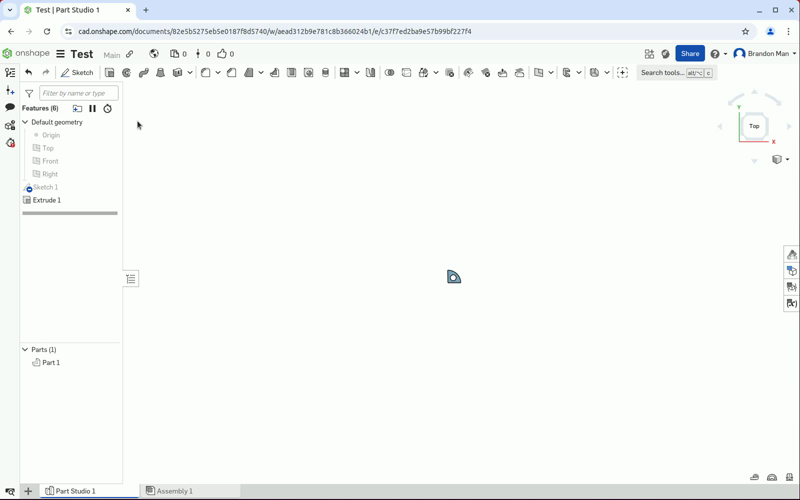
key(shift+h)
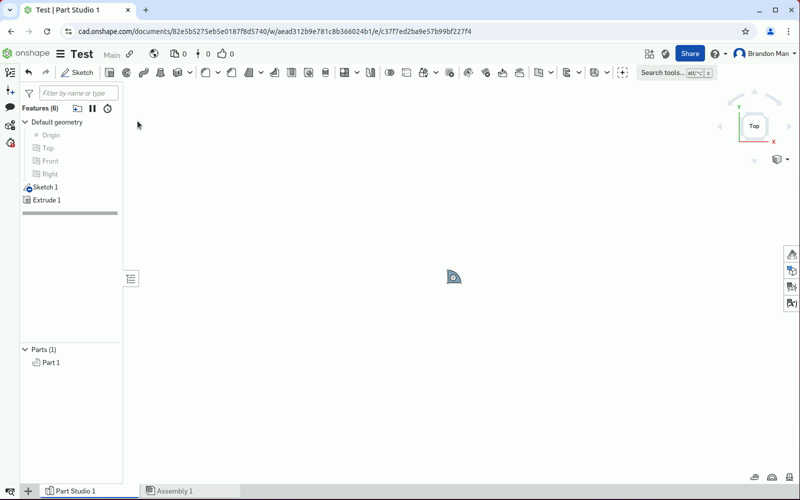
key(shift+h)
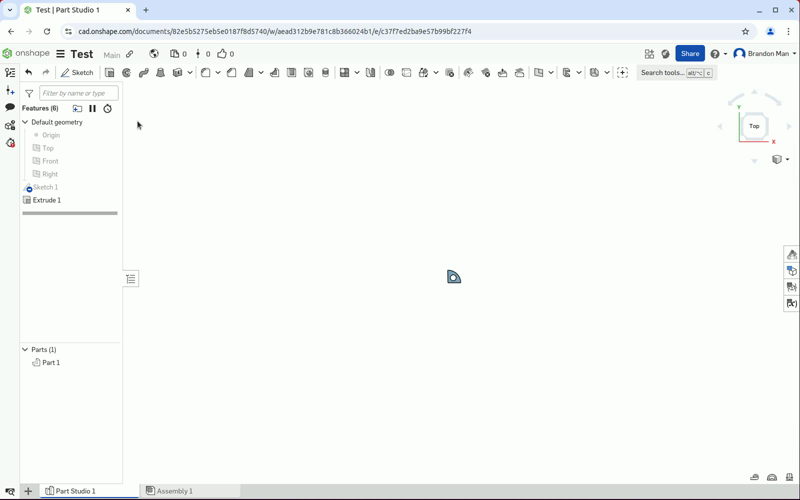
mouse_move(73, 189)
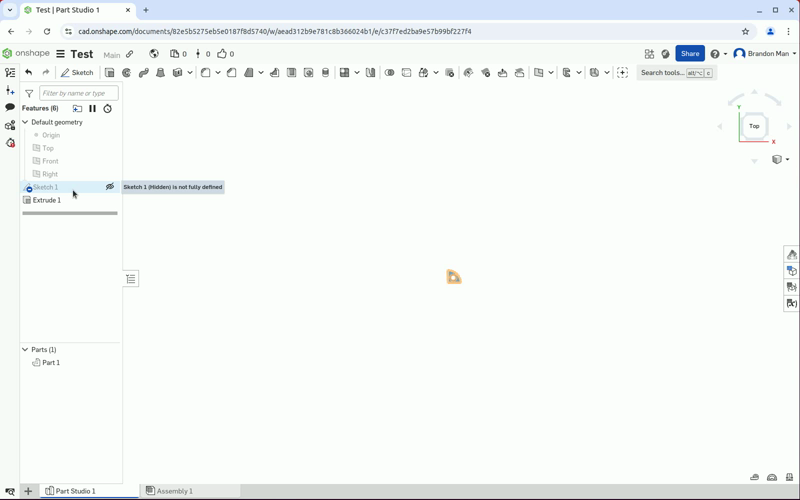
click(73, 189)
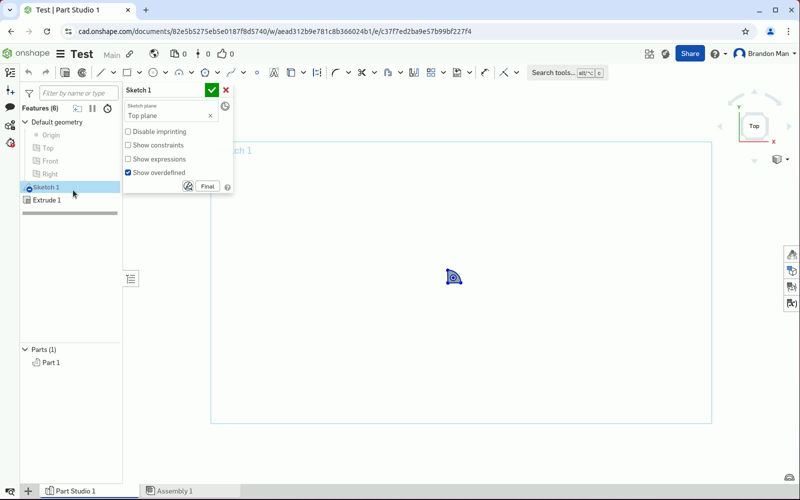
mouse_move(229, 92)
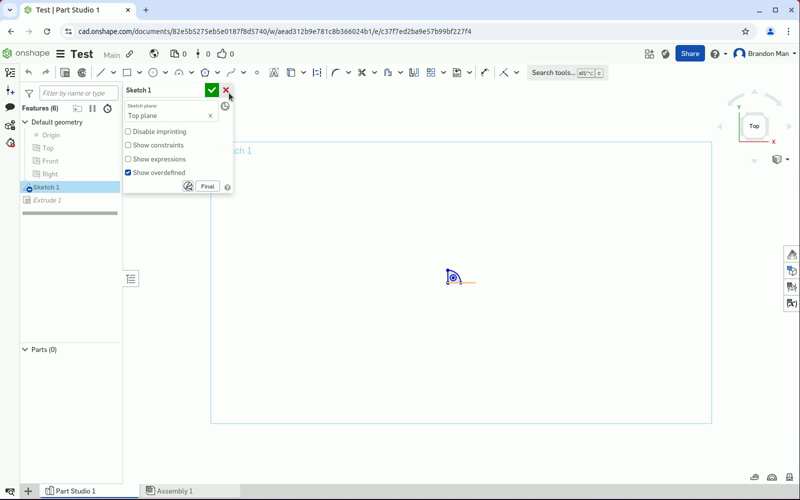
click(229, 92)
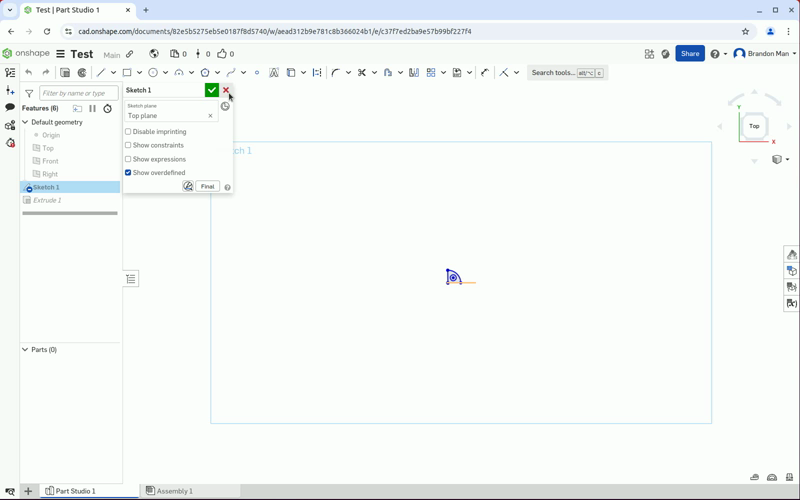
key(shift+s)
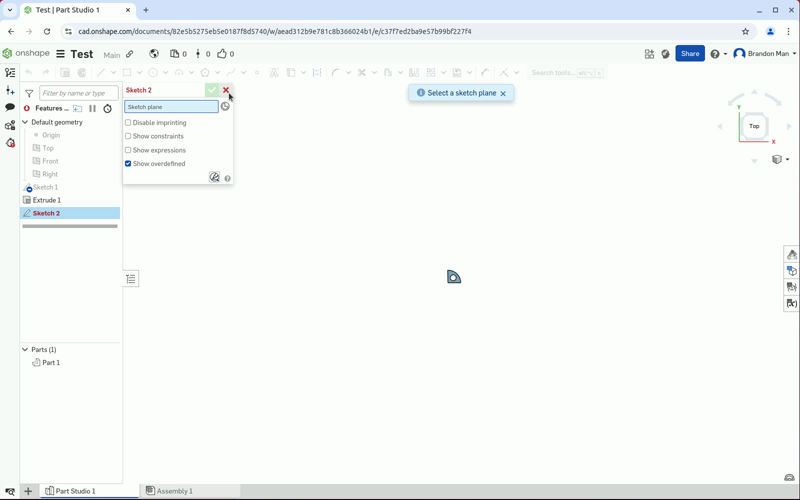
mouse_move(73, 150)
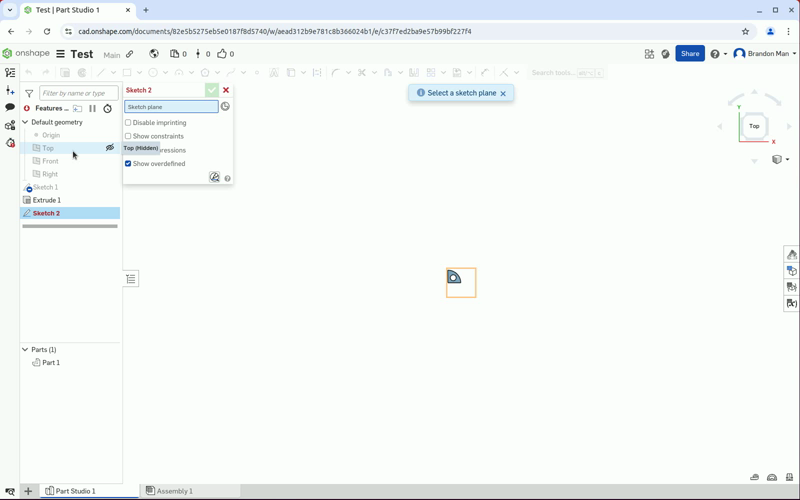
click(73, 150)
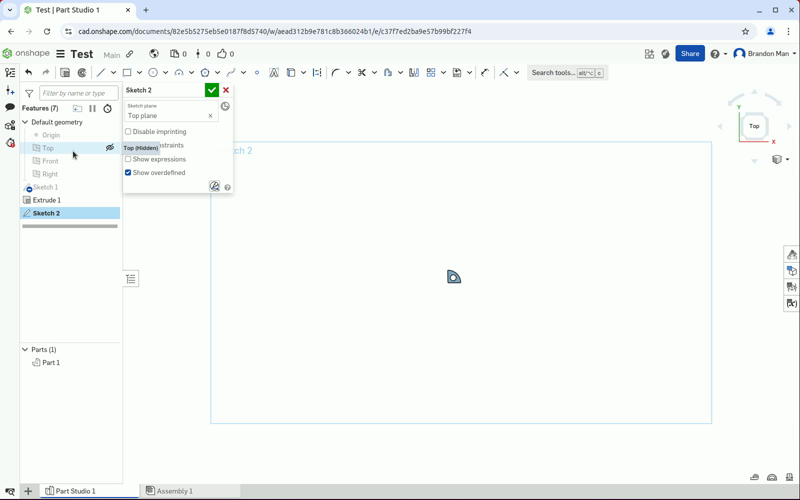
mouse_move(73, 352)
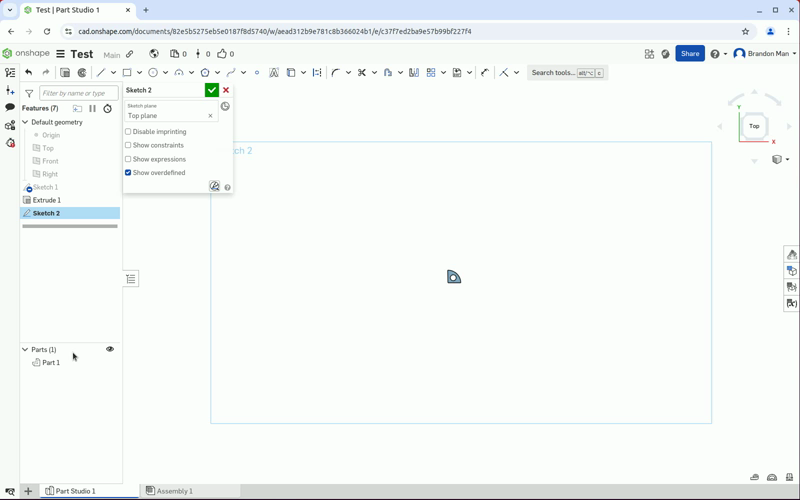
key(y)
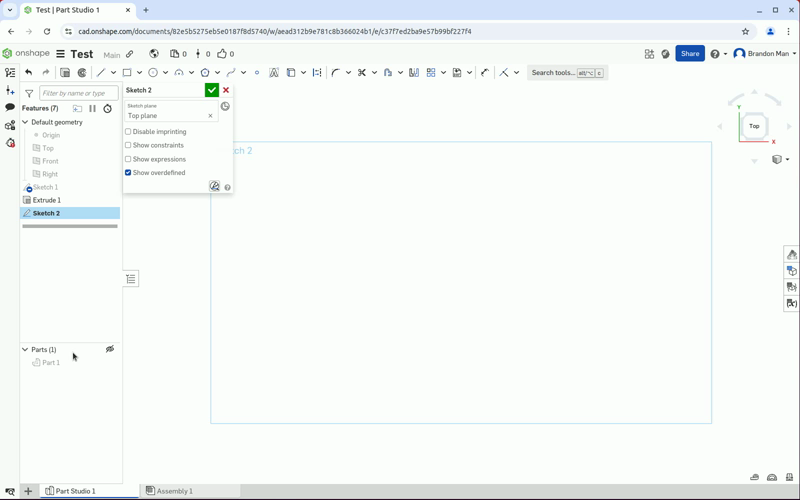
key(l)
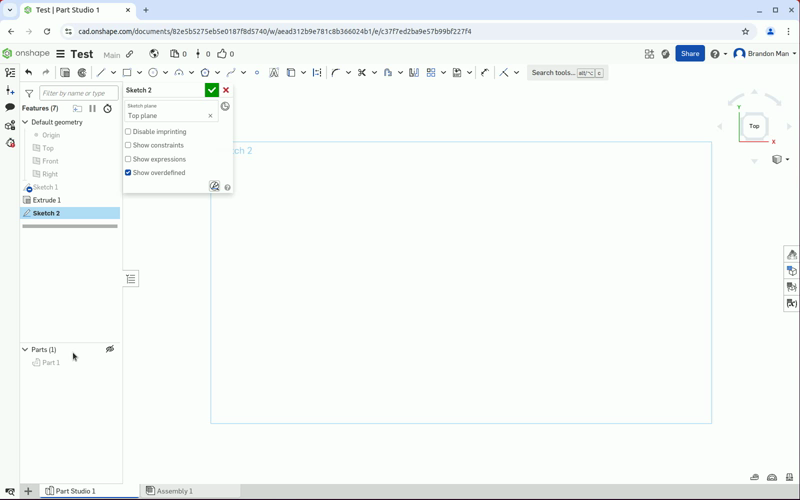
key_down(shift)
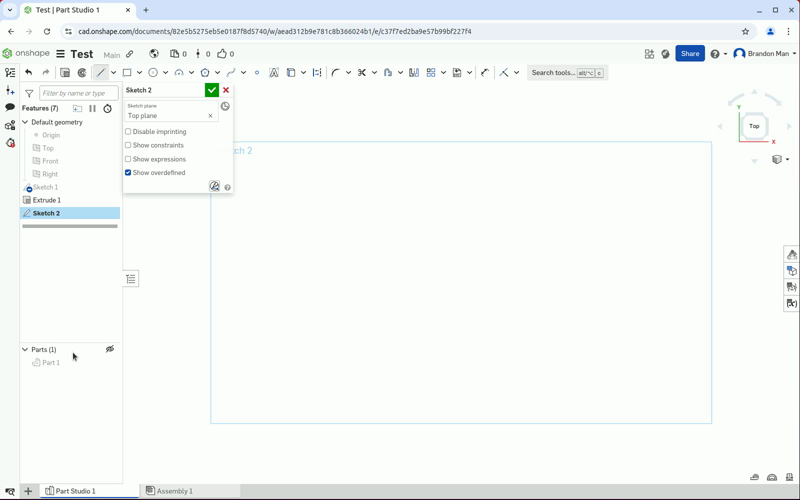
mouse_move(461, 282)
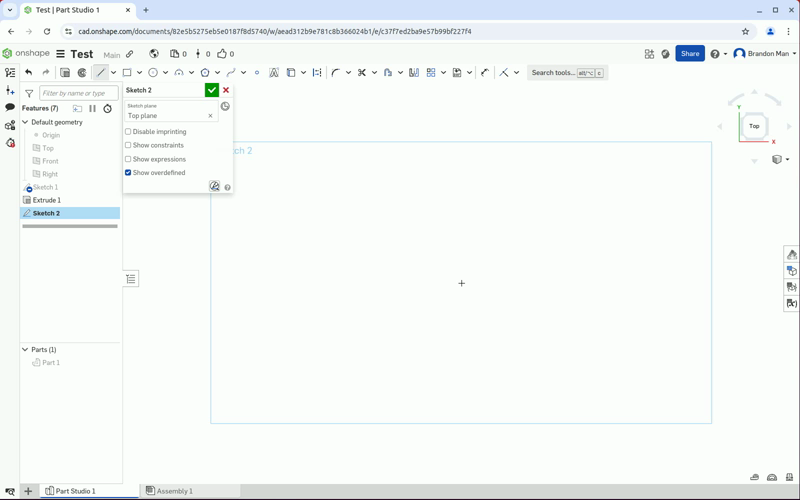
click(461, 282)
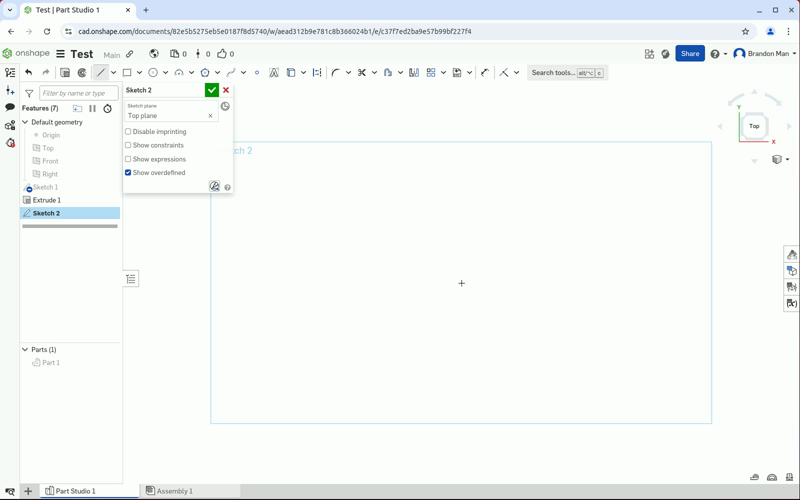
key_up(shift)
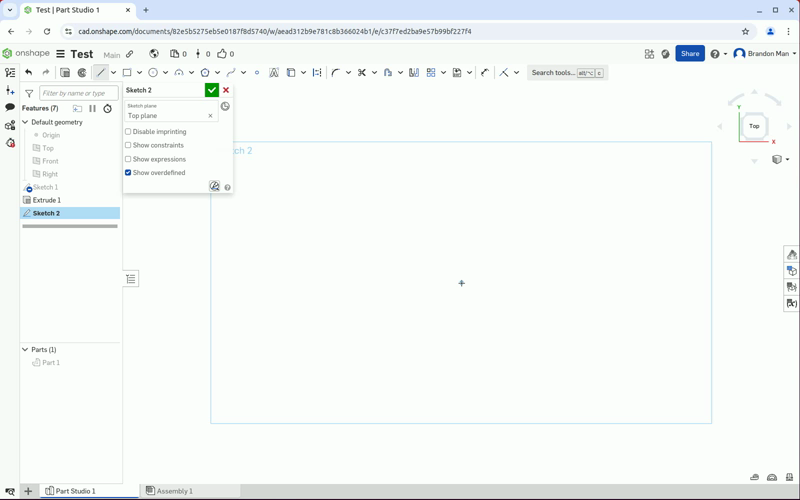
key_down(shift)
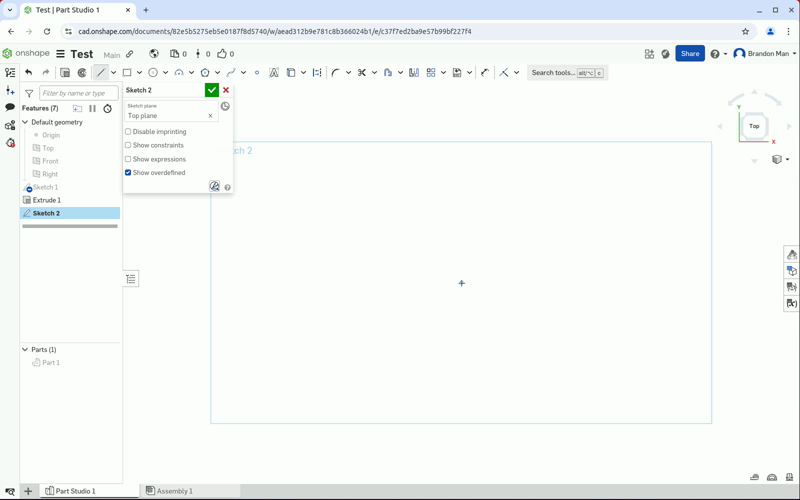
mouse_move(492, 282)
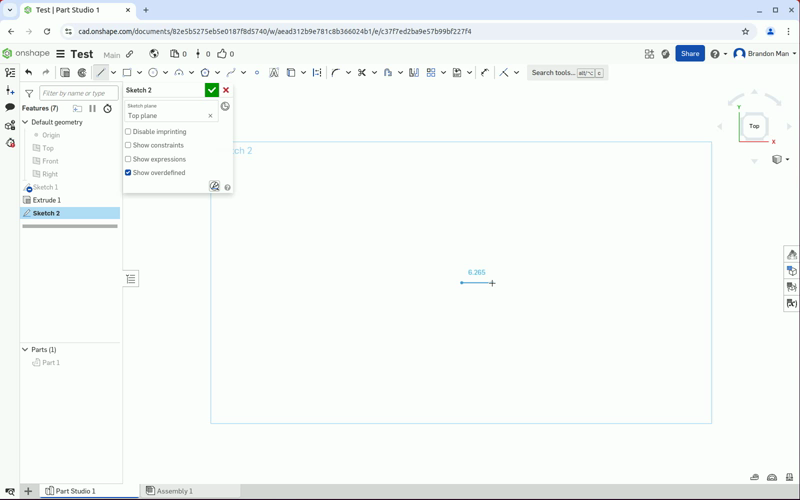
mouse_move(474, 282)
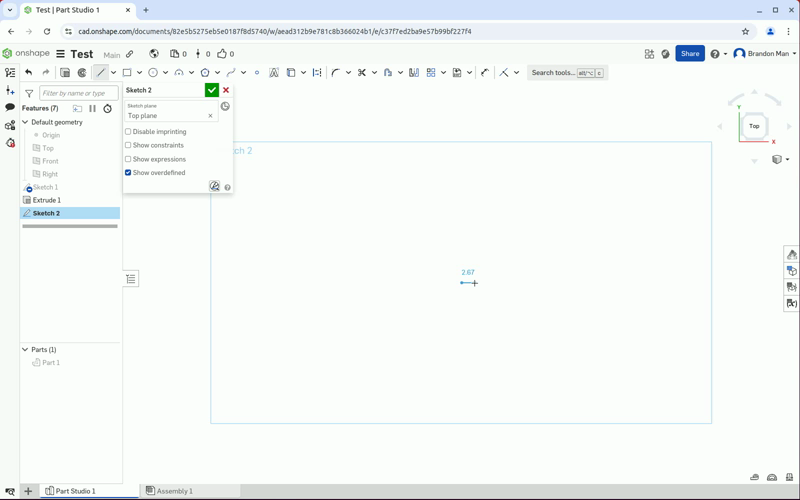
click(474, 282)
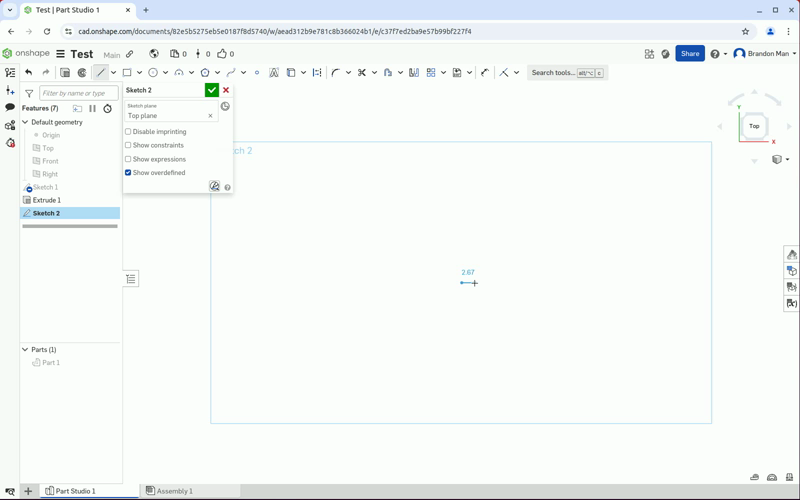
key_up(shift)
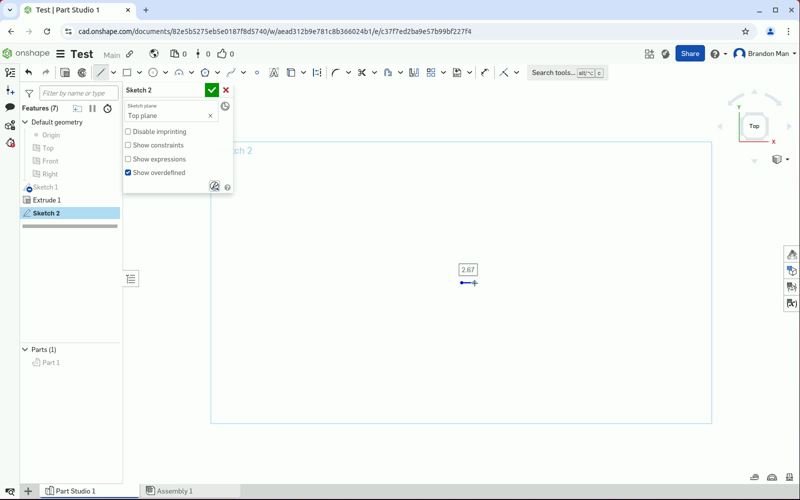
key_down(shift)
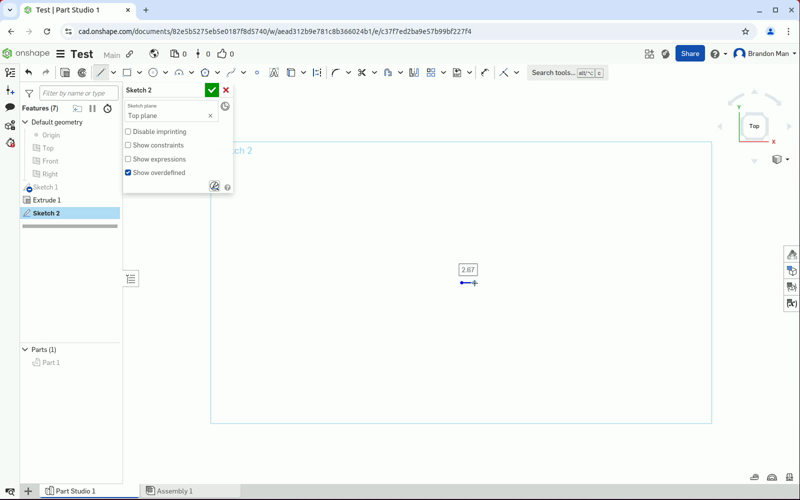
mouse_move(504, 282)
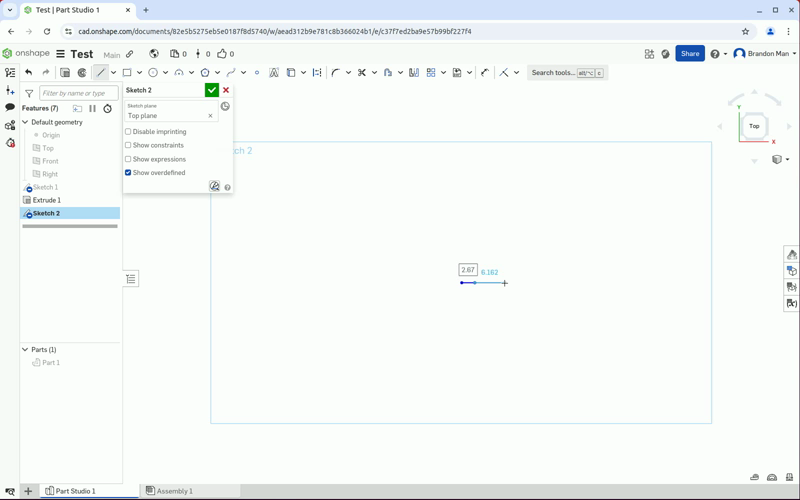
mouse_move(474, 270)
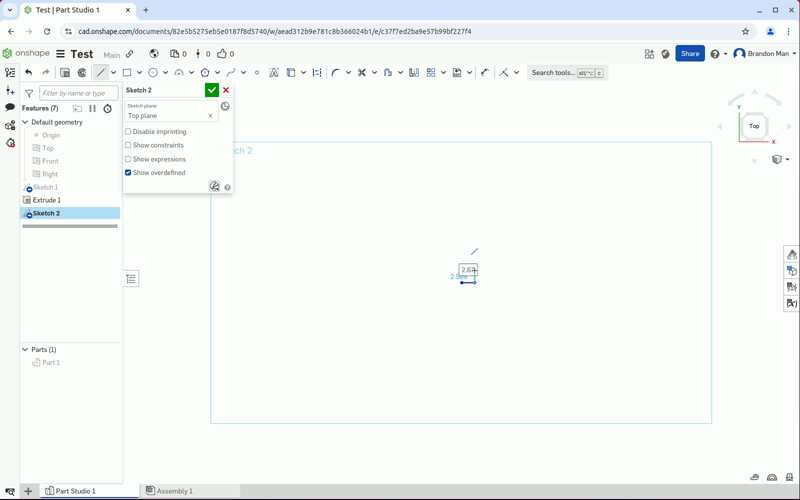
click(474, 270)
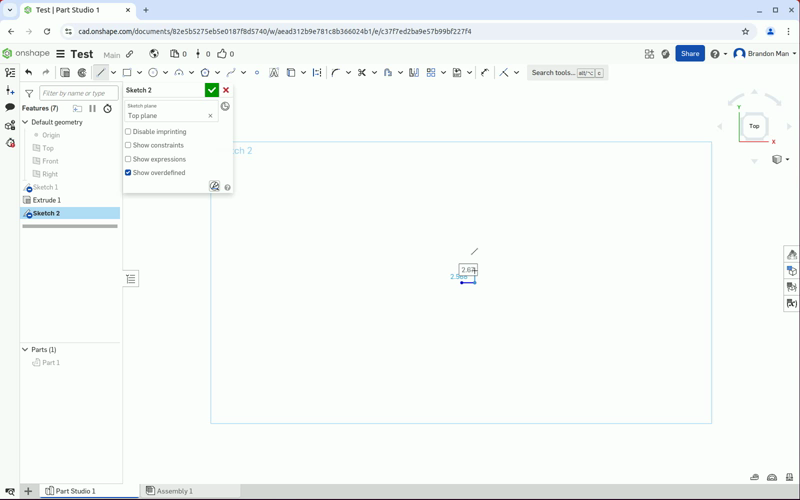
key_up(shift)
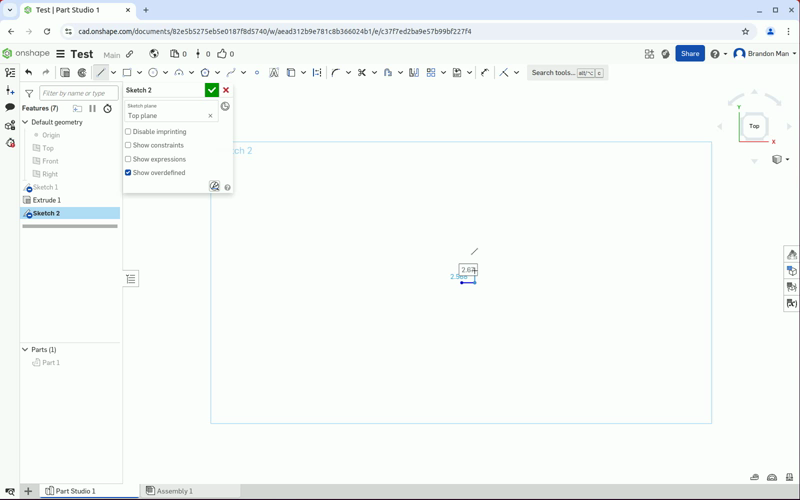
key(esc)
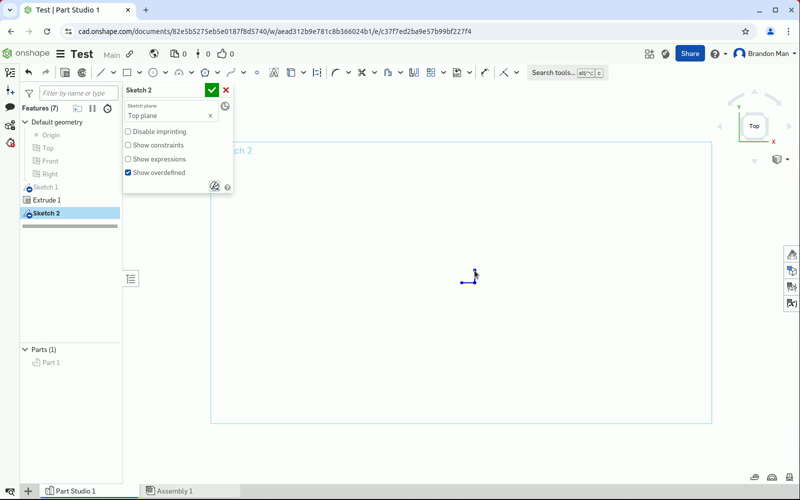
key(a)
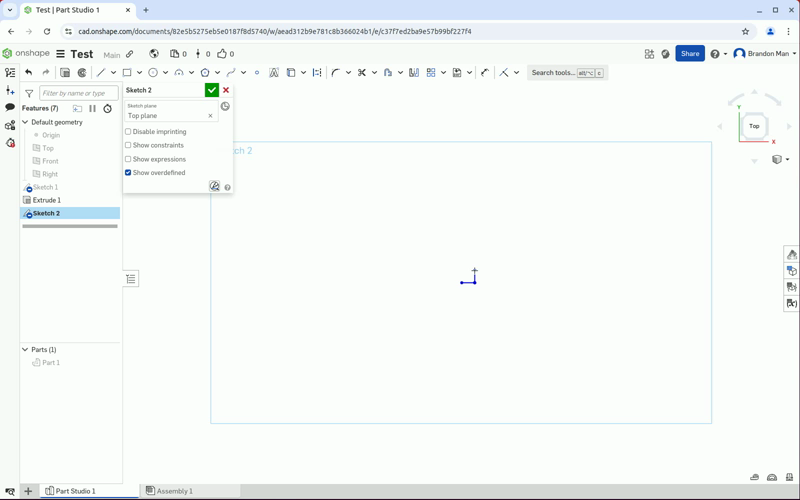
mouse_move(474, 270)
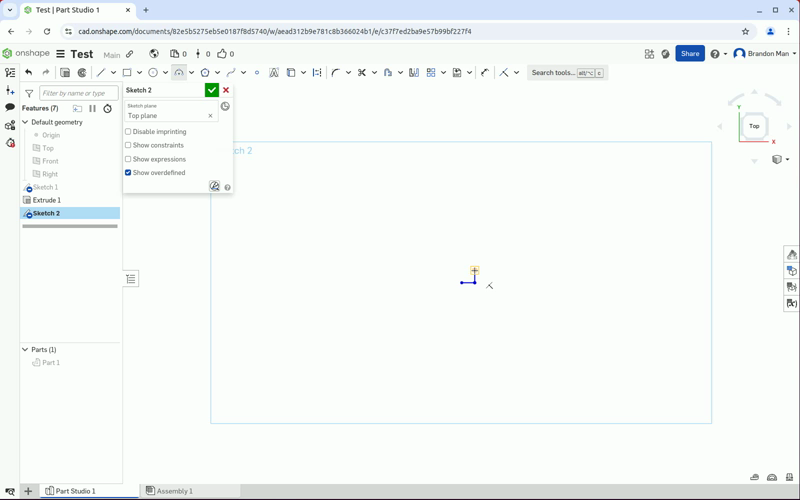
click(474, 270)
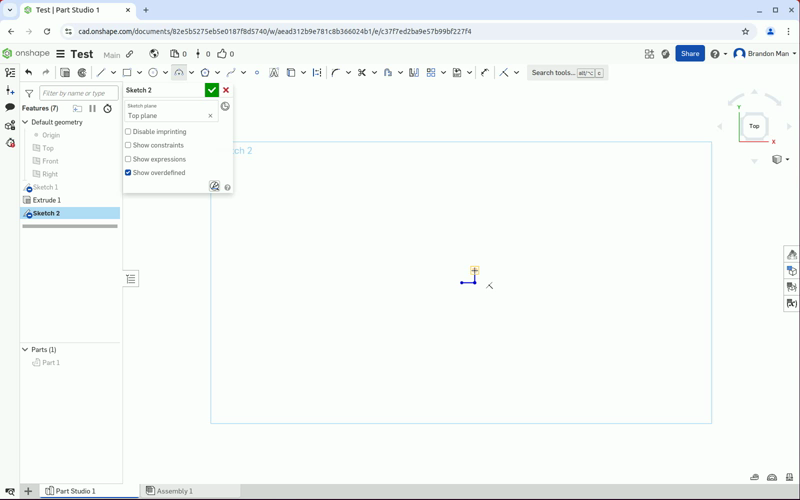
mouse_move(461, 282)
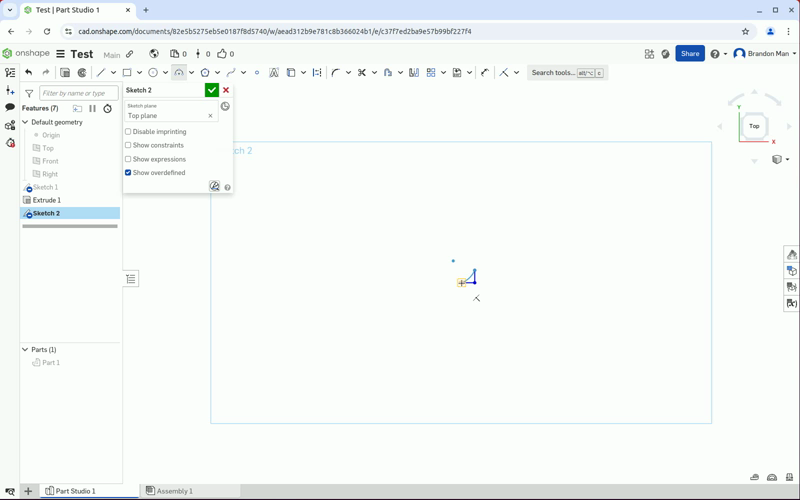
click(461, 282)
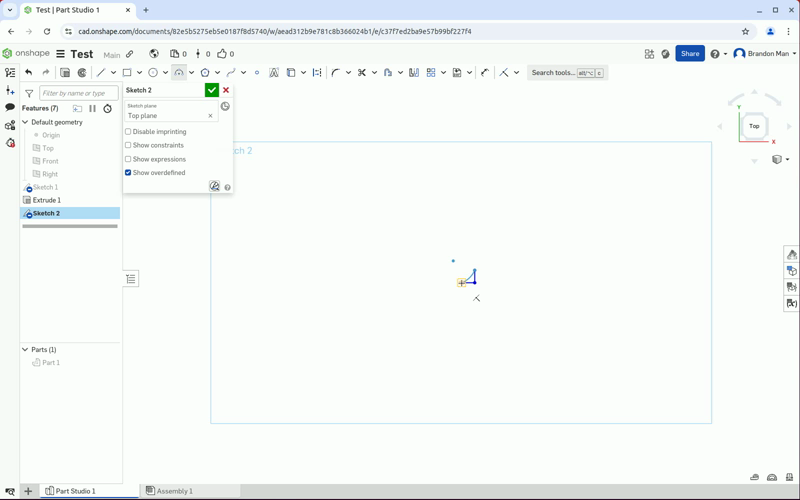
key_down(shift)
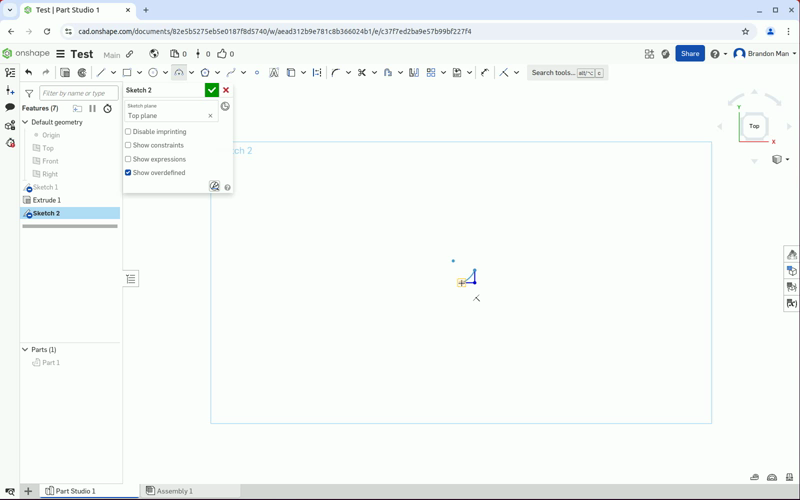
mouse_move(465, 273)
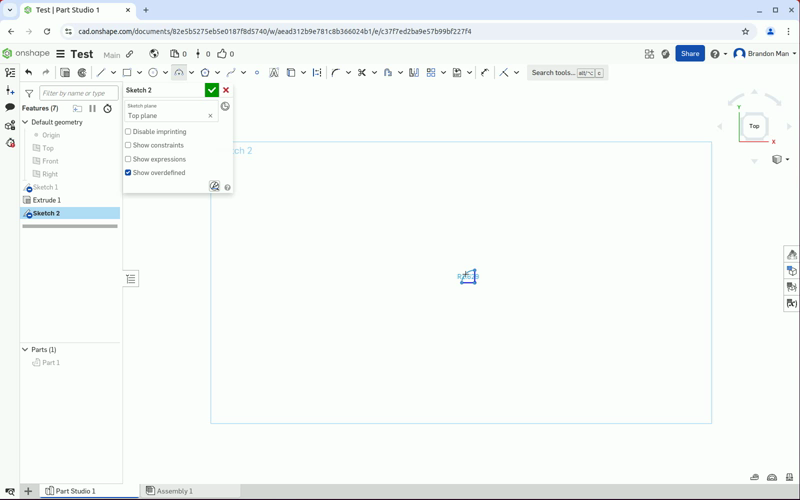
click(465, 273)
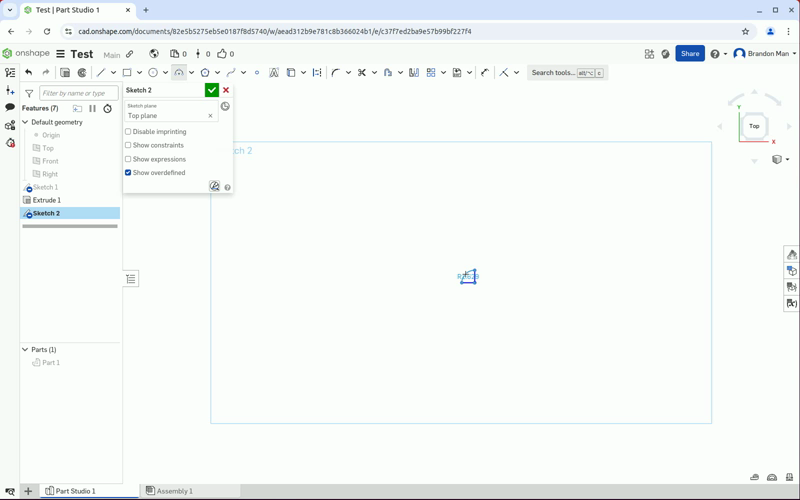
key_up(shift)
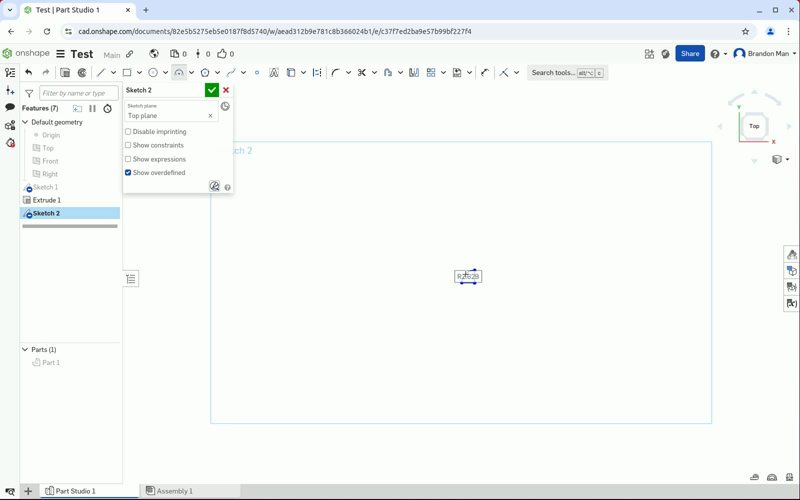
key(esc)
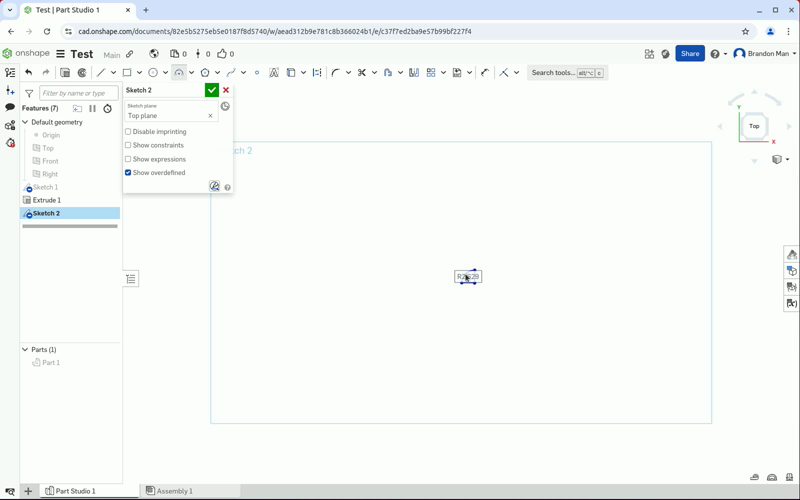
key(c)
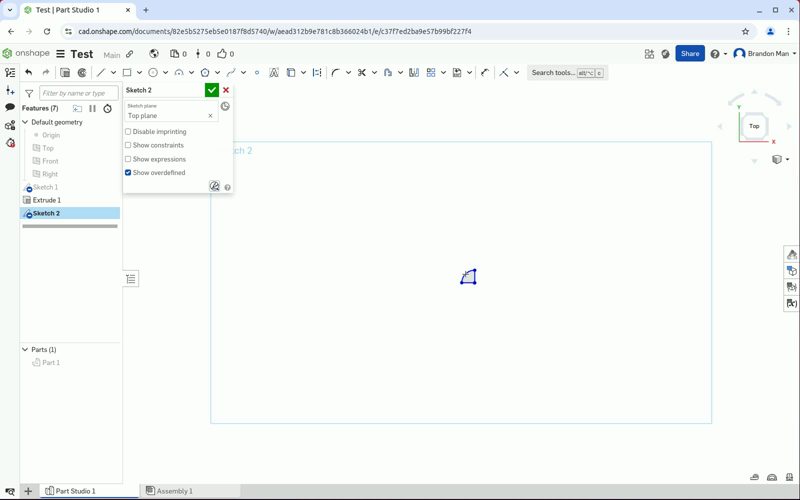
key_down(shift)
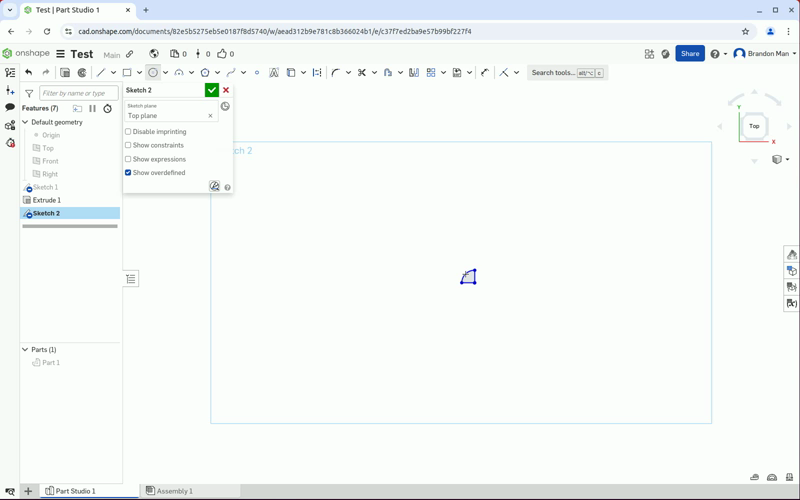
mouse_move(469, 277)
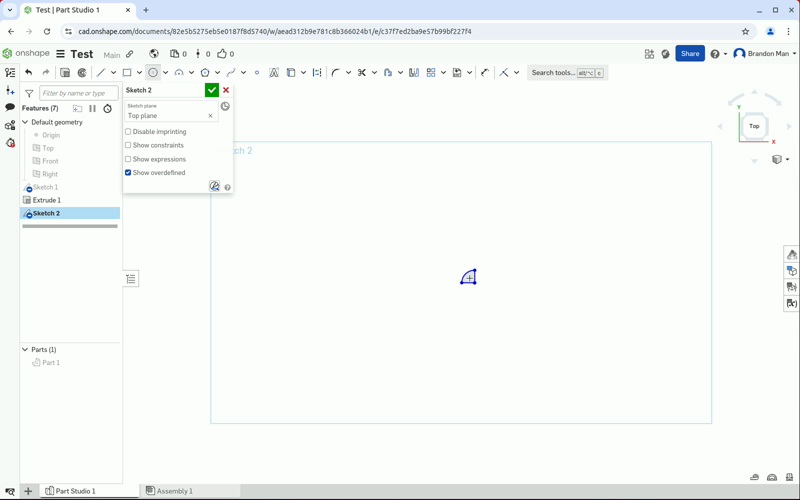
click(469, 277)
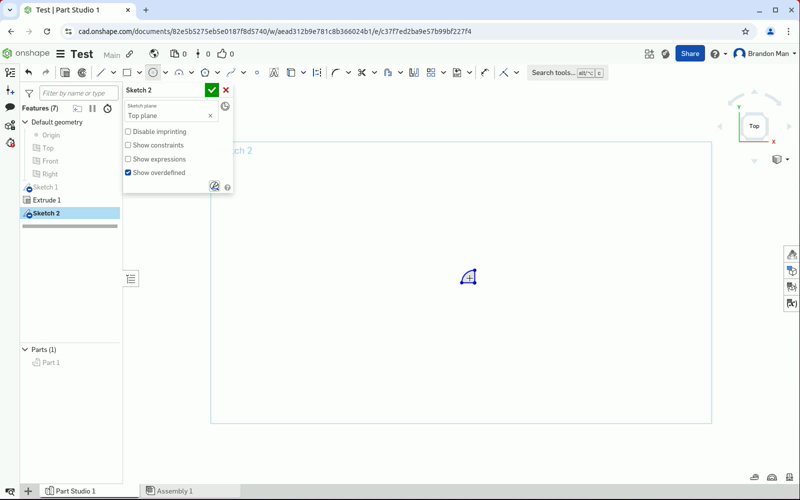
key_up(shift)
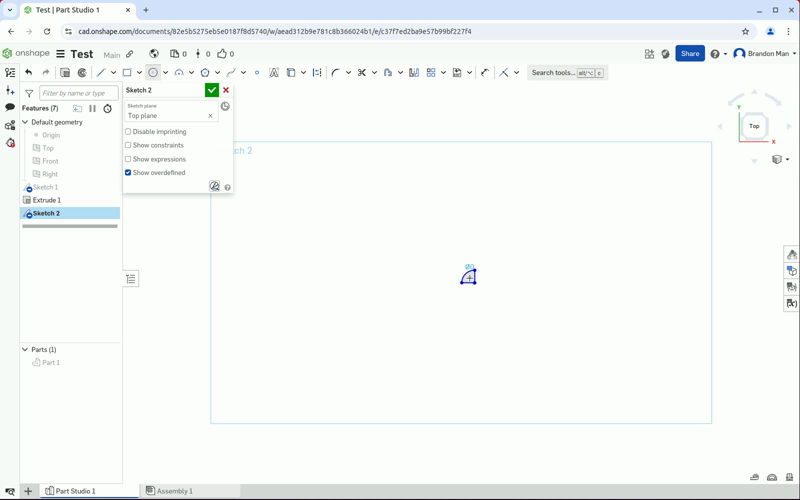
mouse_move(473, 277)
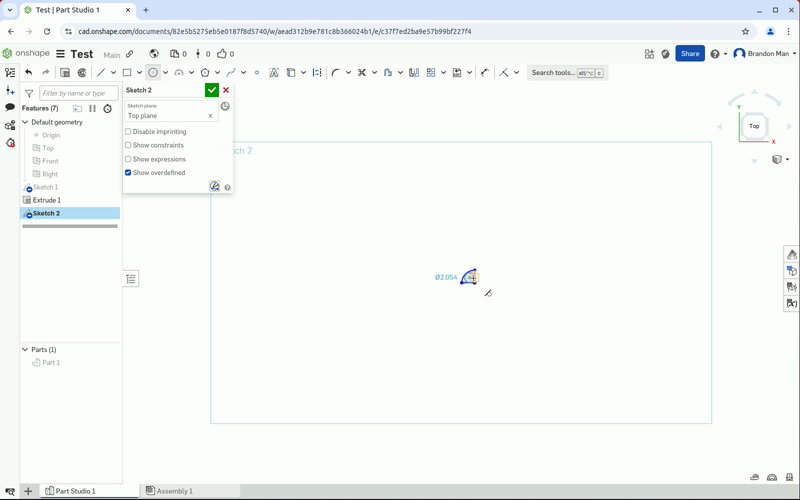
click(473, 277)
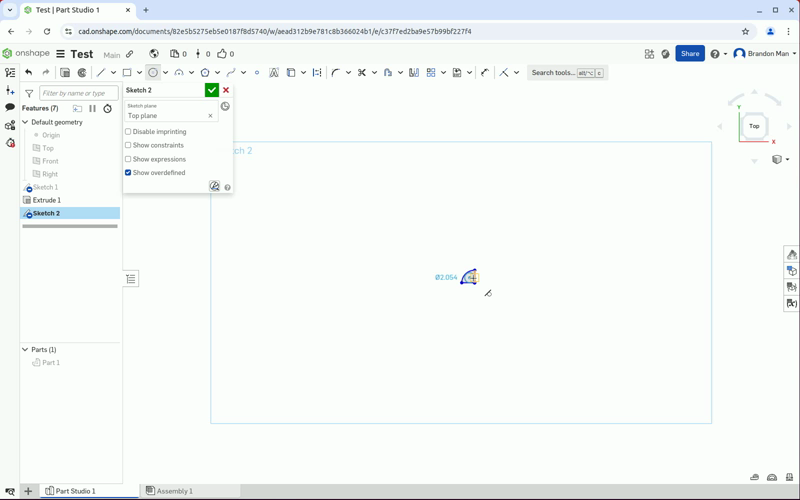
key(esc)
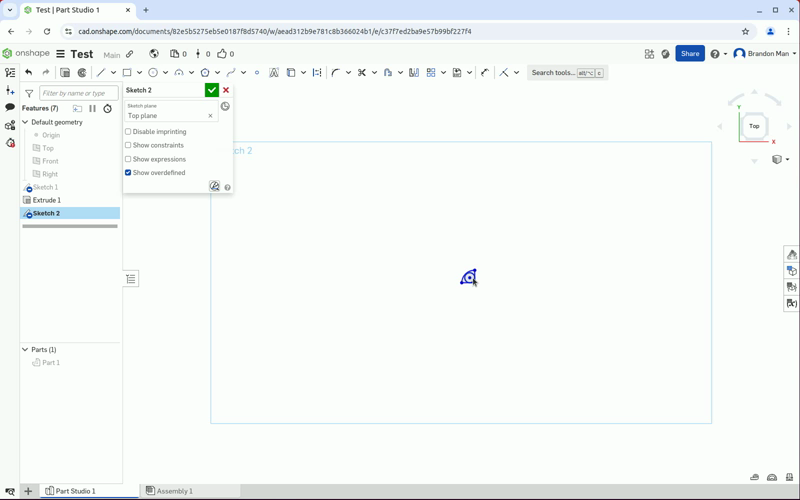
mouse_move(474, 277)
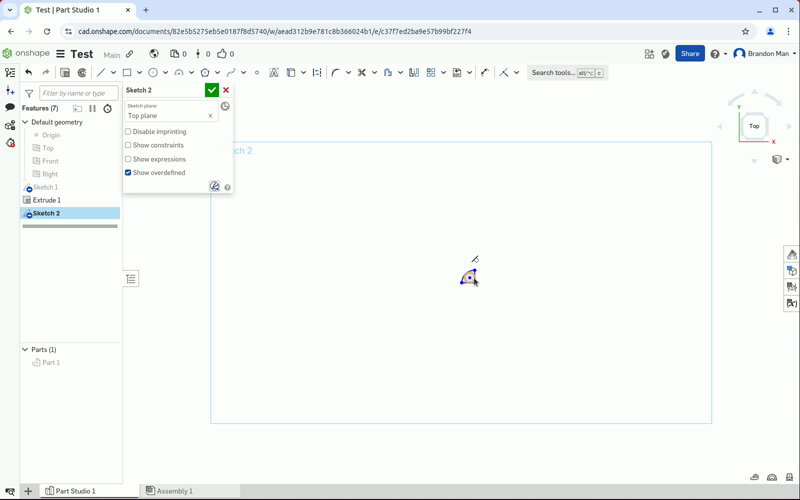
scroll(6)
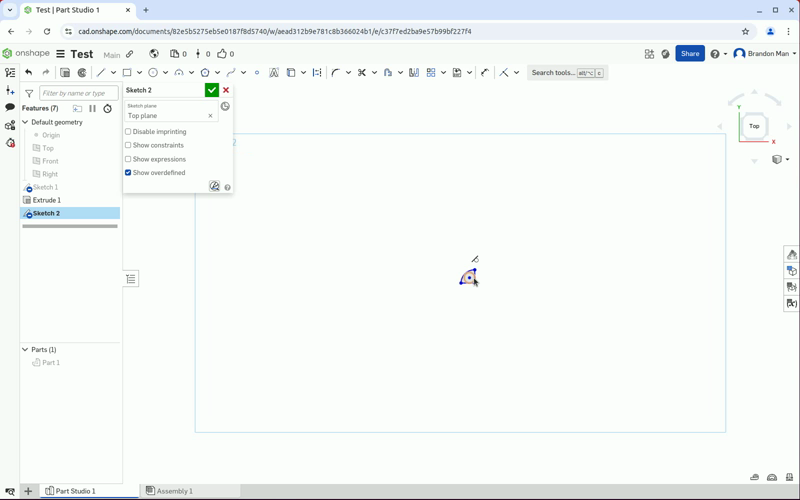
scroll(6)
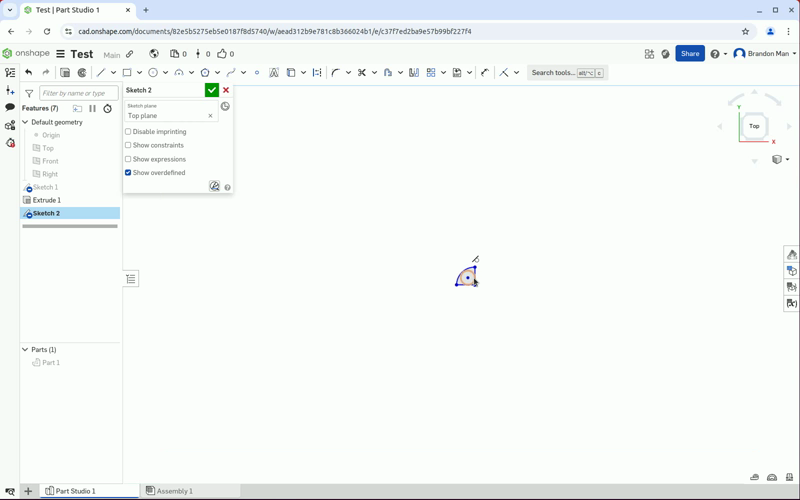
scroll(6)
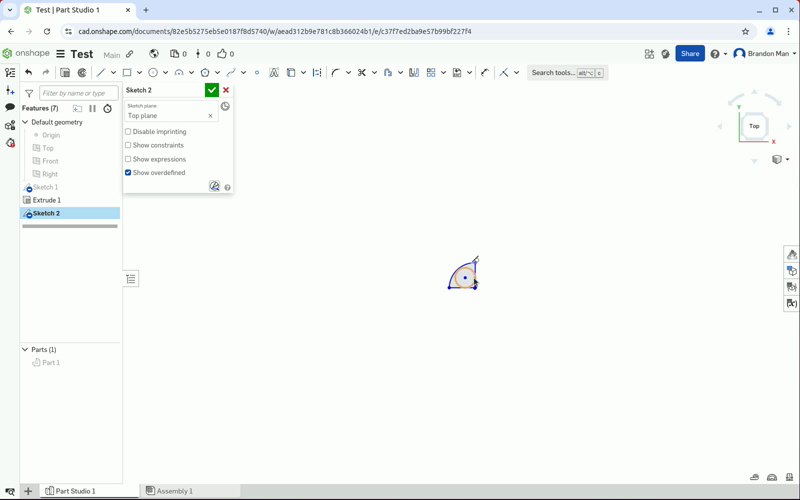
scroll(6)
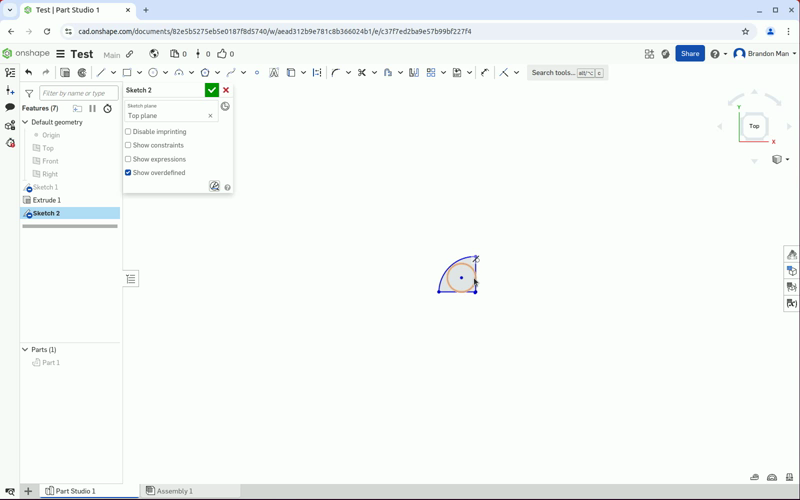
scroll(6)
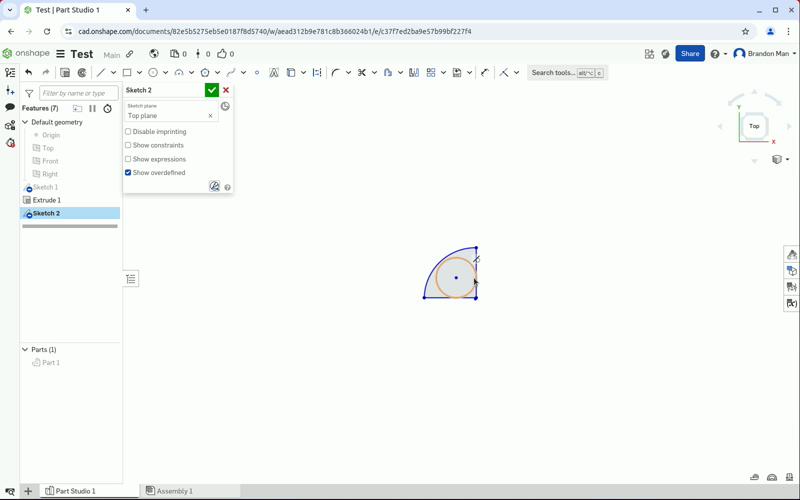
scroll(6)
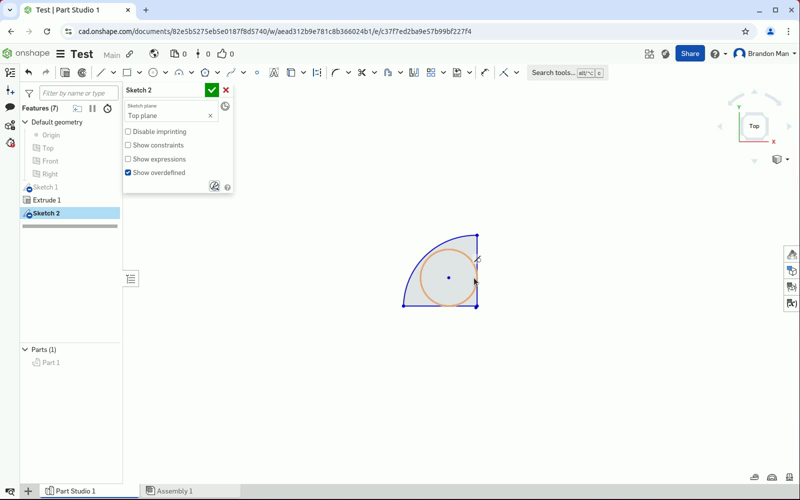
scroll(6)
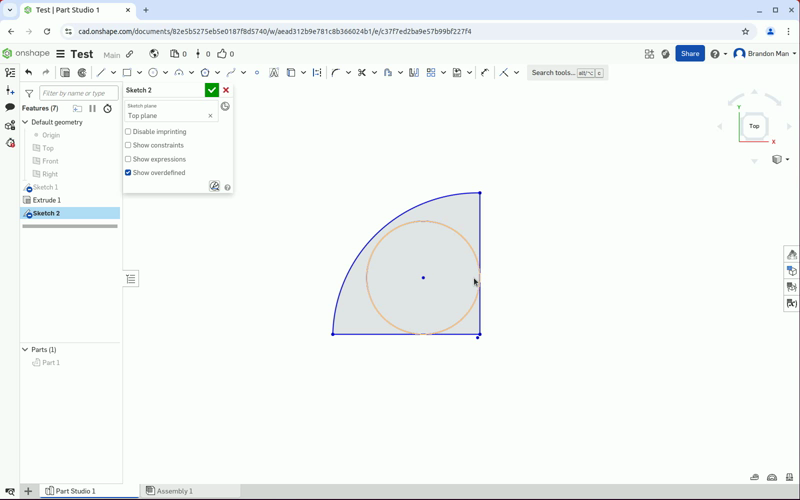
click(474, 277)
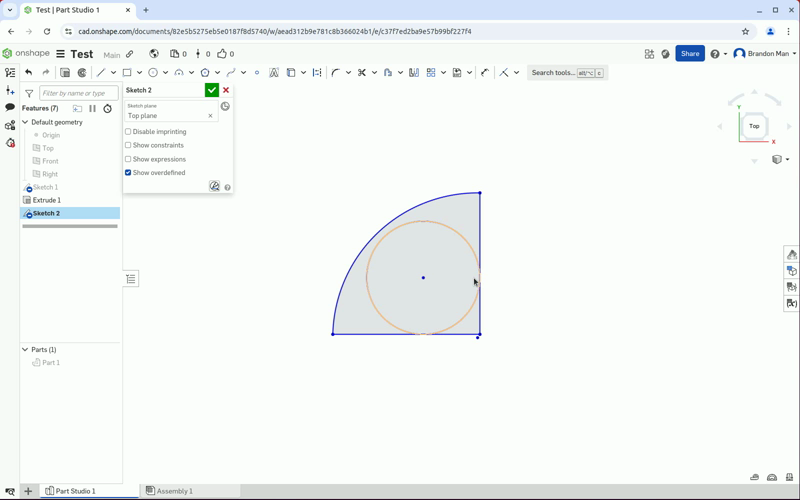
scroll(-6)
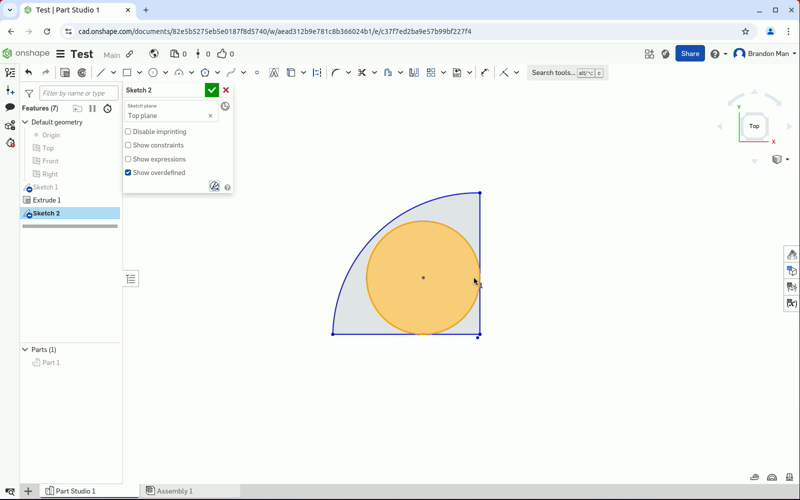
scroll(-6)
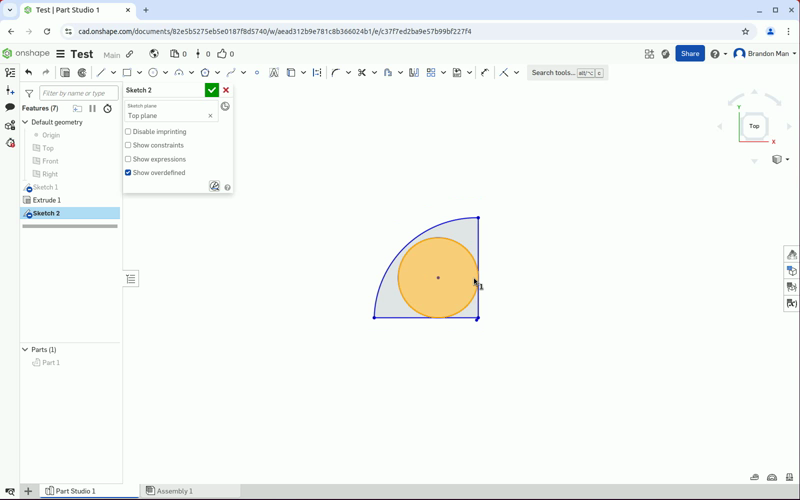
scroll(-6)
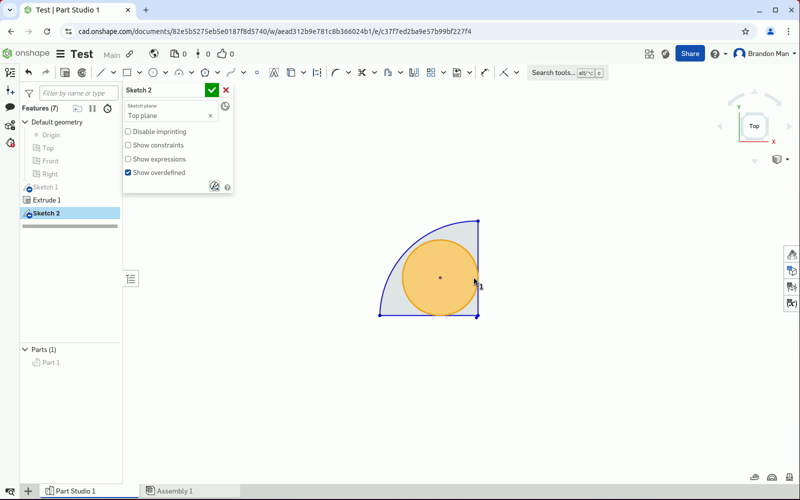
scroll(-6)
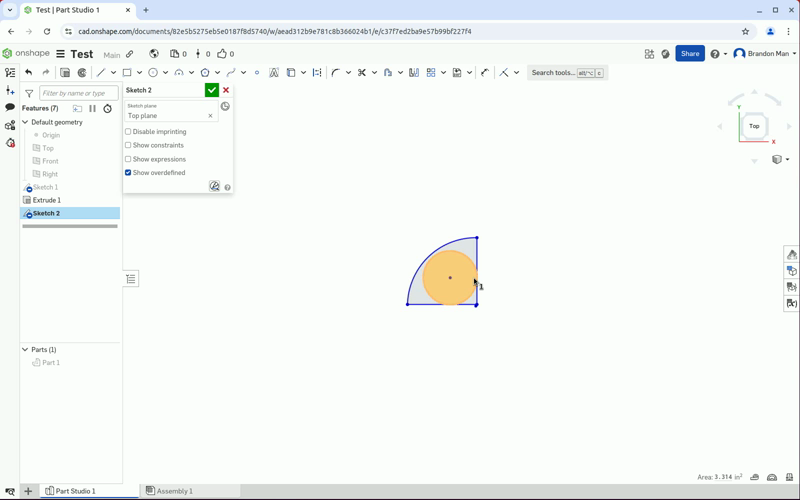
scroll(-6)
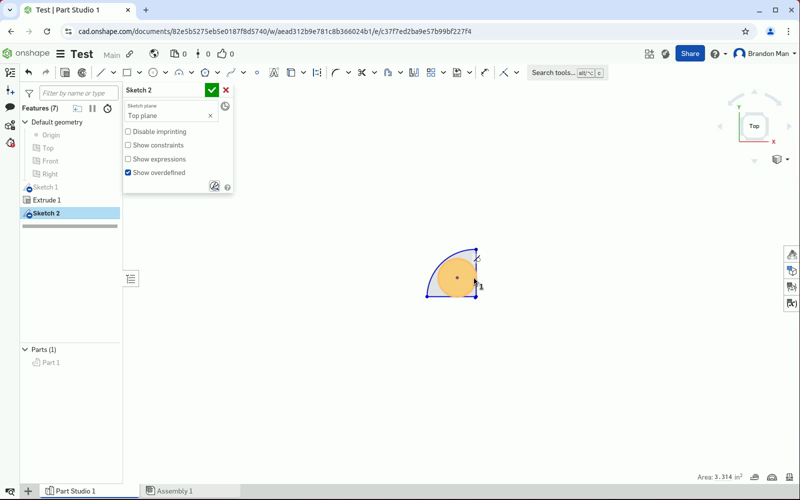
scroll(-6)
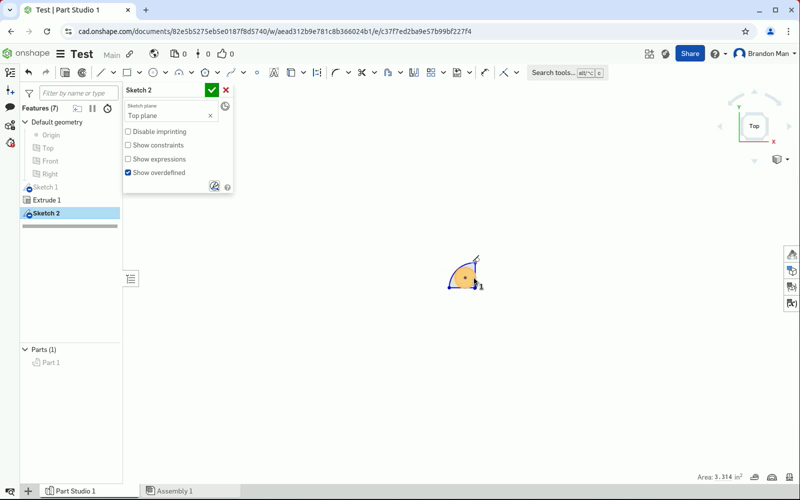
scroll(-6)
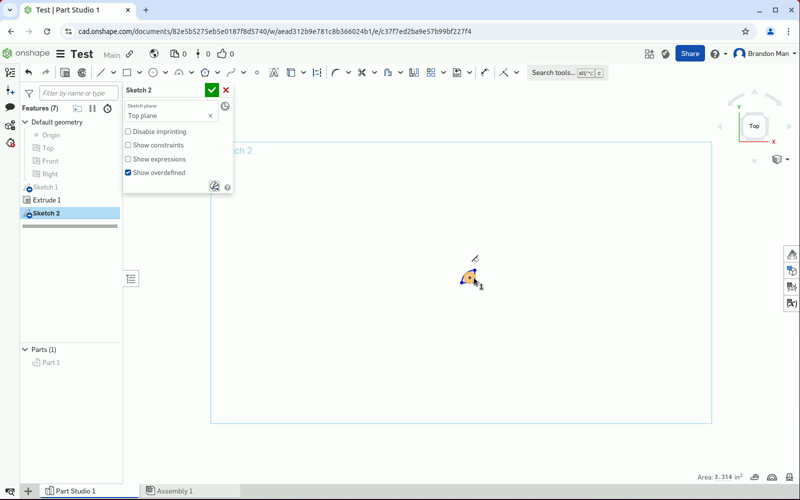
mouse_move(73, 352)
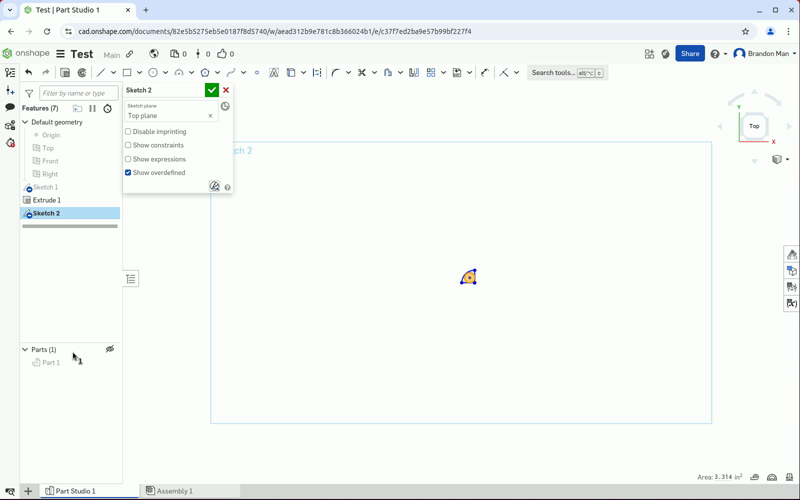
key(shift+y)
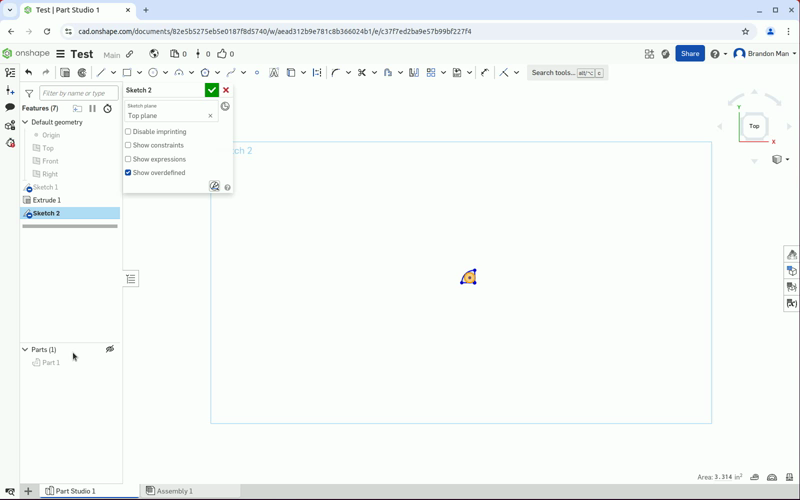
key(shift+e)
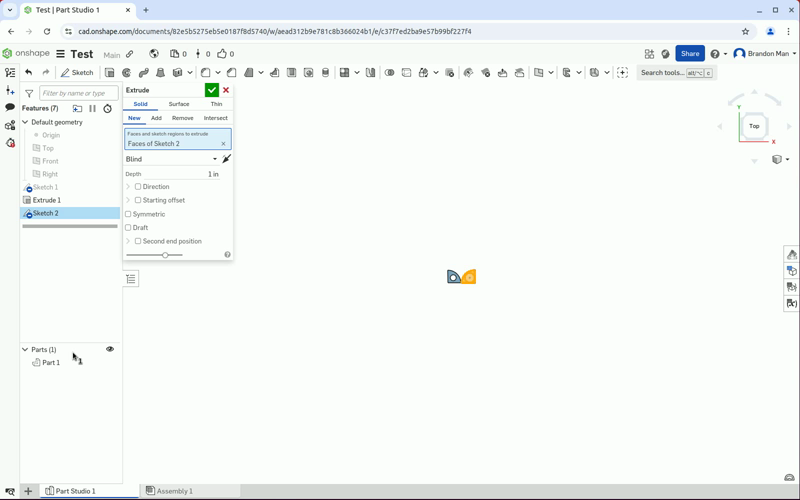
mouse_move(143, 106)
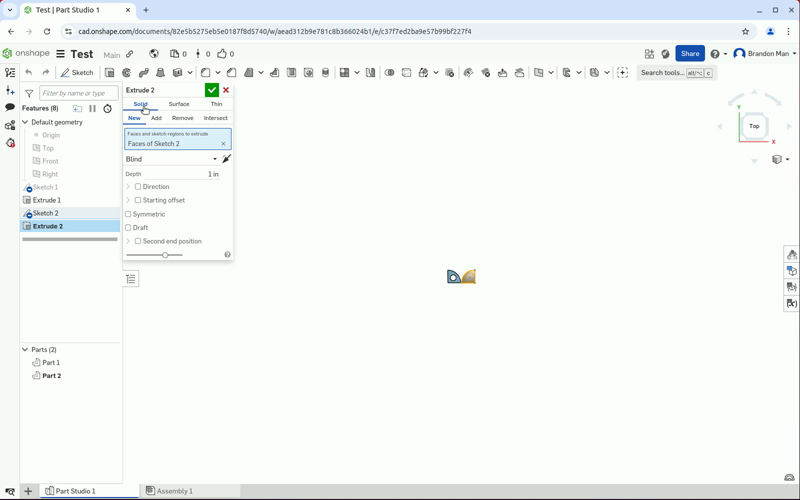
click(143, 106)
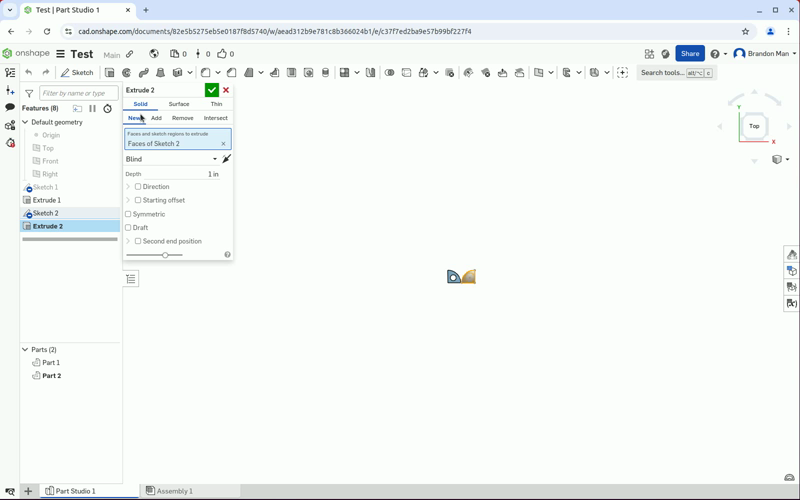
mouse_move(137, 120)
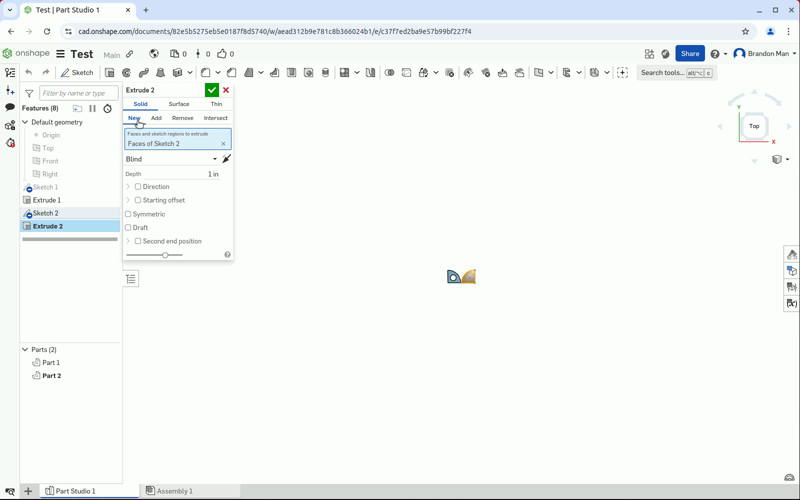
click(137, 120)
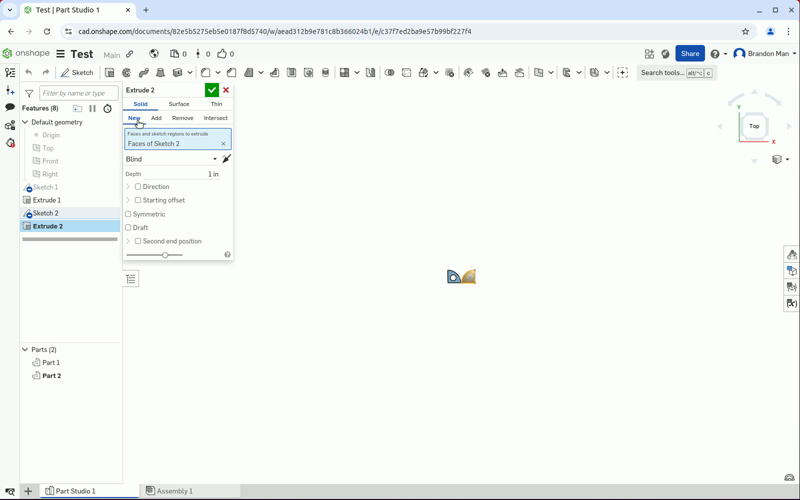
key(tab, 4)
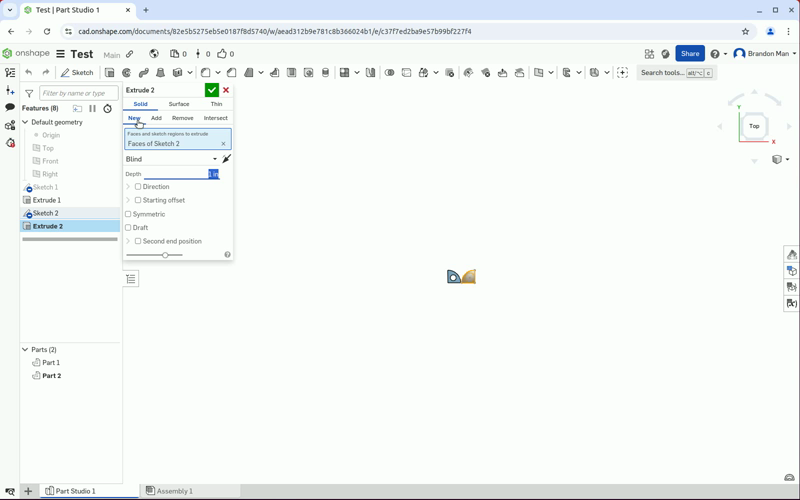
text(1.204)
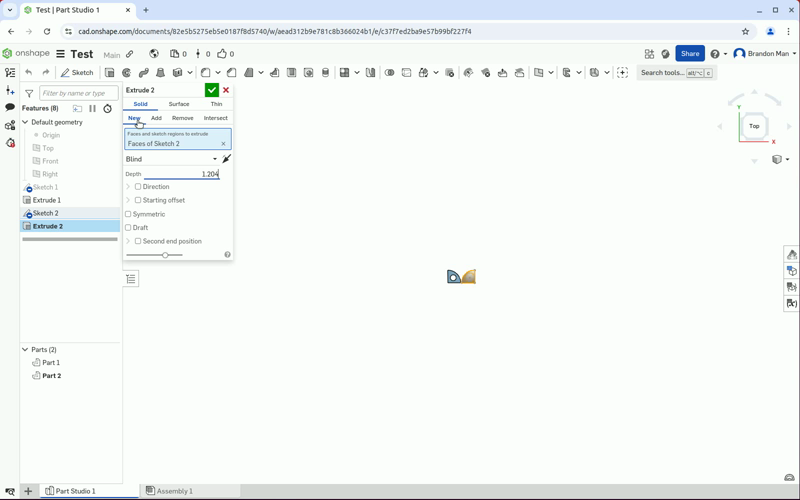
key(enter)
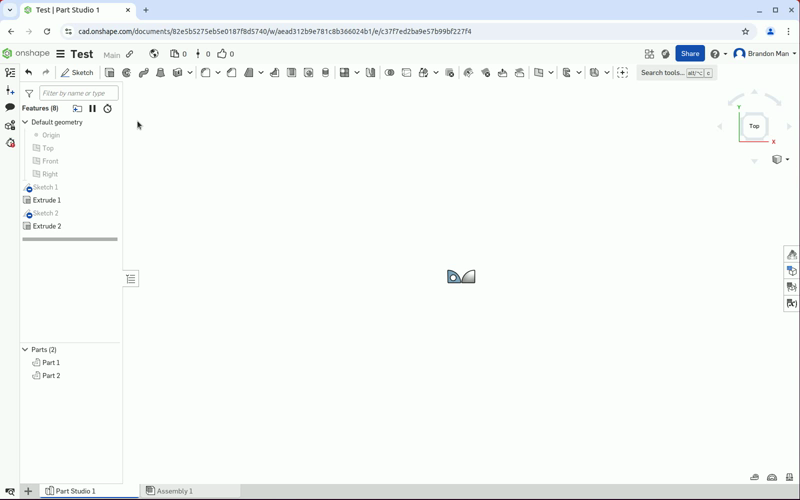
key(shift+h)
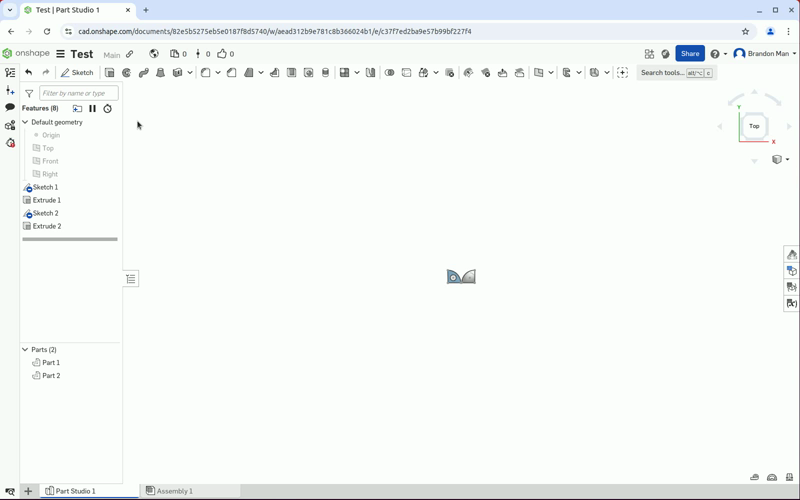
key(shift+h)
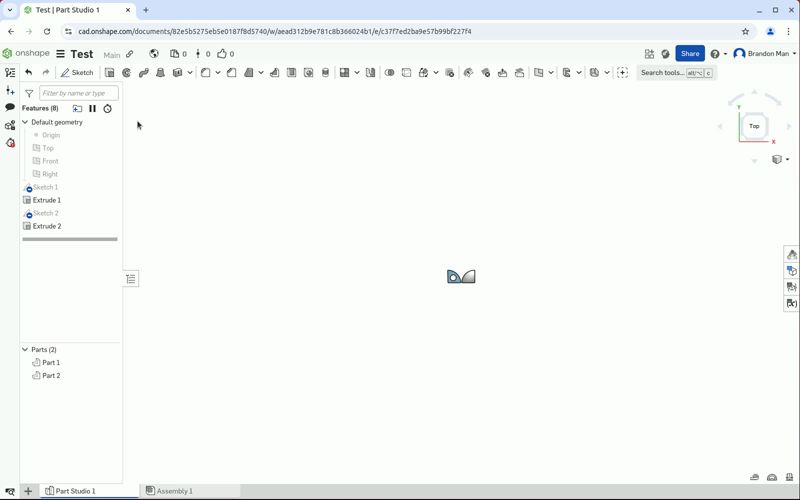
mouse_move(73, 189)
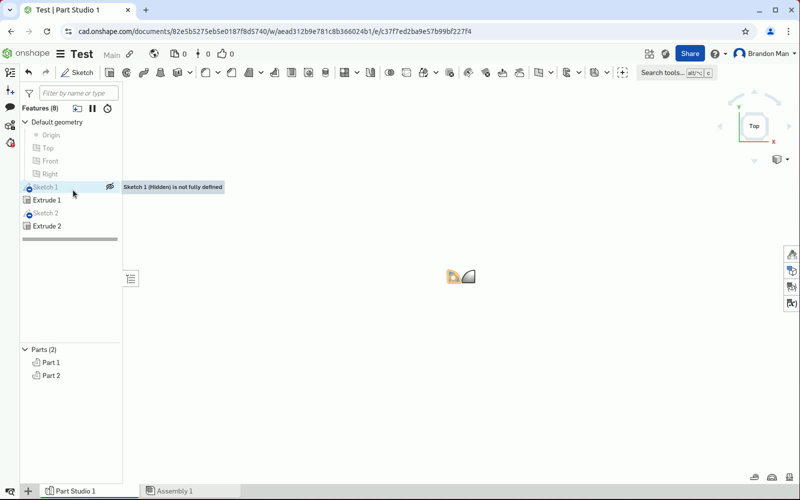
click(73, 189)
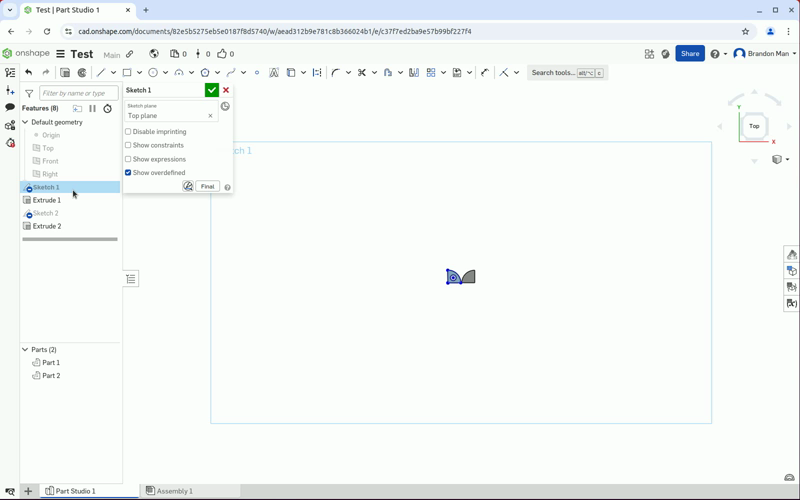
mouse_move(229, 92)
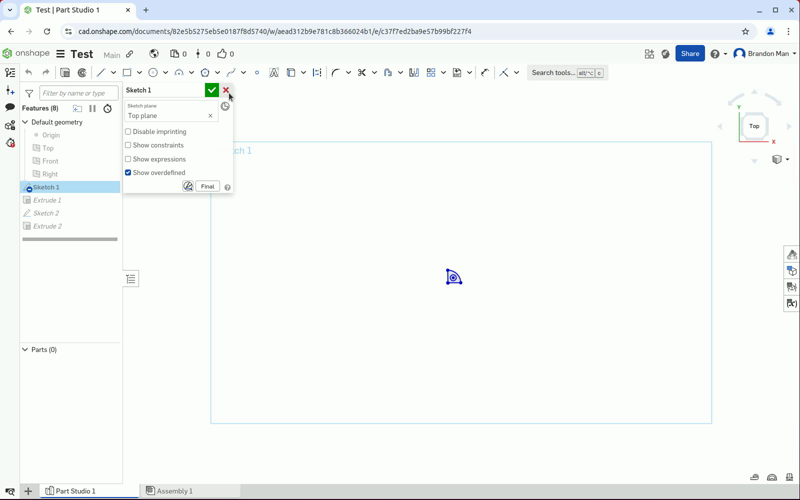
click(229, 92)
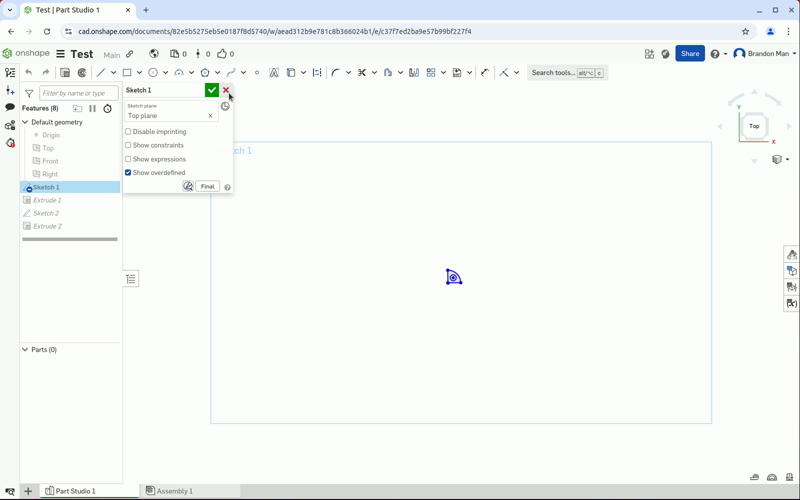
key(shift+s)
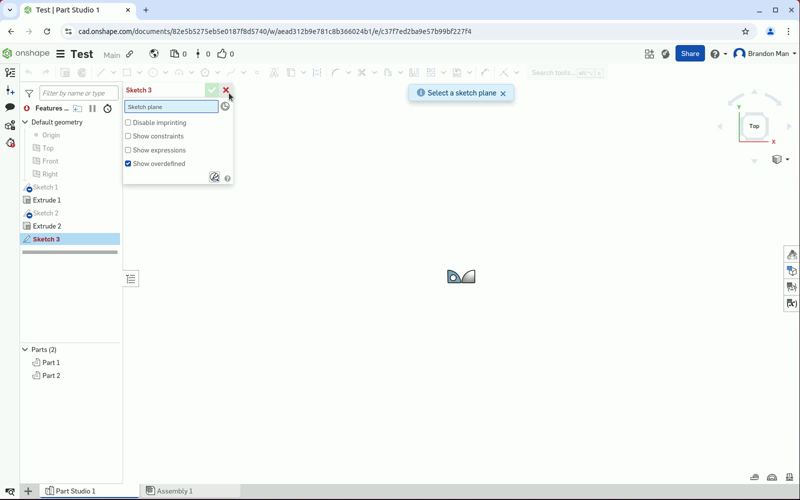
mouse_move(73, 150)
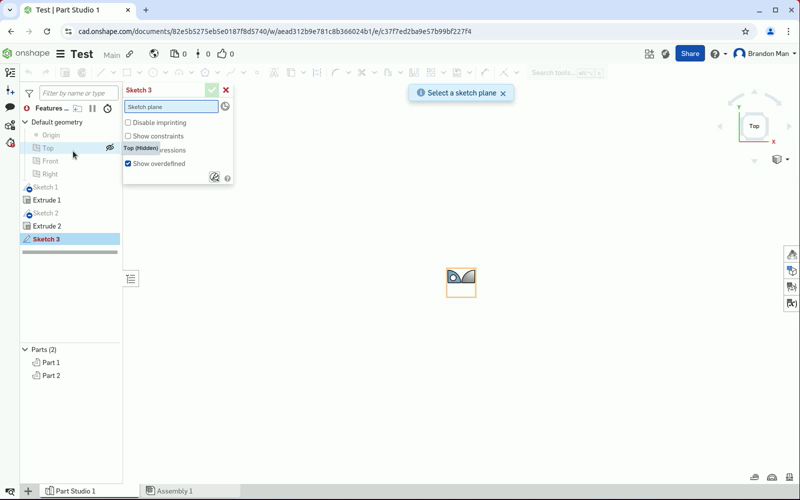
click(73, 150)
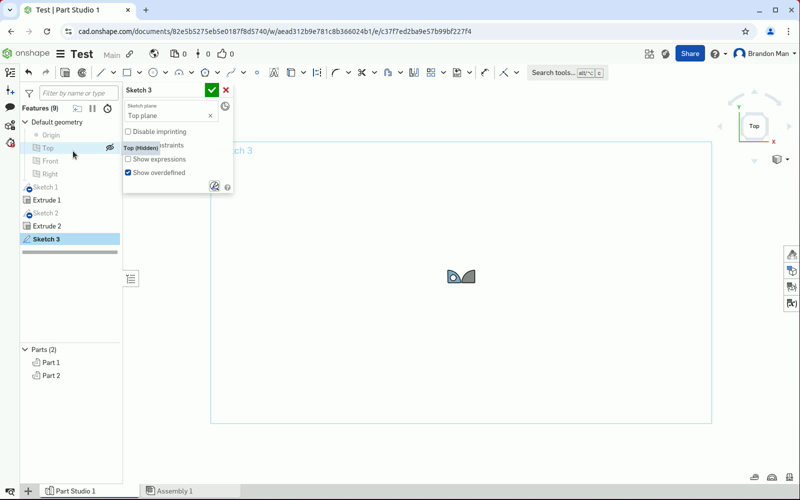
mouse_move(73, 352)
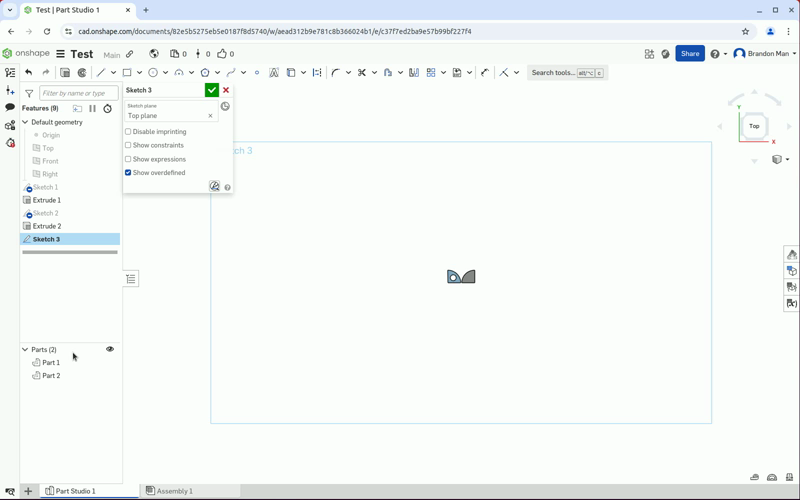
key(y)
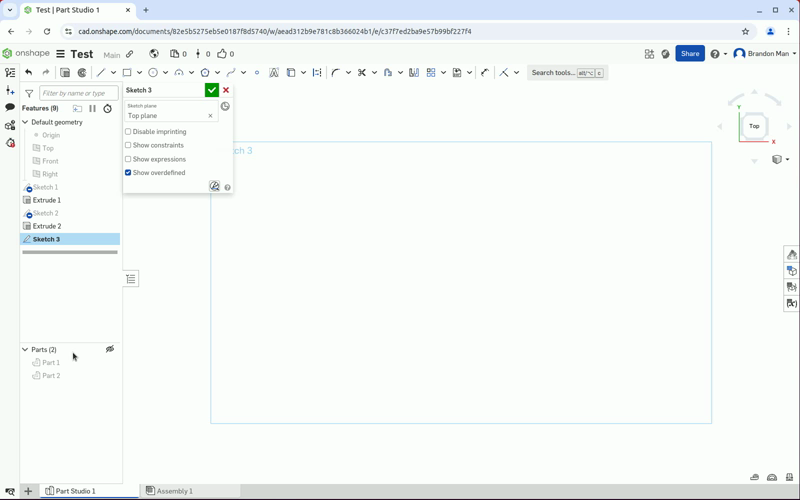
key(l)
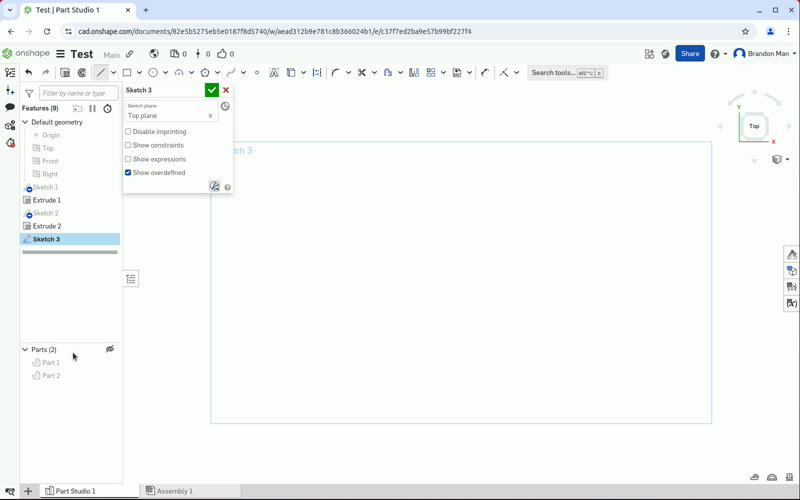
key_down(shift)
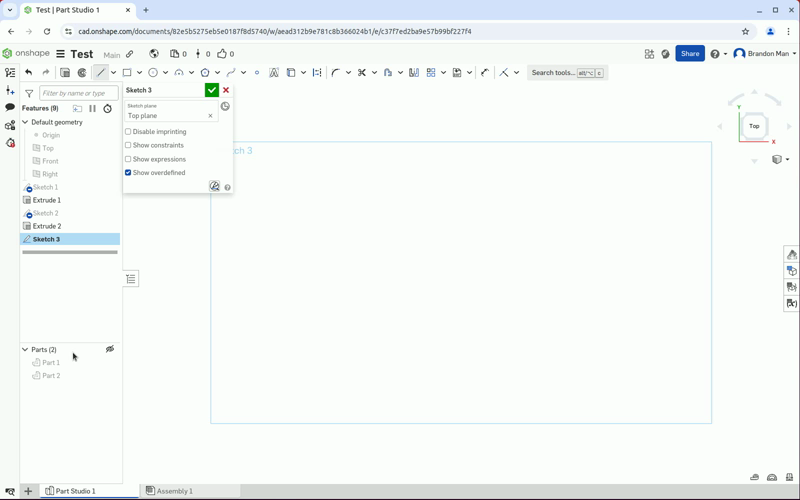
mouse_move(446, 284)
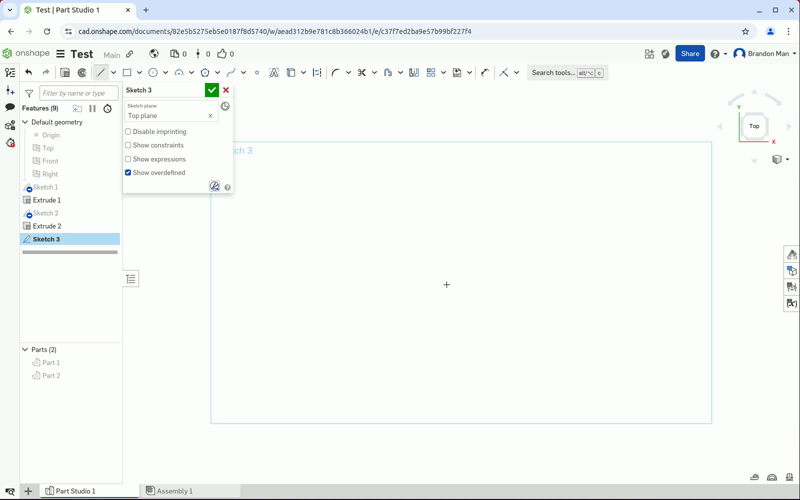
click(446, 284)
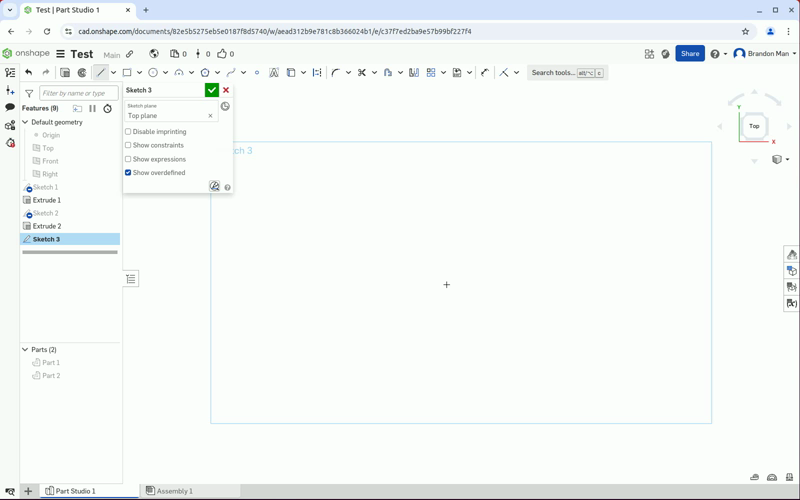
key_up(shift)
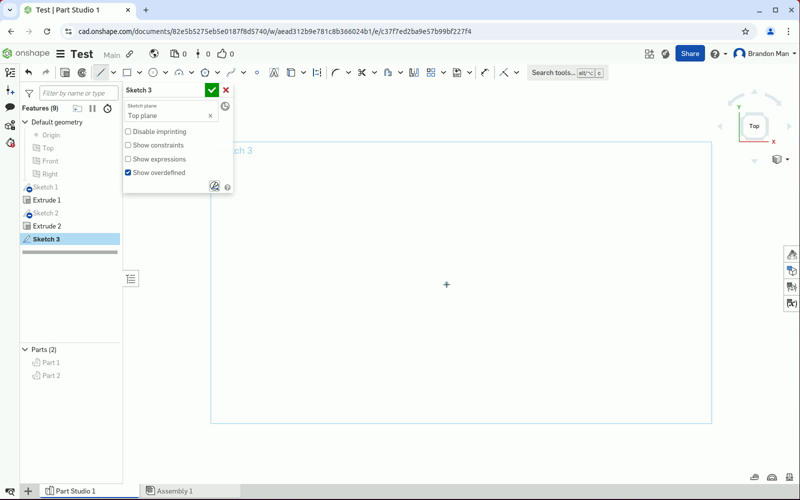
key_down(shift)
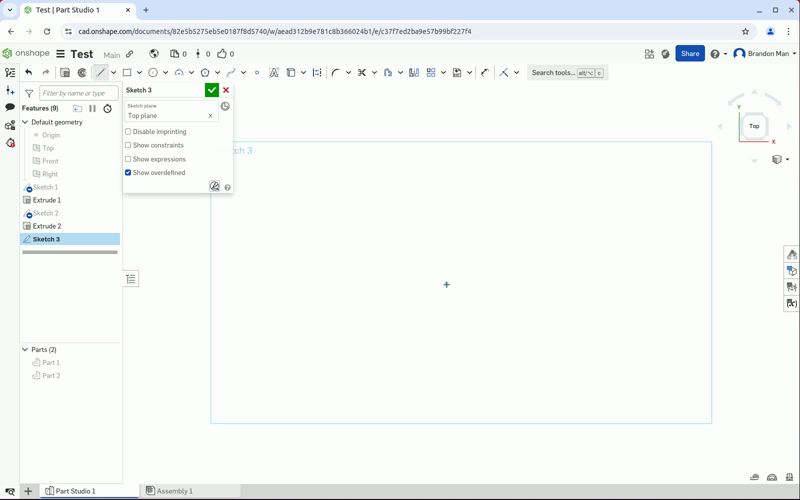
mouse_move(476, 284)
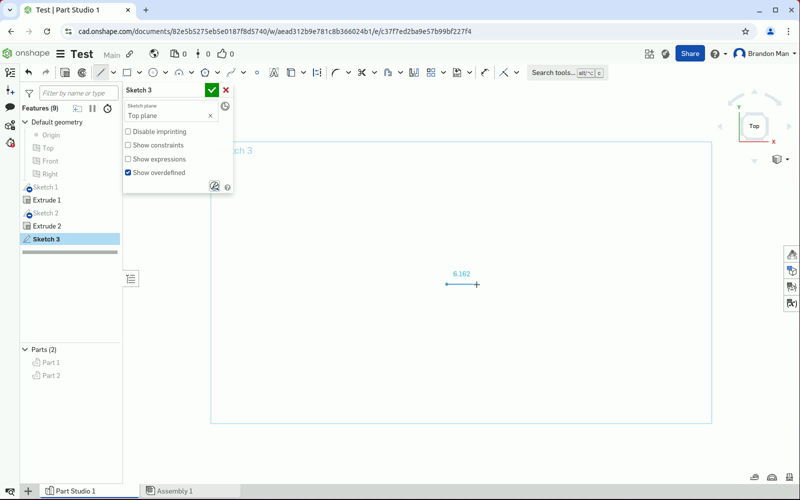
mouse_move(461, 284)
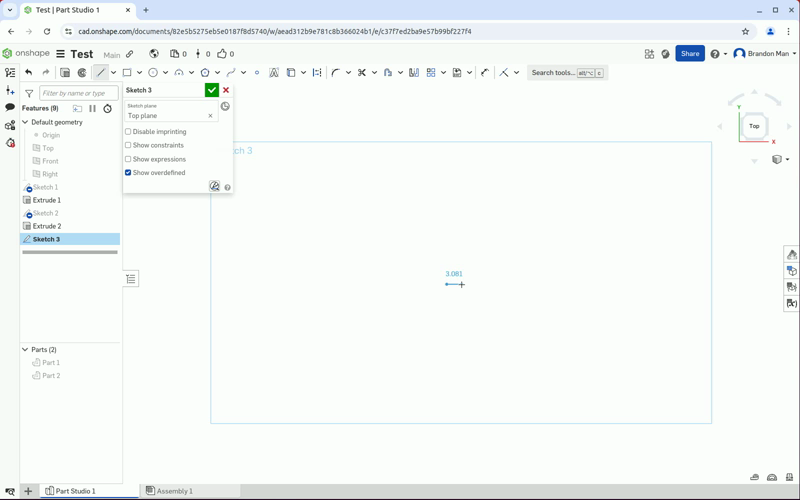
click(461, 284)
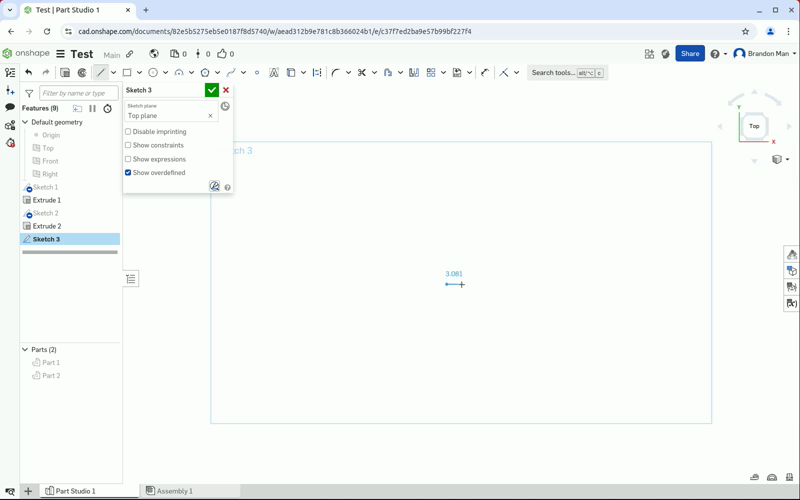
key_up(shift)
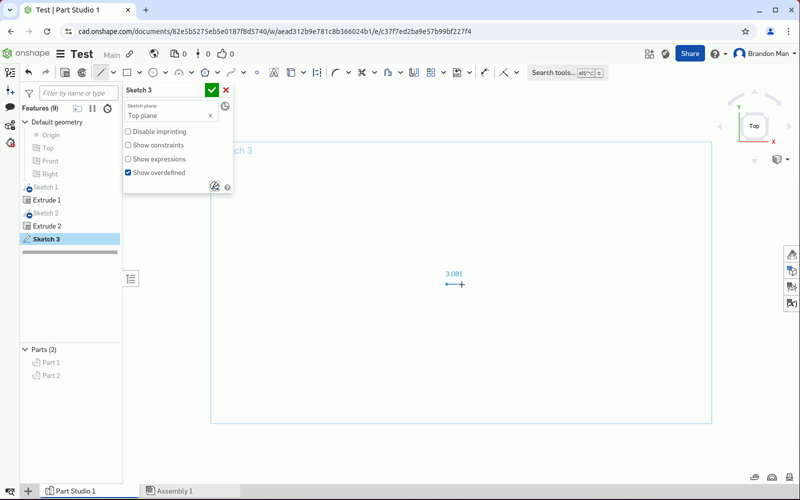
key(esc)
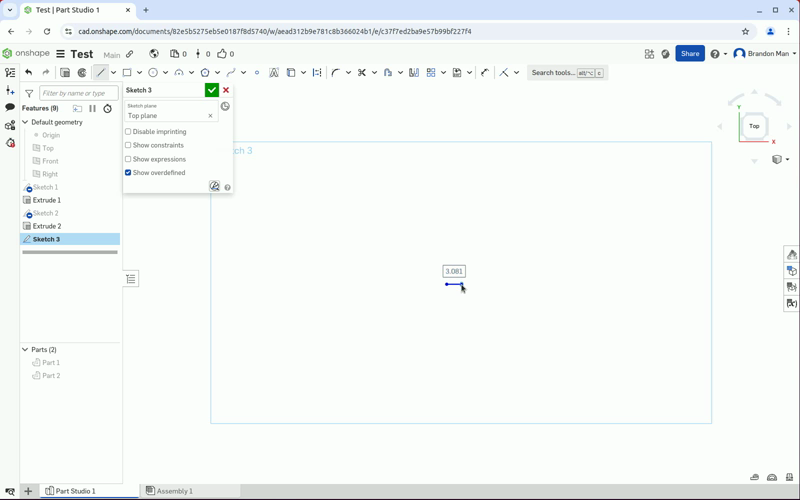
key(a)
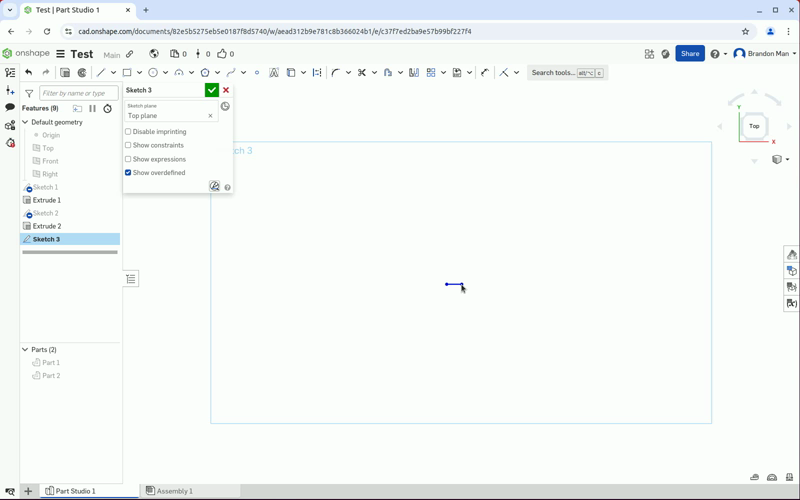
mouse_move(461, 284)
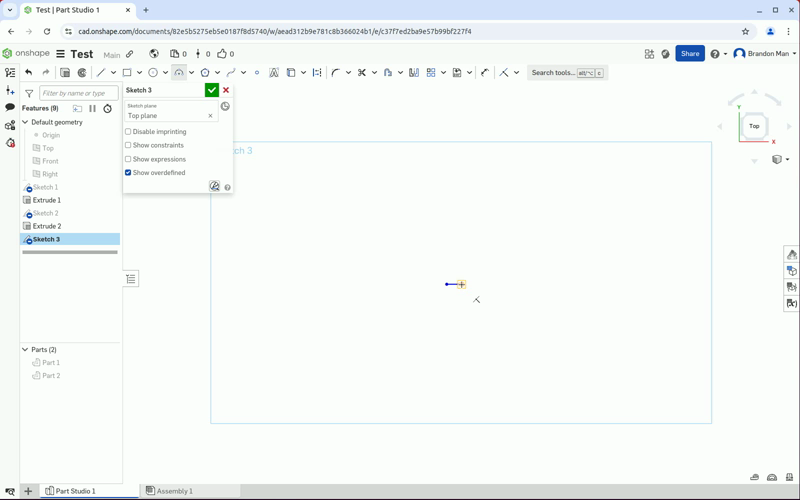
click(461, 284)
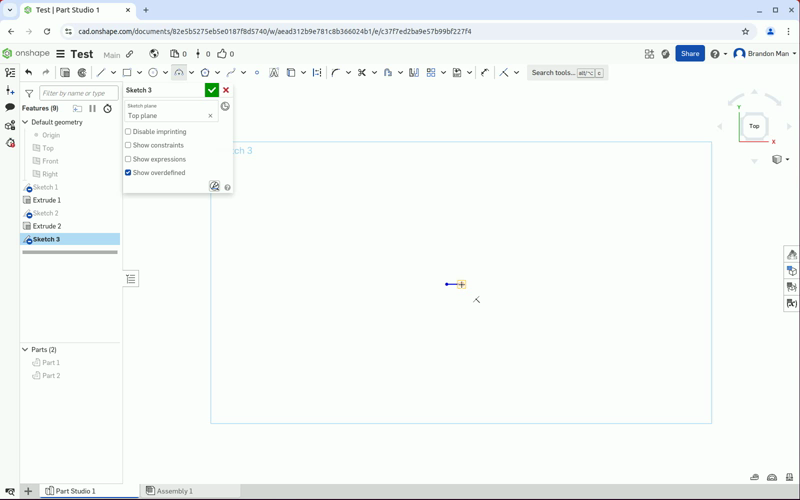
key_down(shift)
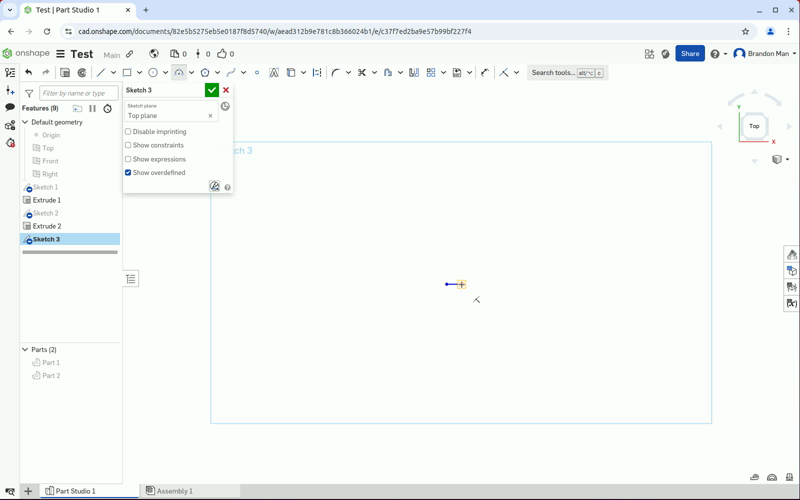
mouse_move(446, 269)
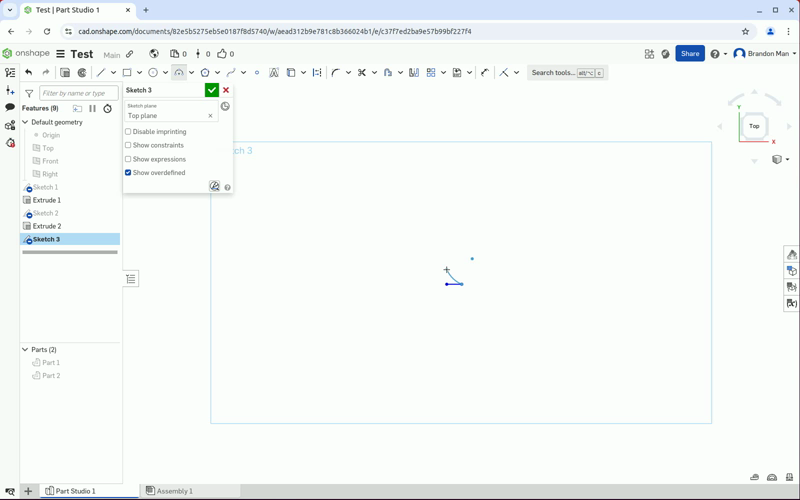
click(446, 269)
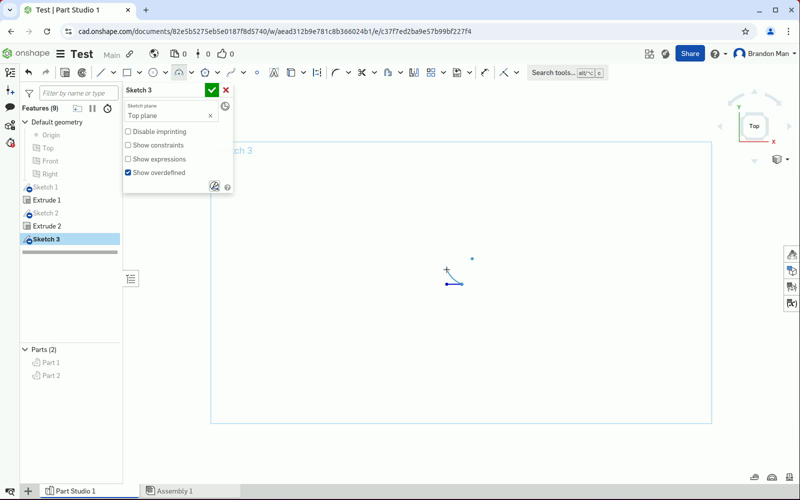
mouse_move(457, 273)
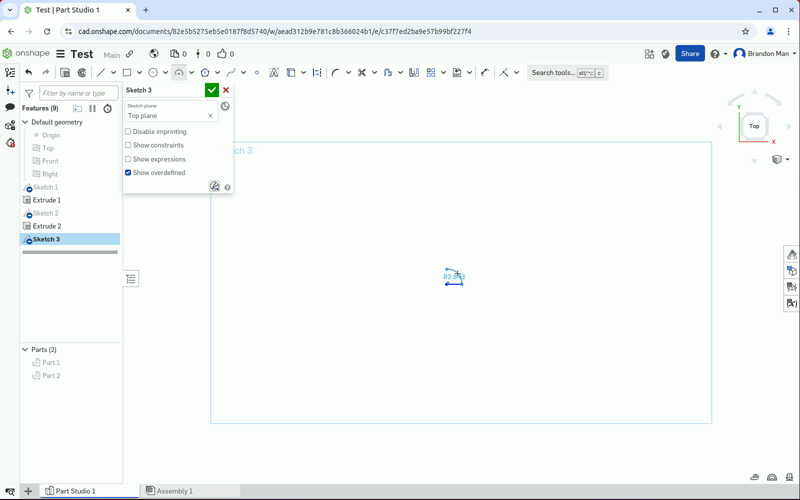
click(457, 273)
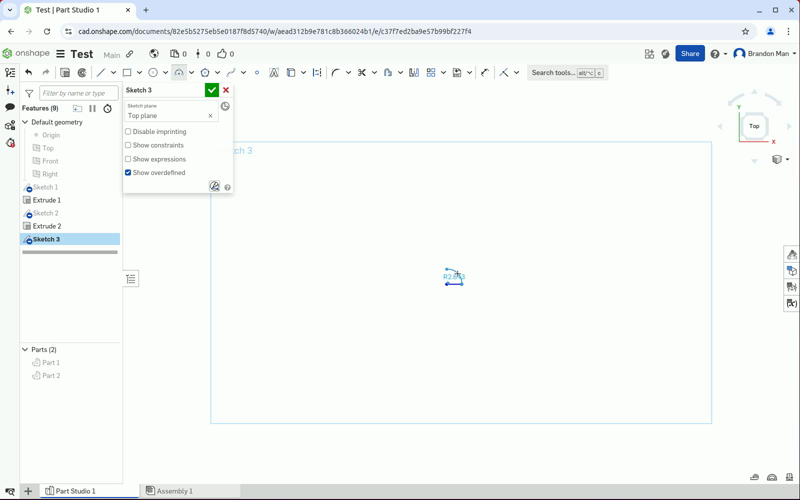
key_up(shift)
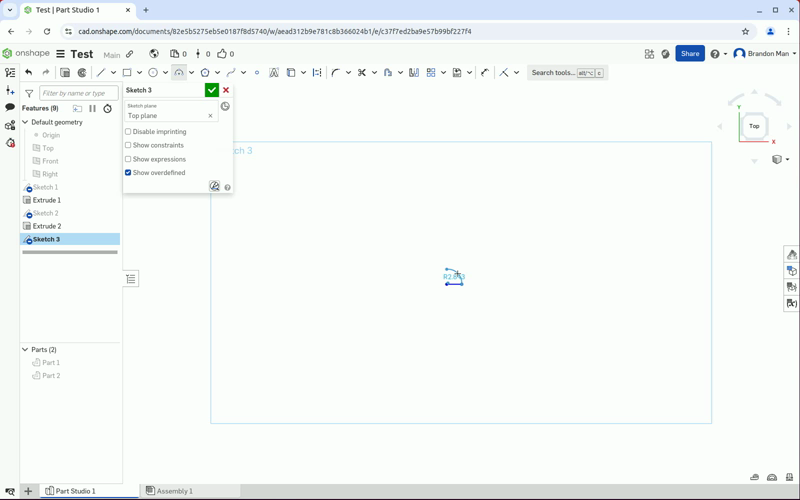
key(esc)
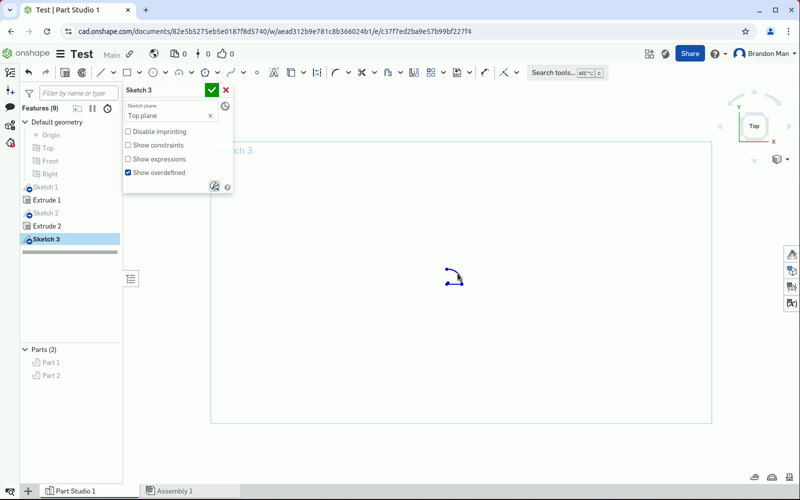
key(l)
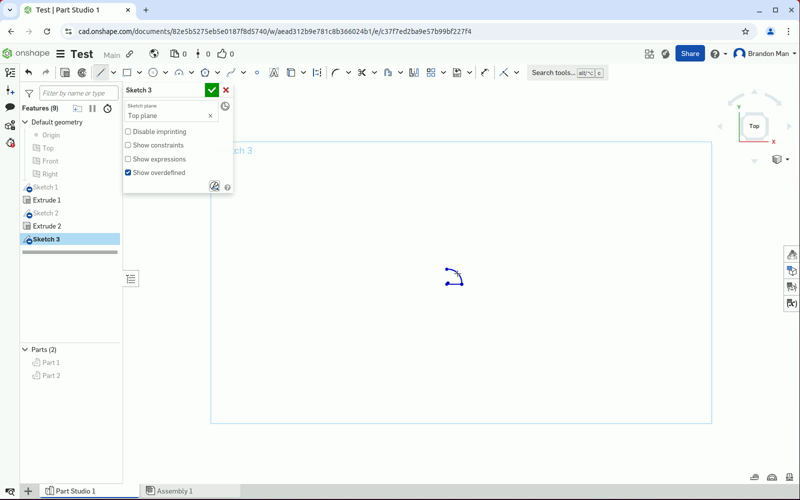
mouse_move(446, 269)
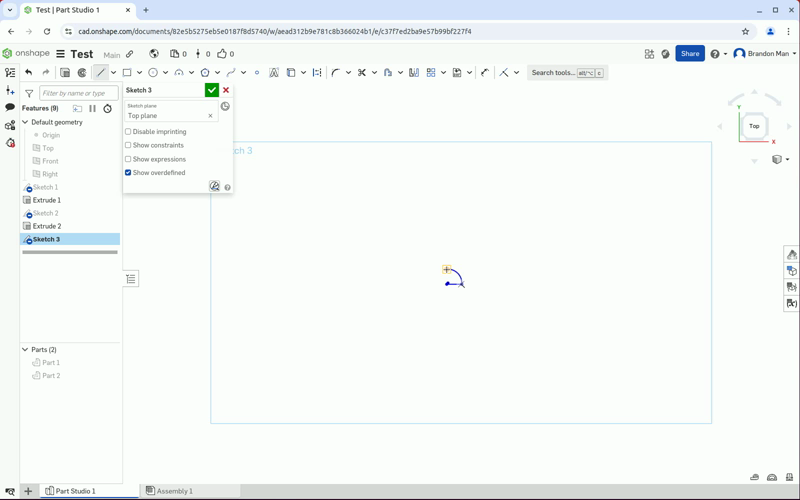
click(446, 269)
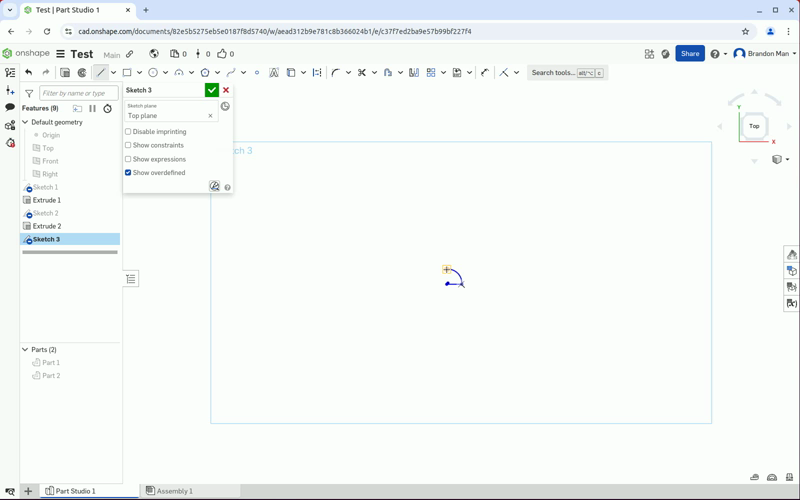
mouse_move(476, 269)
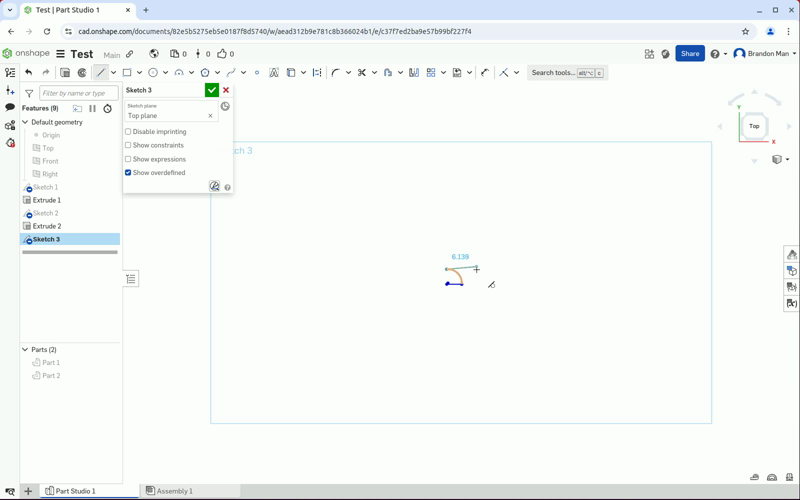
key_down(shift)
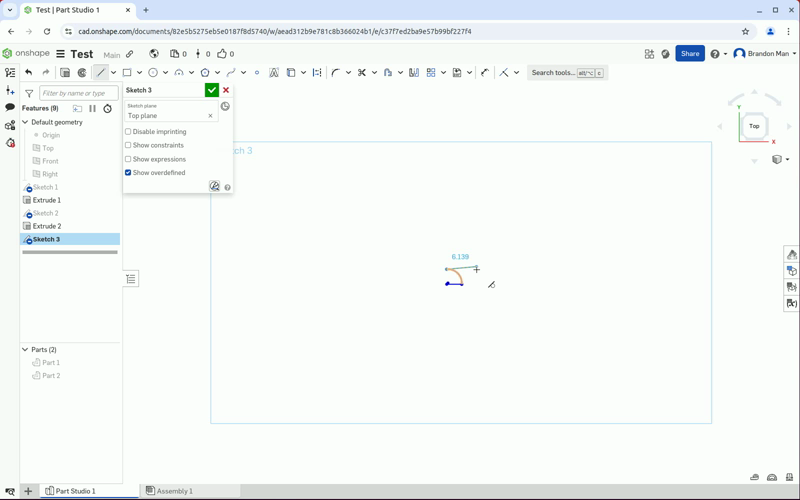
mouse_move(446, 284)
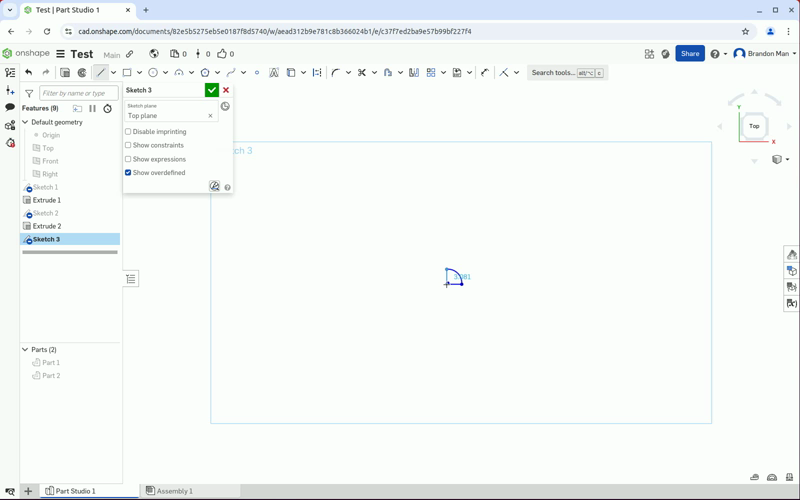
scroll(6)
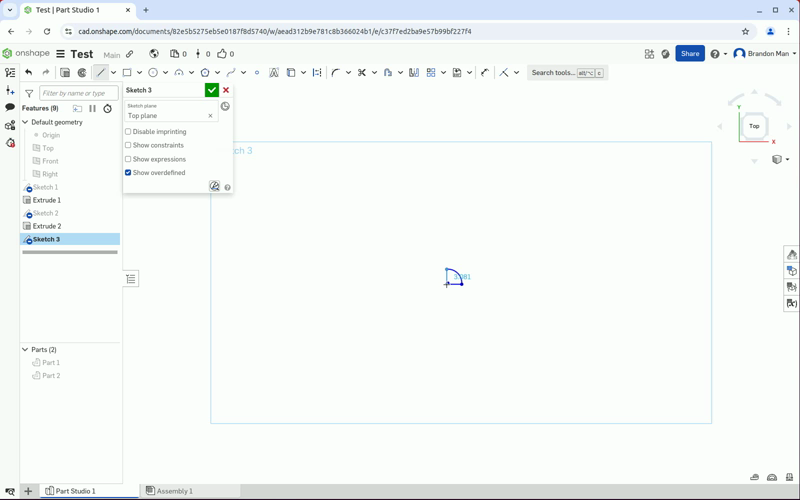
scroll(6)
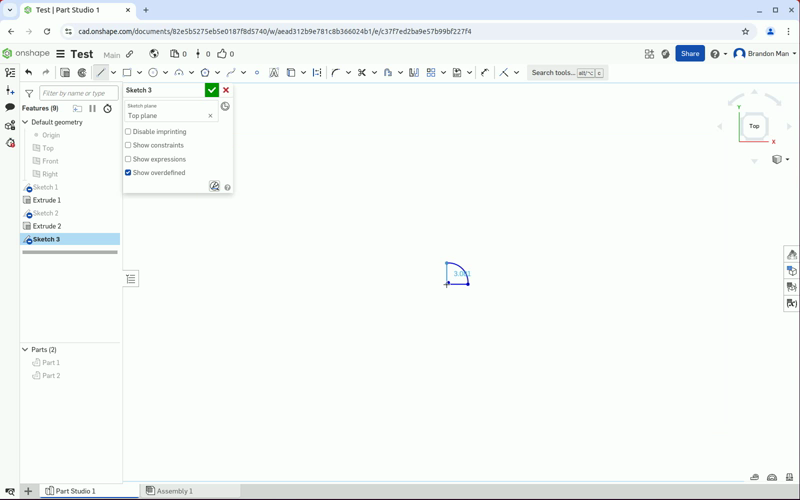
scroll(6)
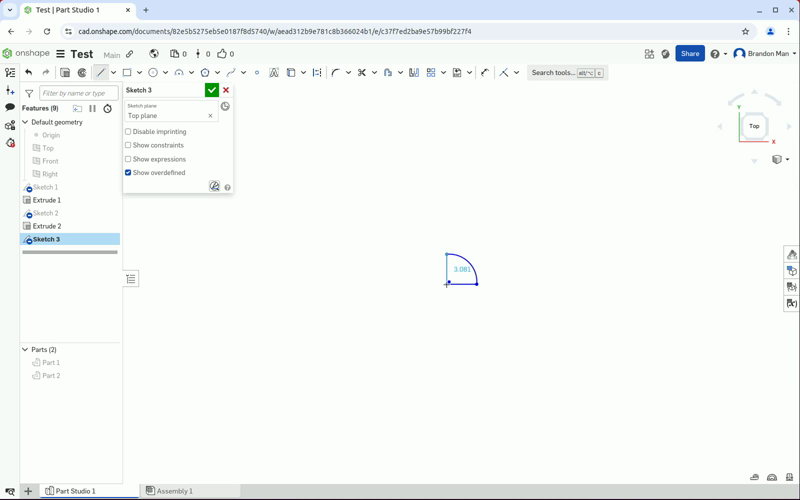
scroll(6)
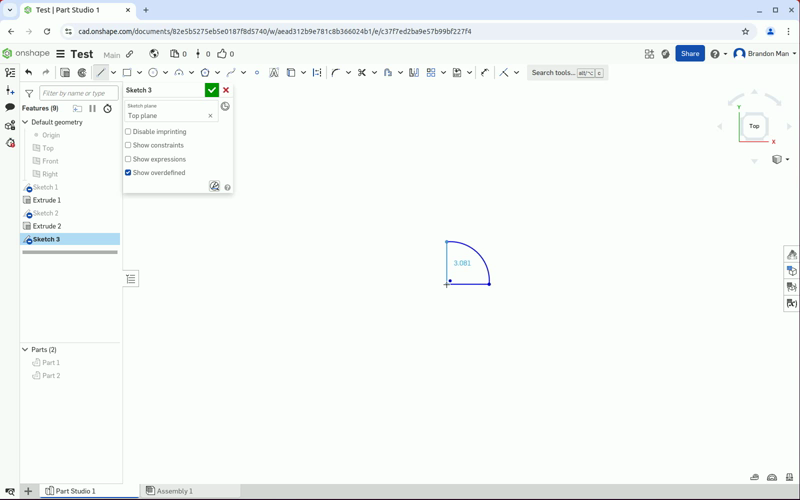
scroll(6)
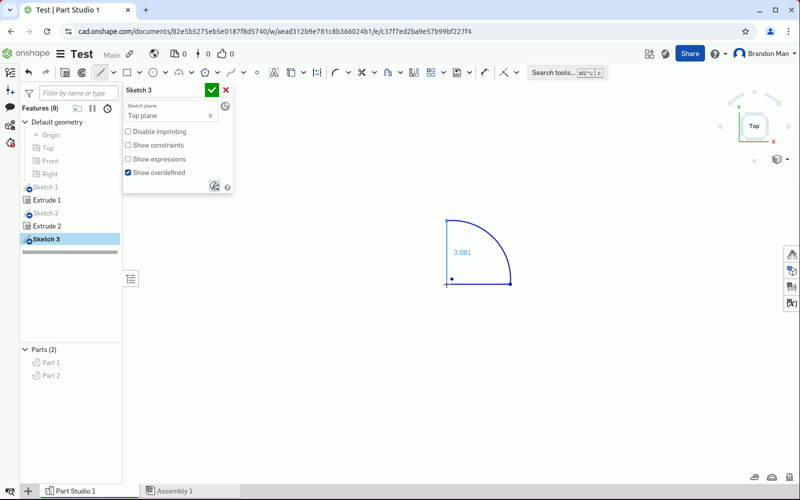
scroll(6)
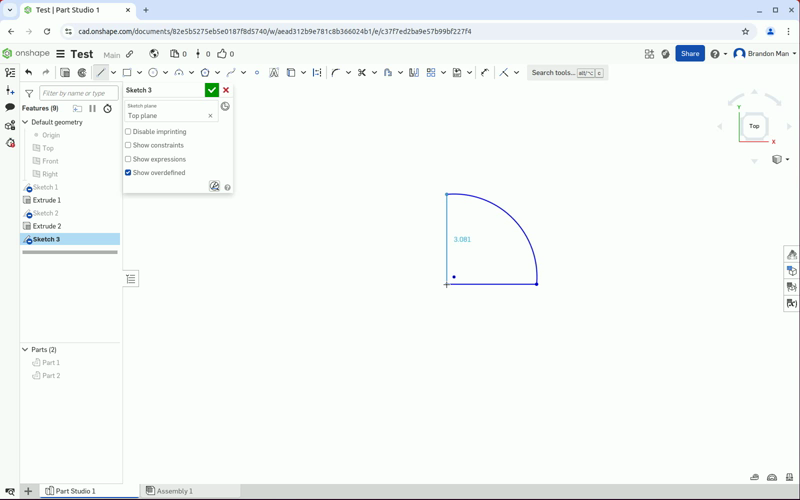
scroll(6)
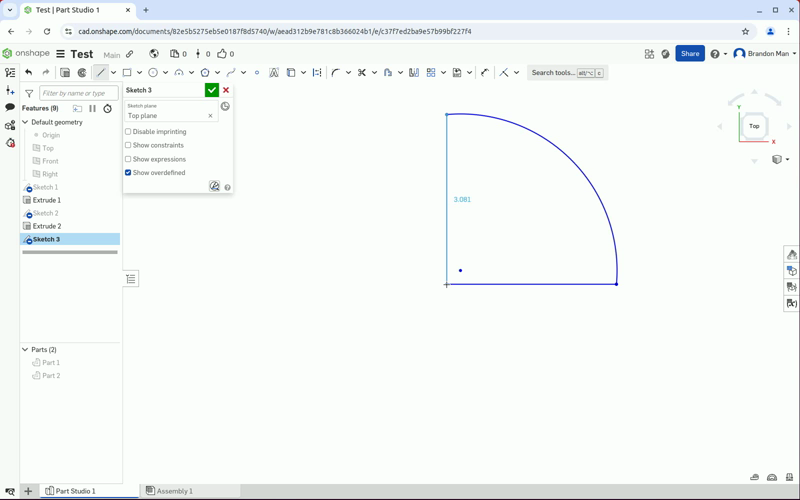
key_up(shift)
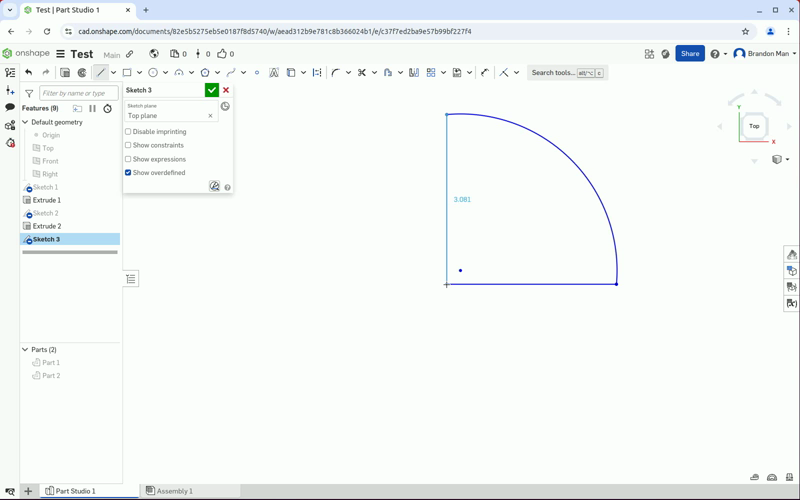
click(446, 284)
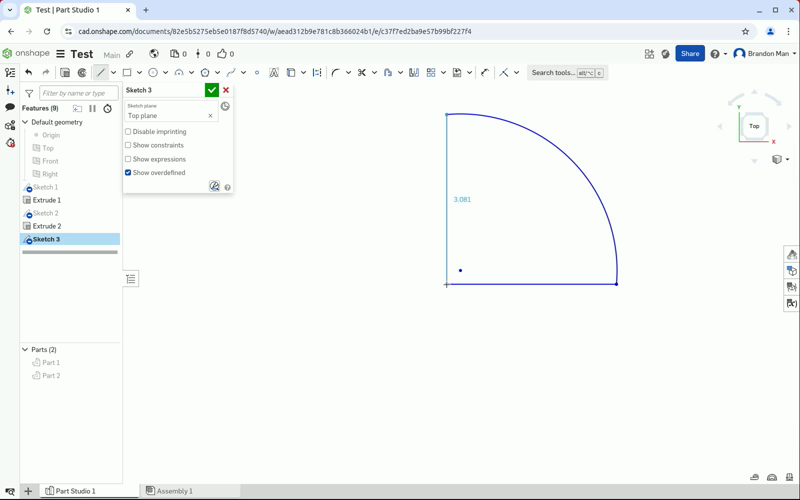
scroll(-6)
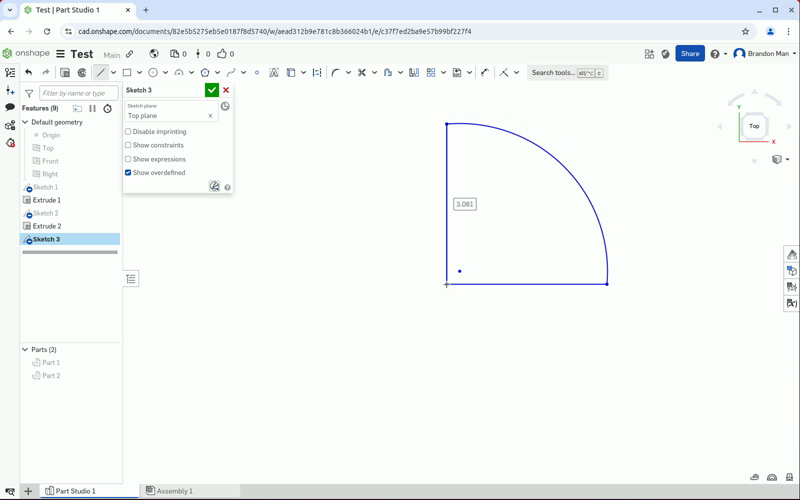
scroll(-6)
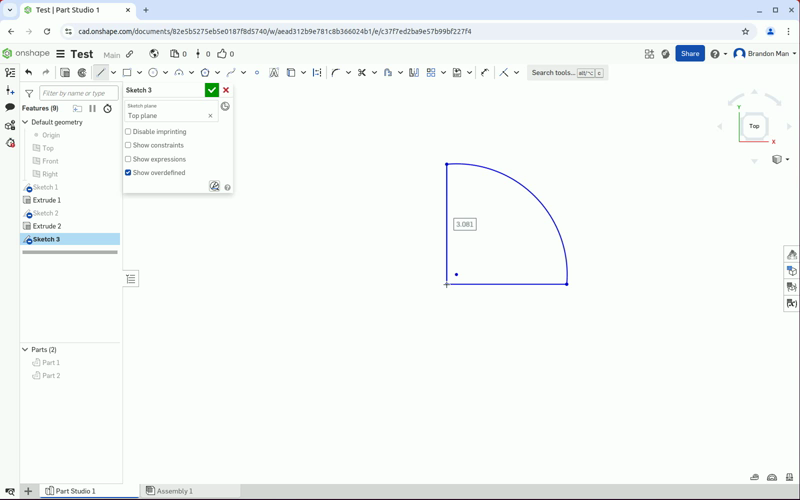
scroll(-6)
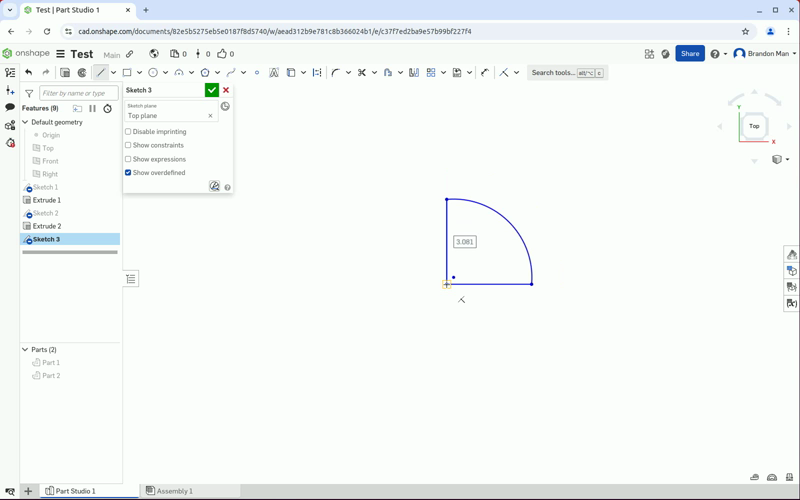
scroll(-6)
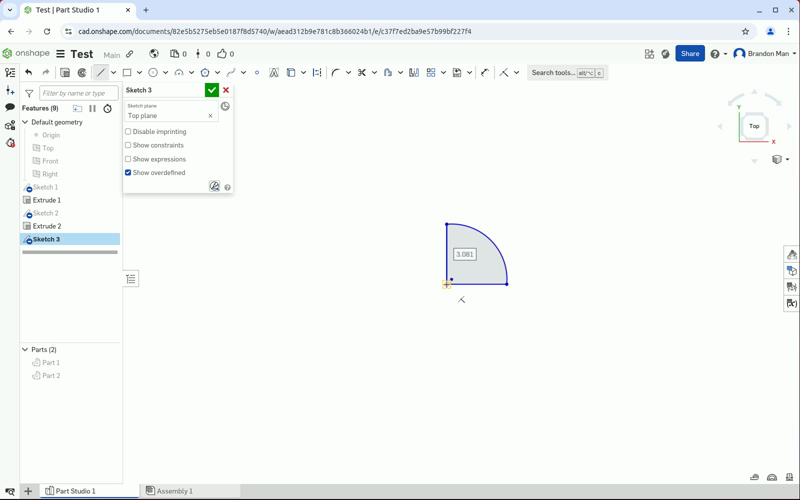
scroll(-6)
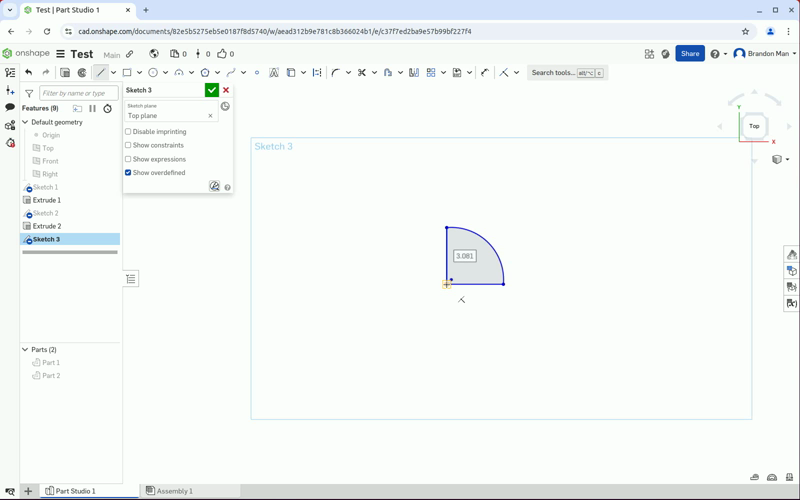
scroll(-6)
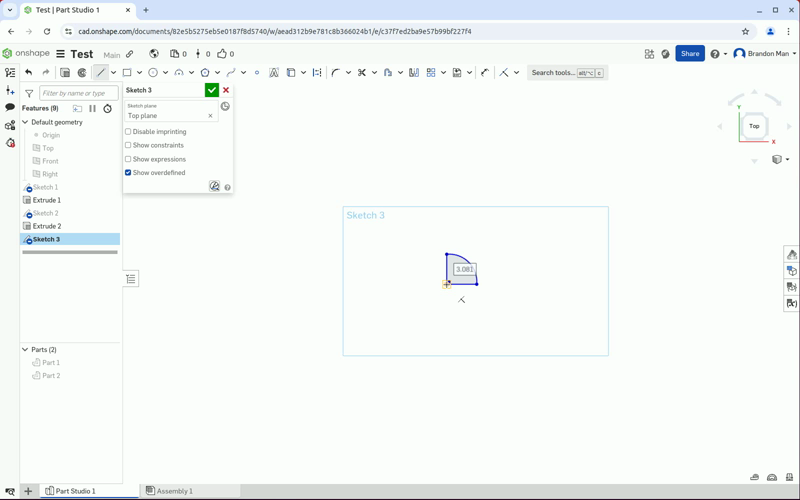
scroll(-6)
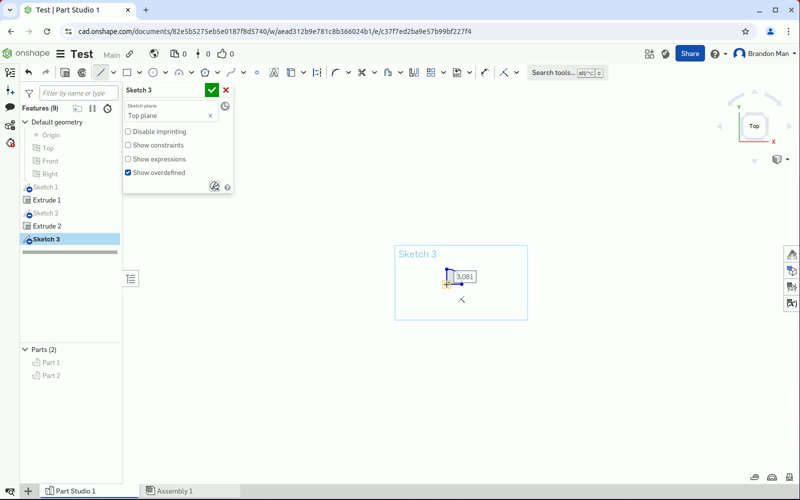
key(esc)
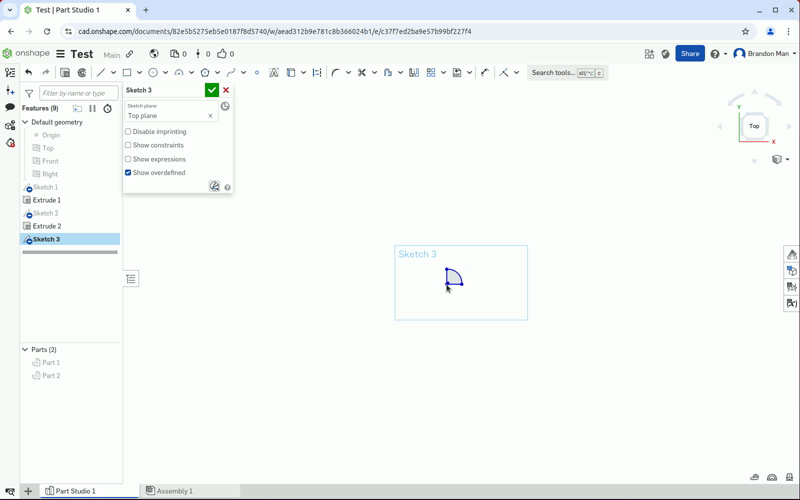
mouse_move(449, 270)
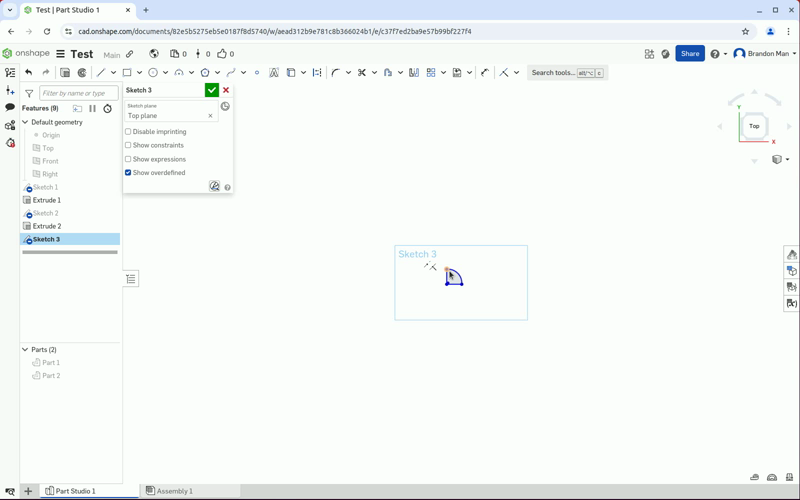
scroll(6)
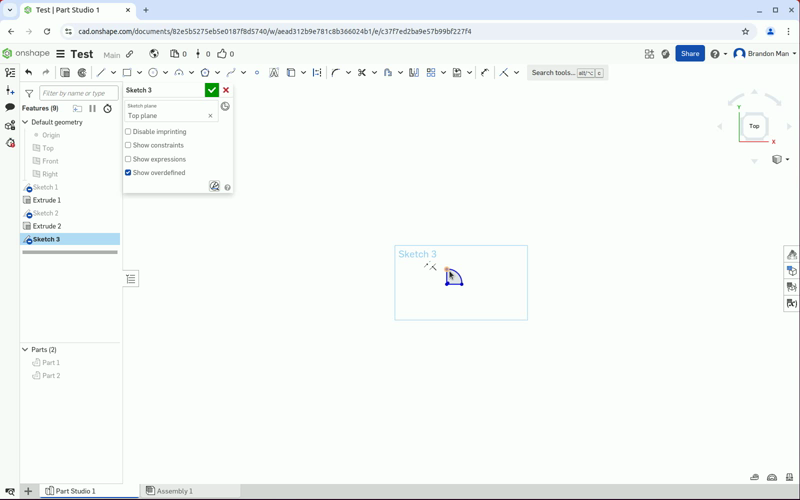
scroll(6)
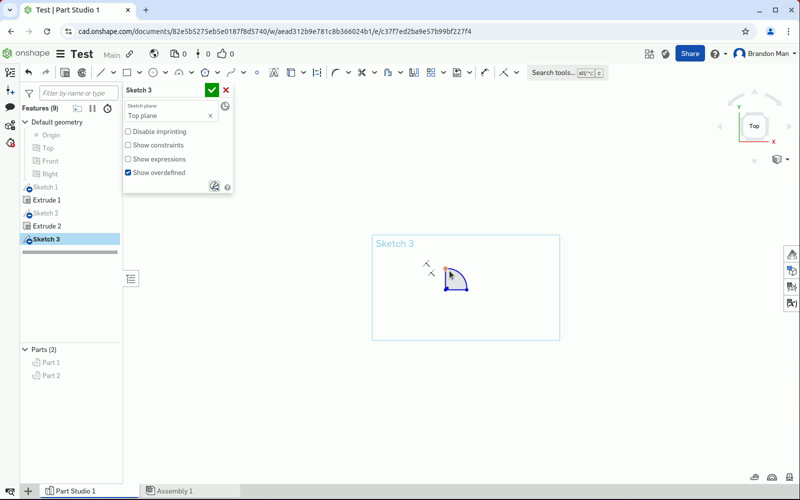
scroll(6)
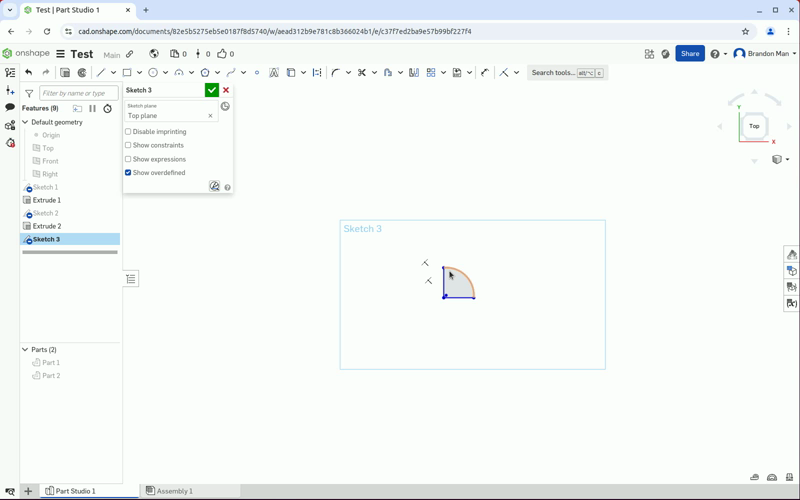
scroll(6)
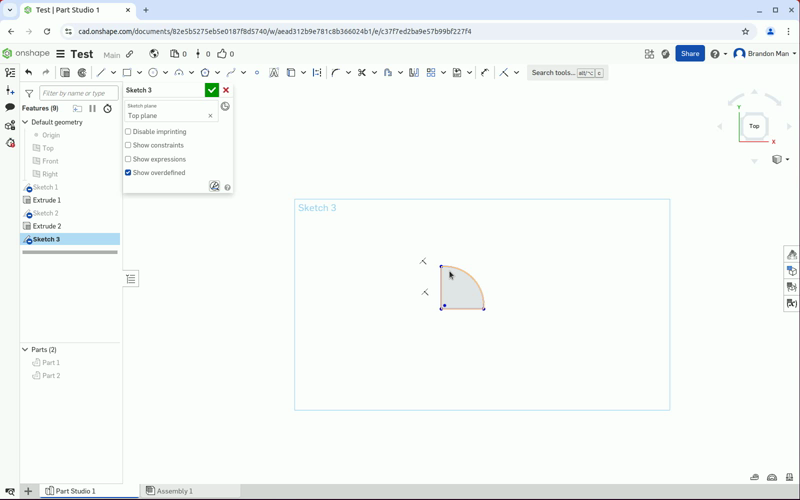
scroll(6)
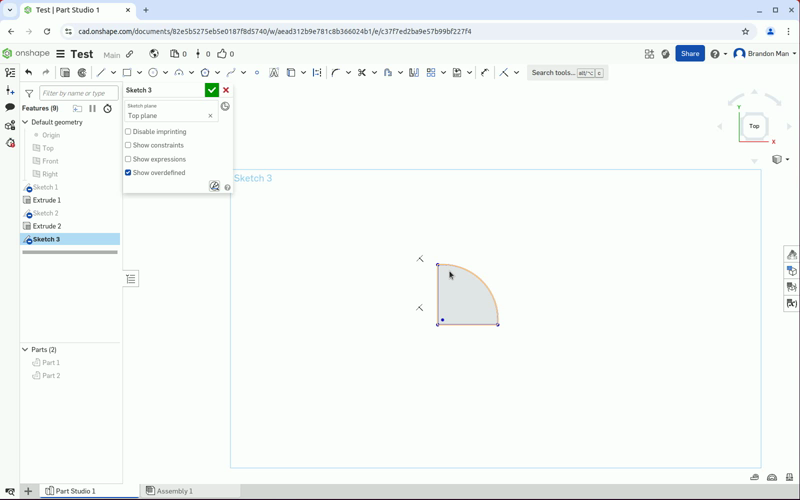
scroll(6)
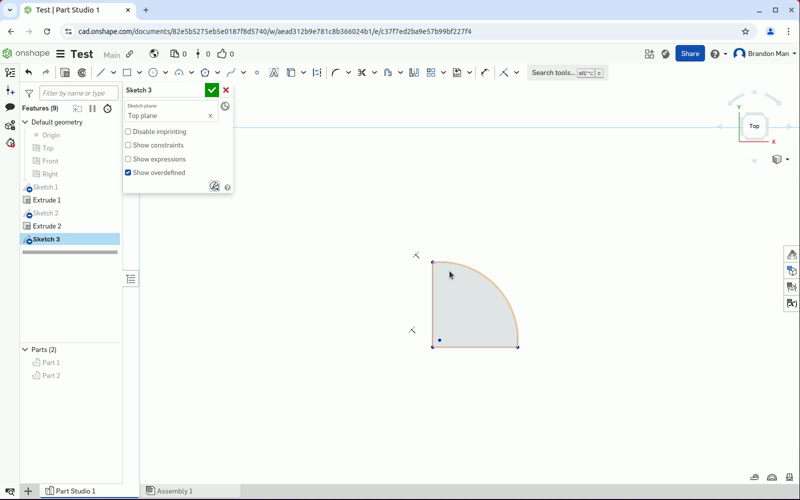
scroll(6)
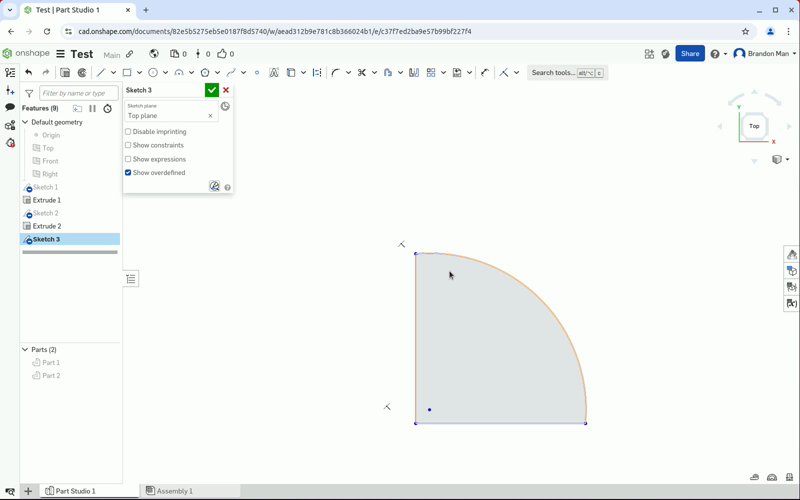
click(449, 270)
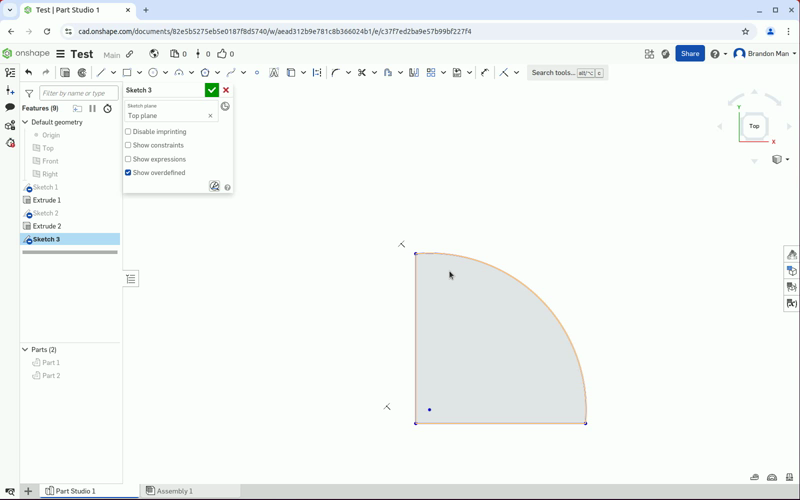
scroll(-6)
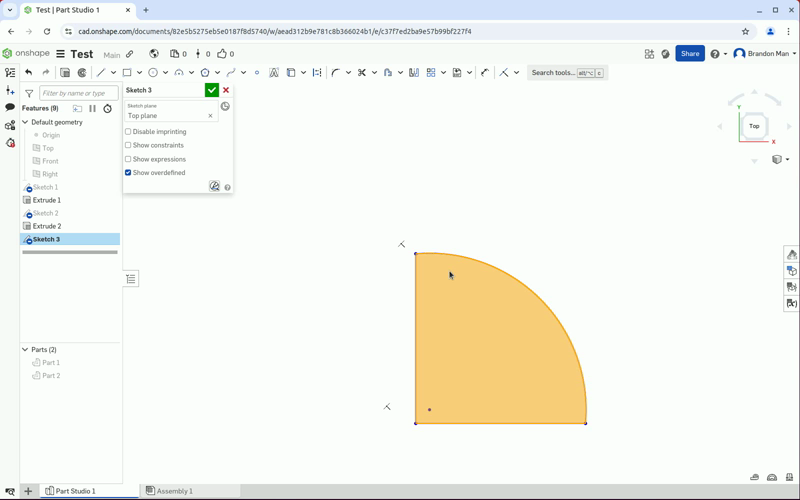
scroll(-6)
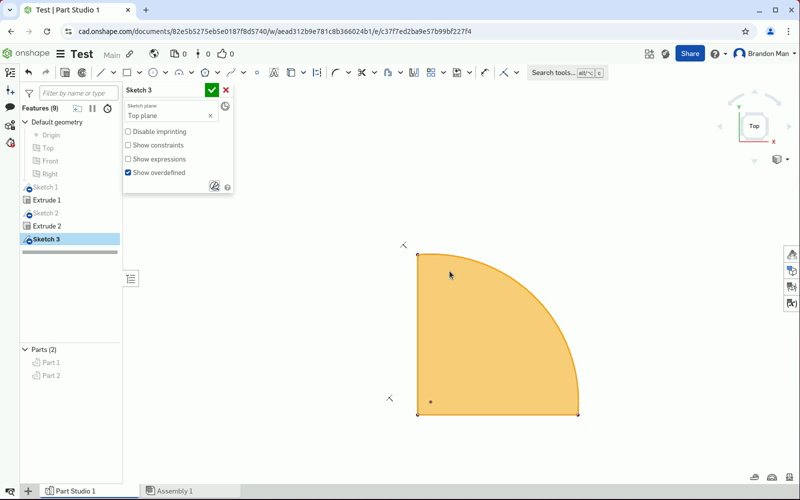
scroll(-6)
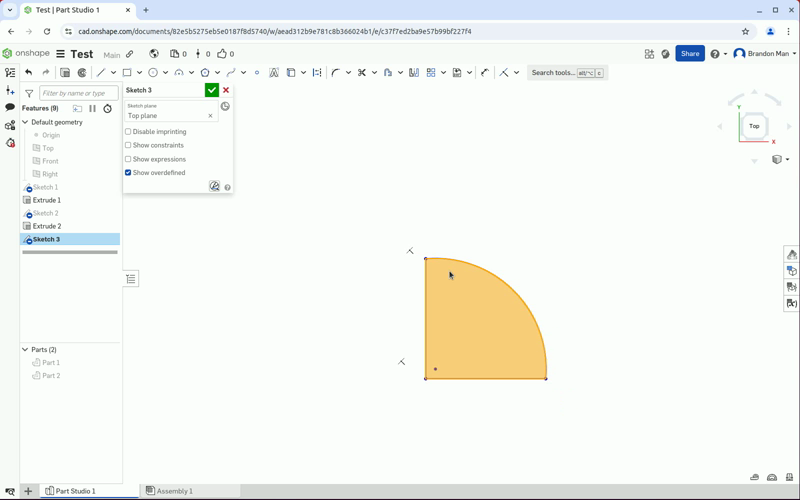
scroll(-6)
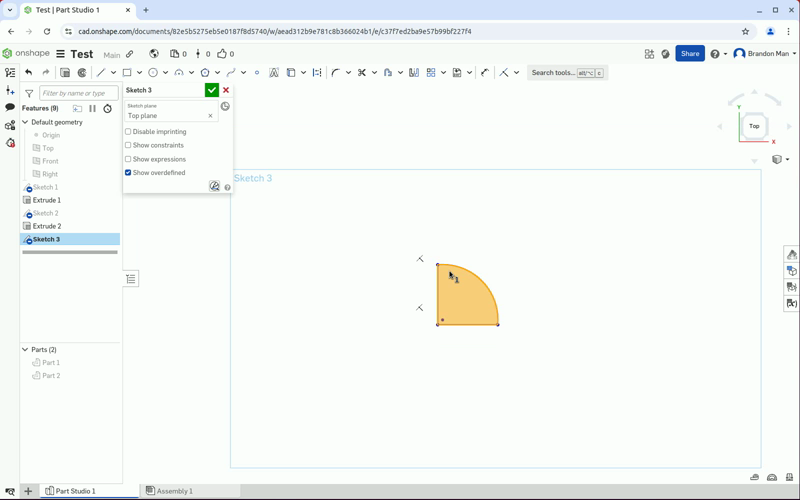
scroll(-6)
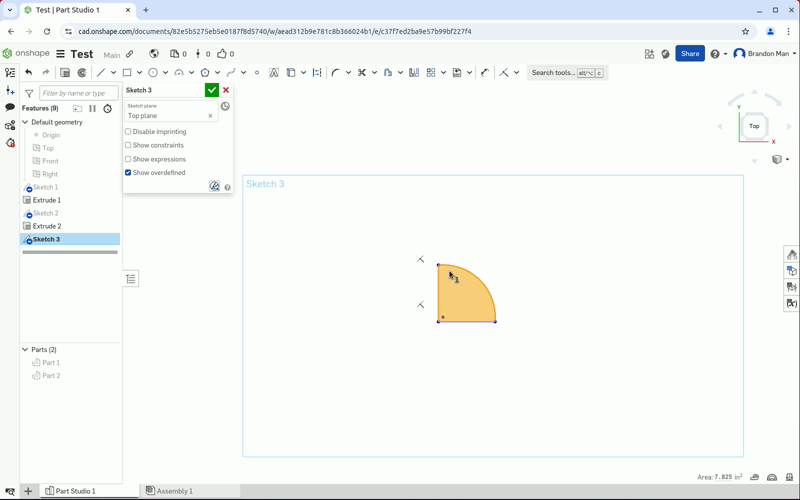
scroll(-6)
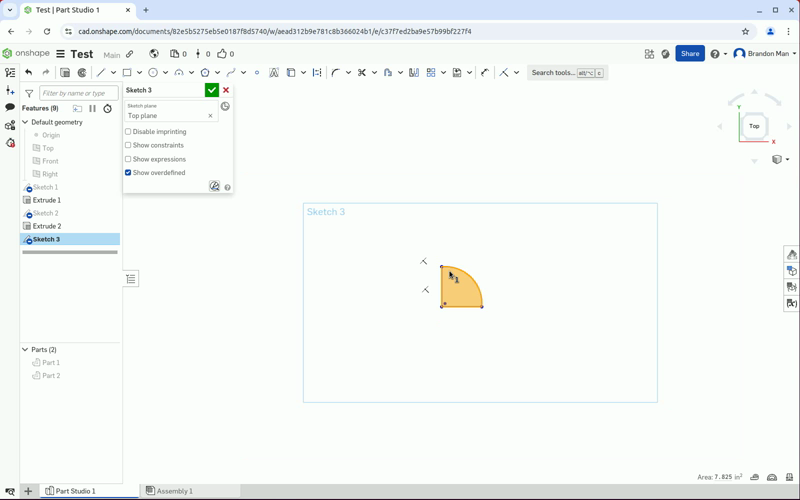
scroll(-6)
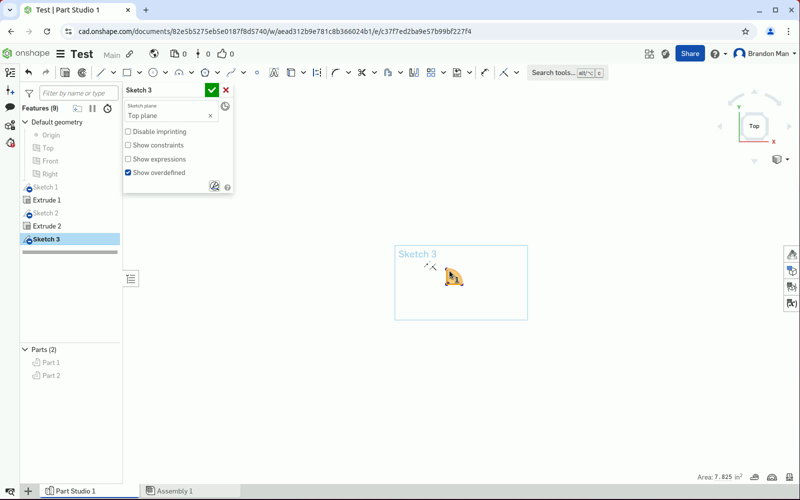
mouse_move(73, 352)
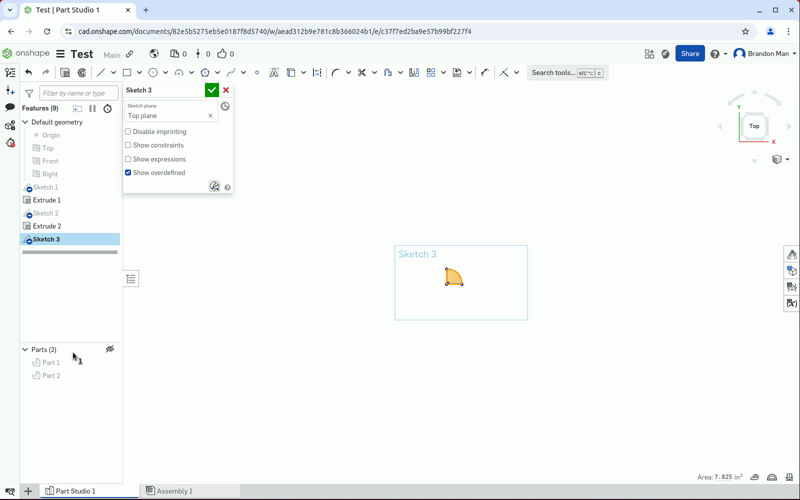
key(shift+y)
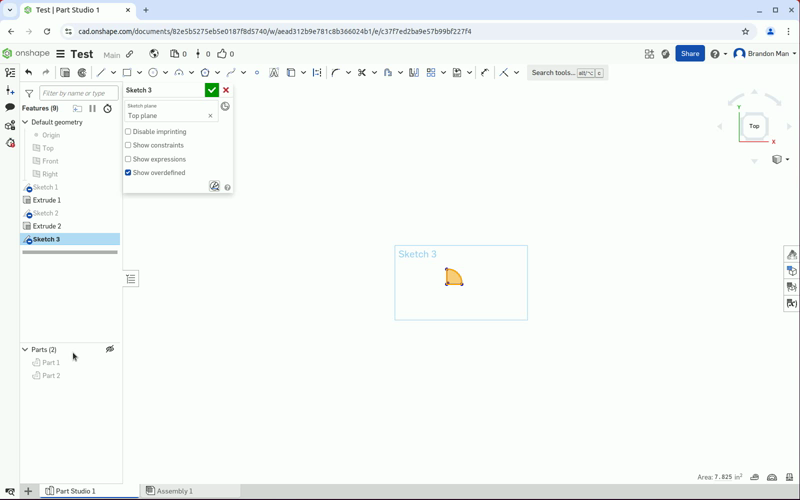
key(shift+e)
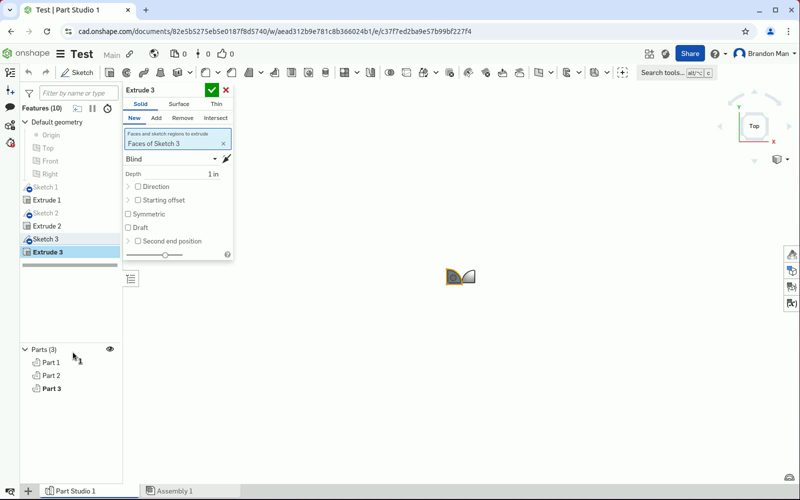
mouse_move(143, 106)
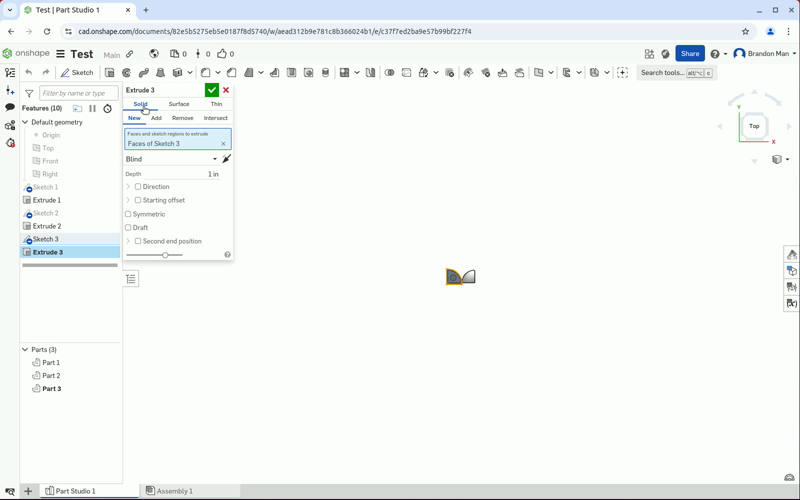
click(143, 106)
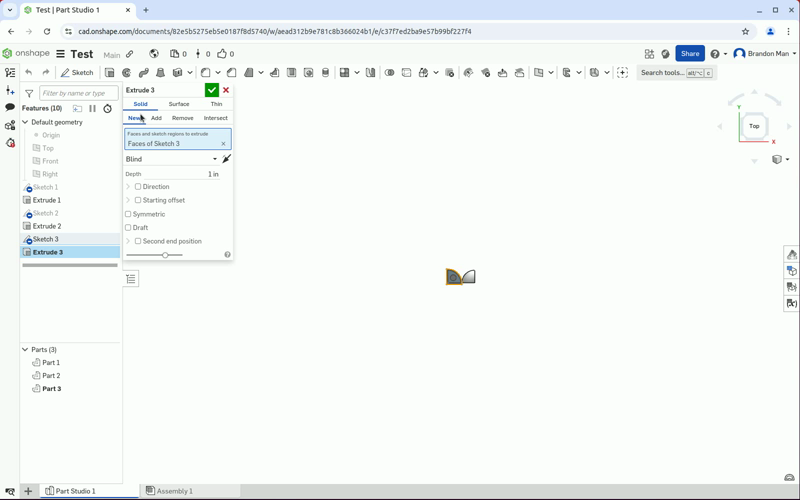
mouse_move(137, 120)
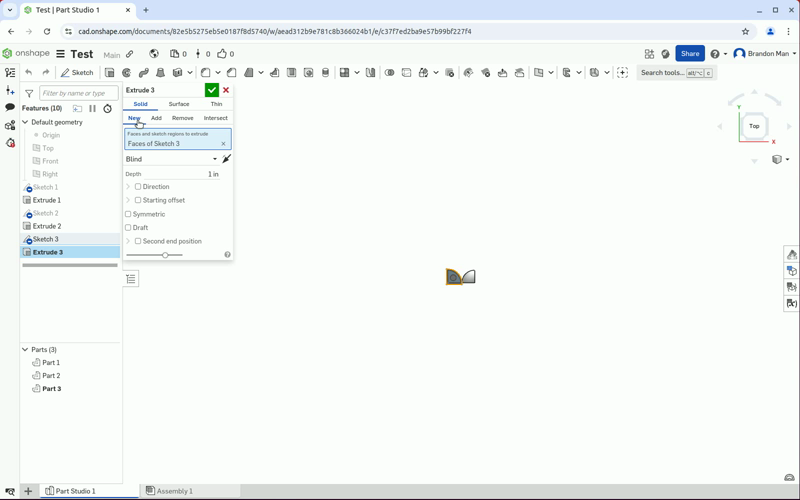
click(137, 120)
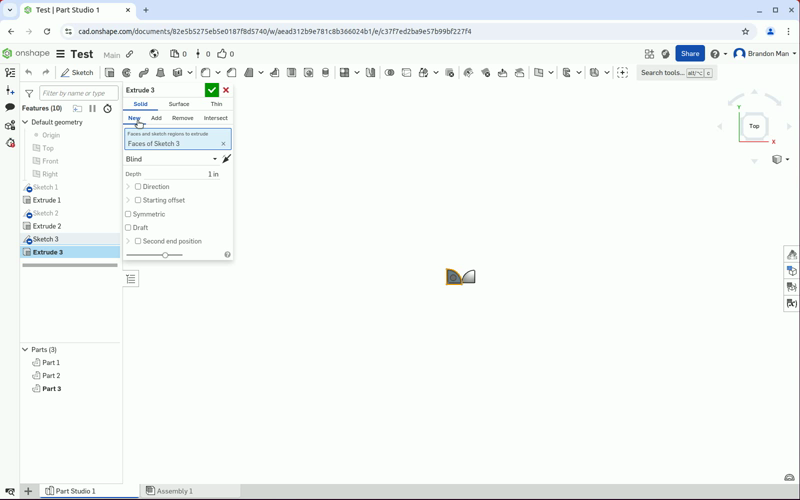
key(tab, 4)
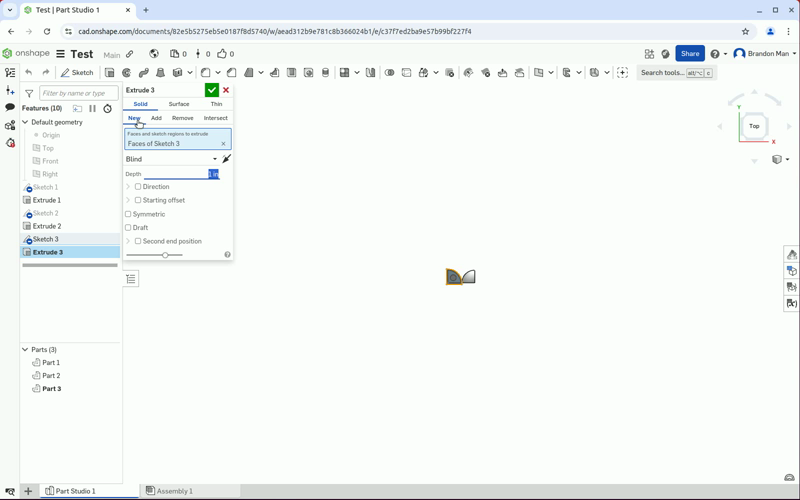
text(0.481)
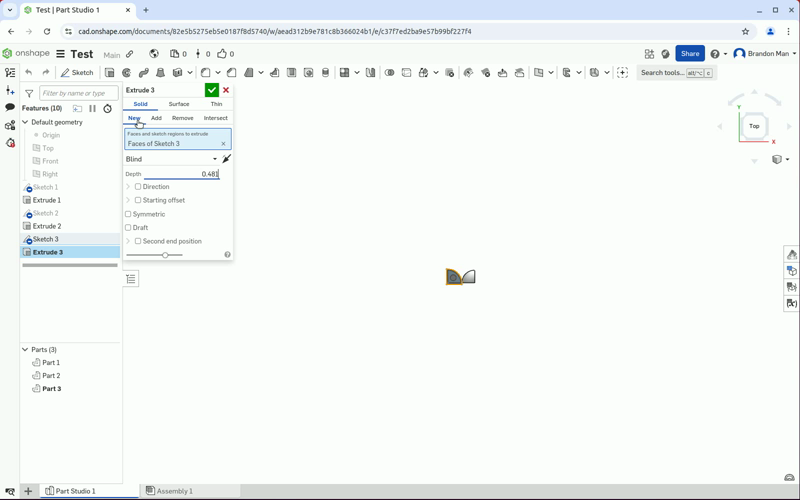
key(enter)
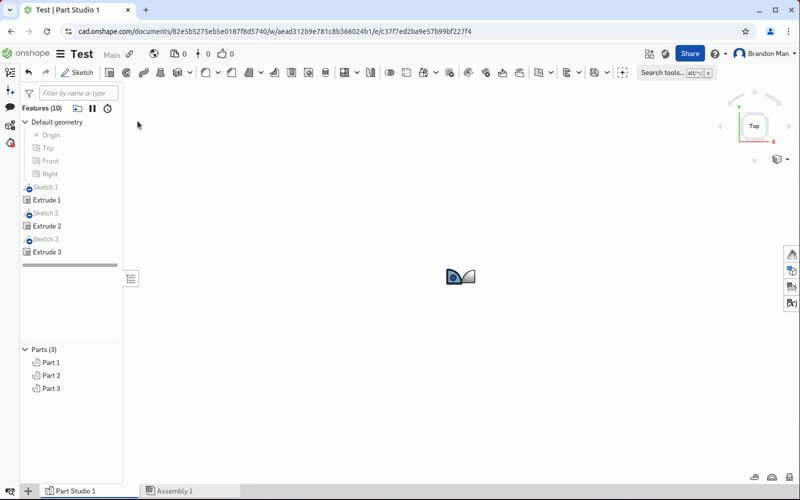
key(shift+h)
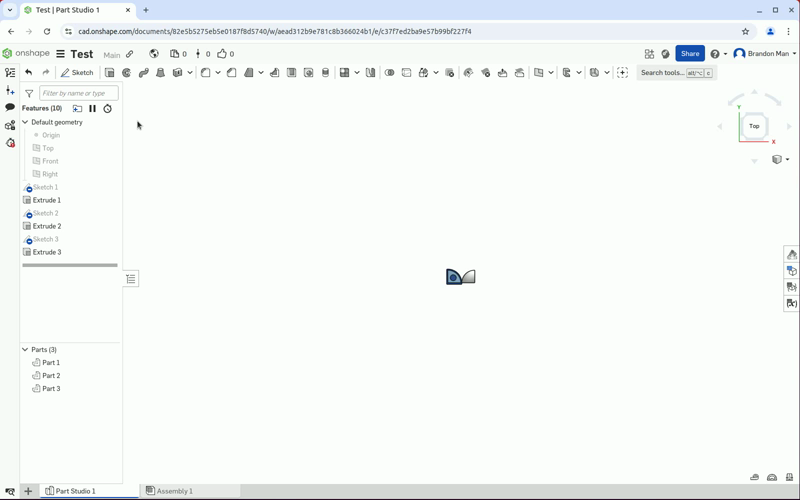
key(shift+h)
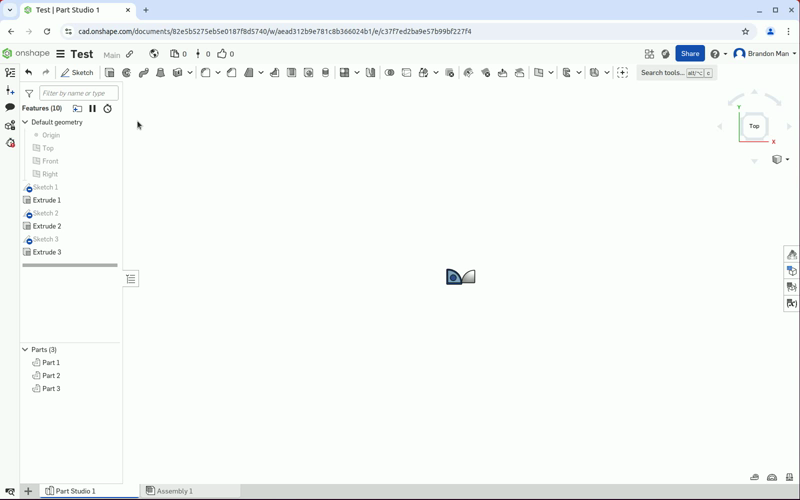
mouse_move(73, 189)
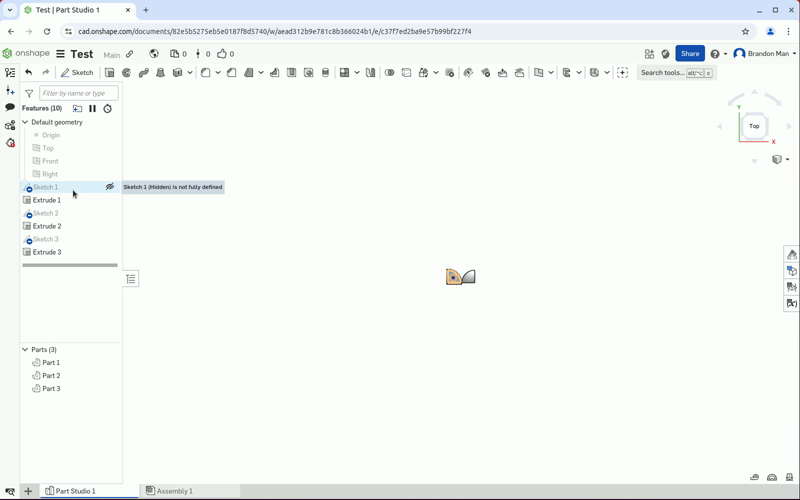
click(73, 189)
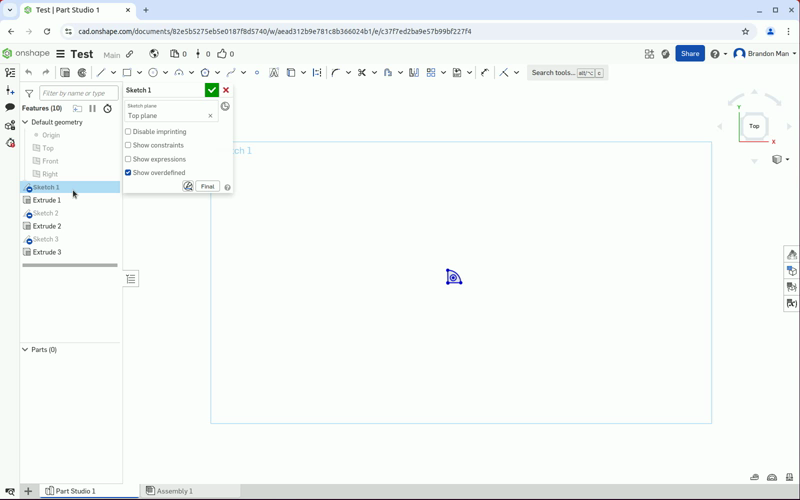
mouse_move(229, 92)
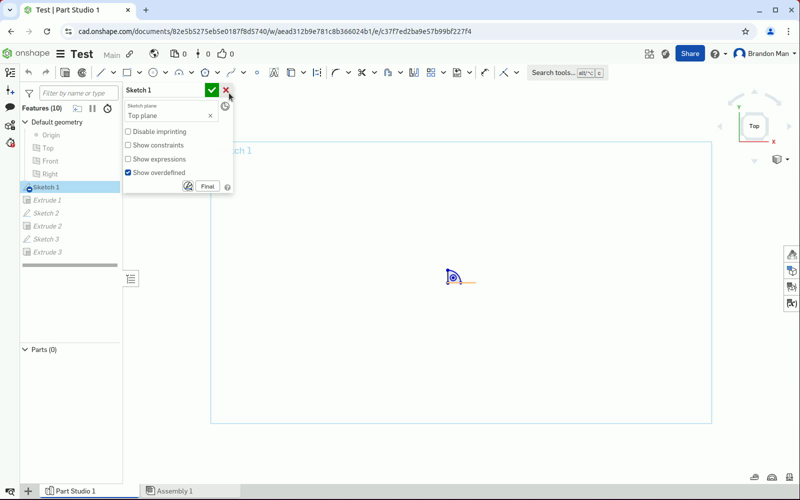
click(229, 92)
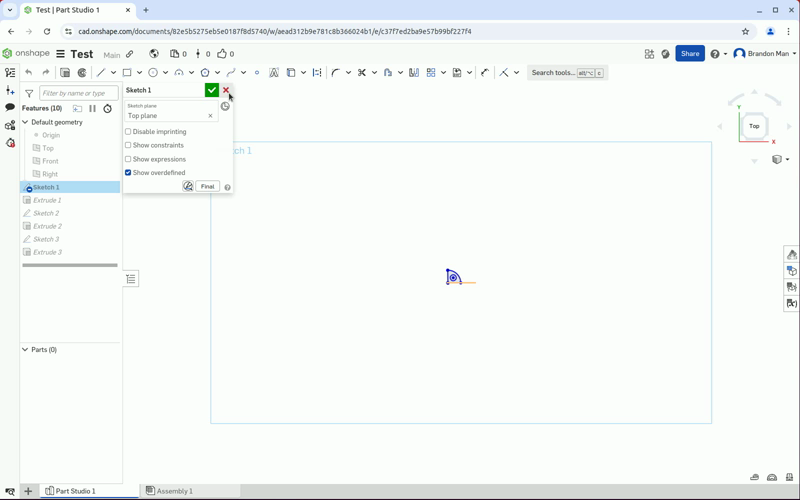
key(shift+s)
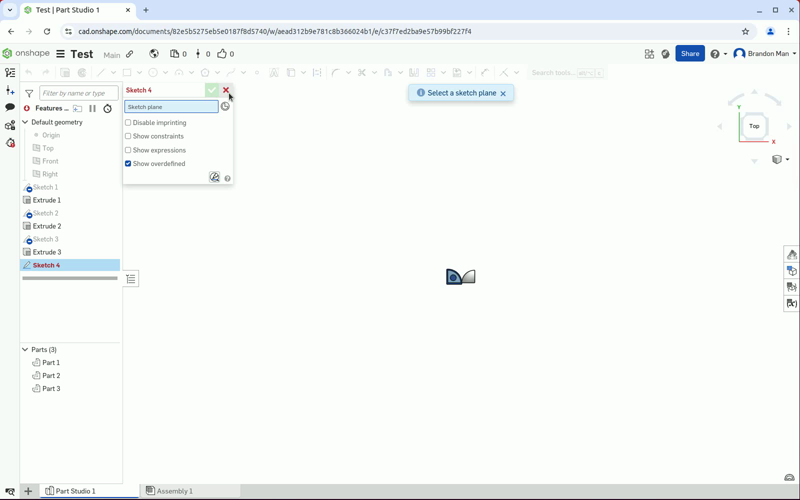
mouse_move(73, 150)
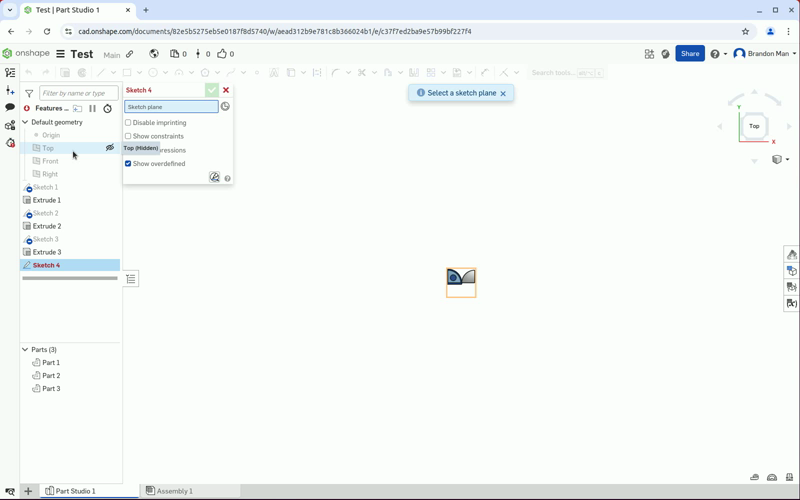
click(73, 150)
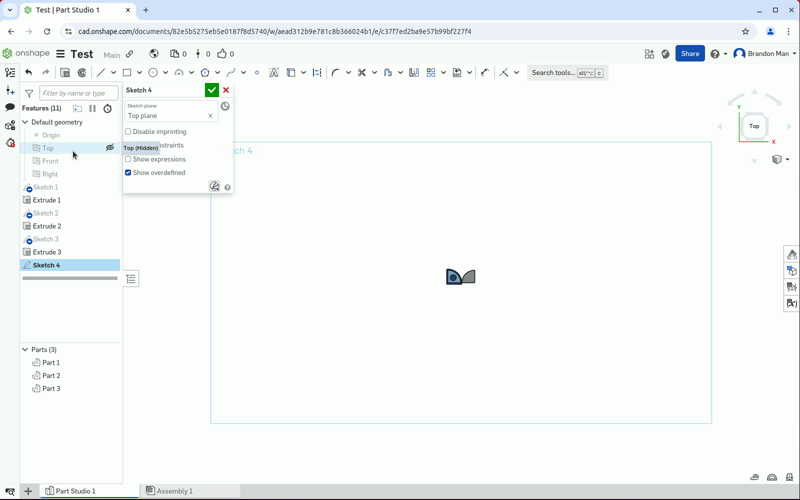
mouse_move(73, 352)
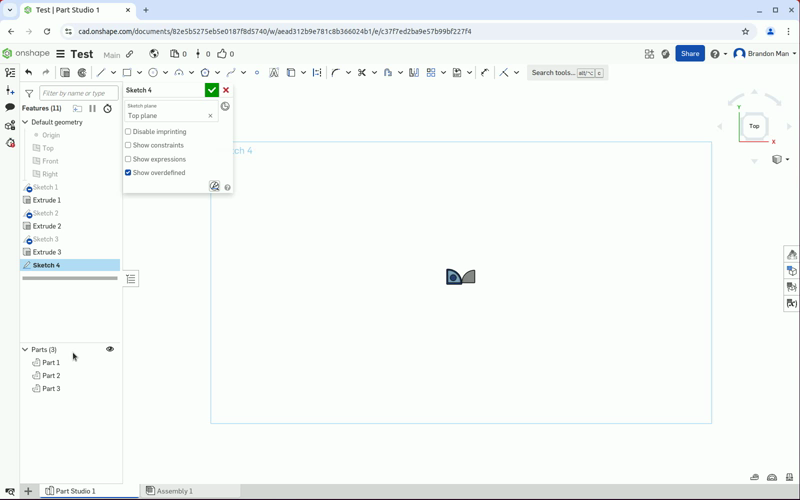
key(y)
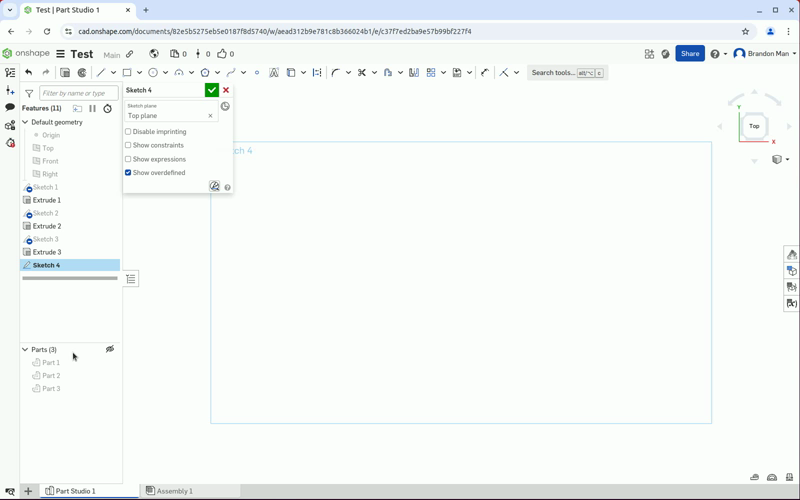
key(l)
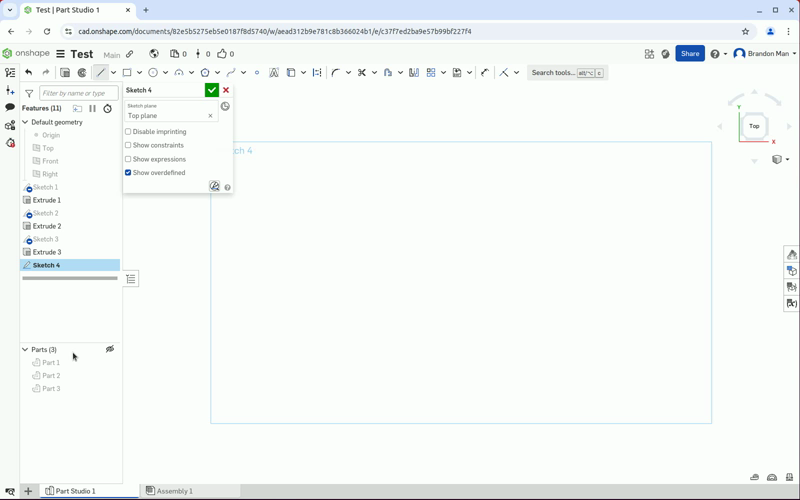
key_down(shift)
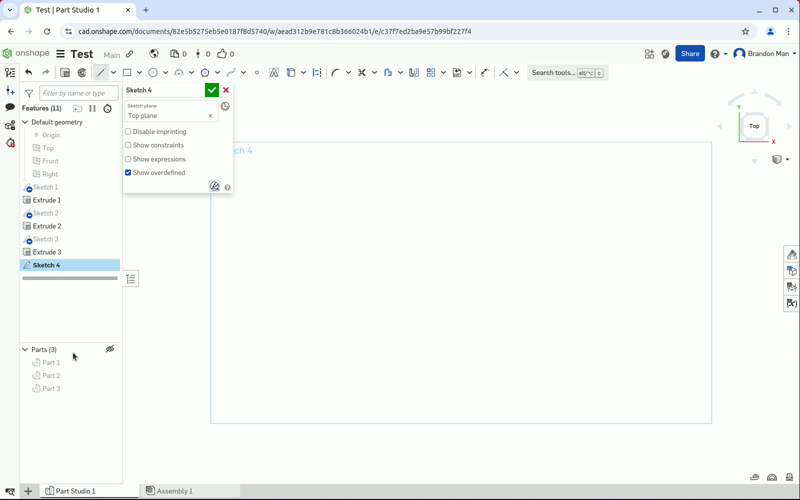
mouse_move(460, 284)
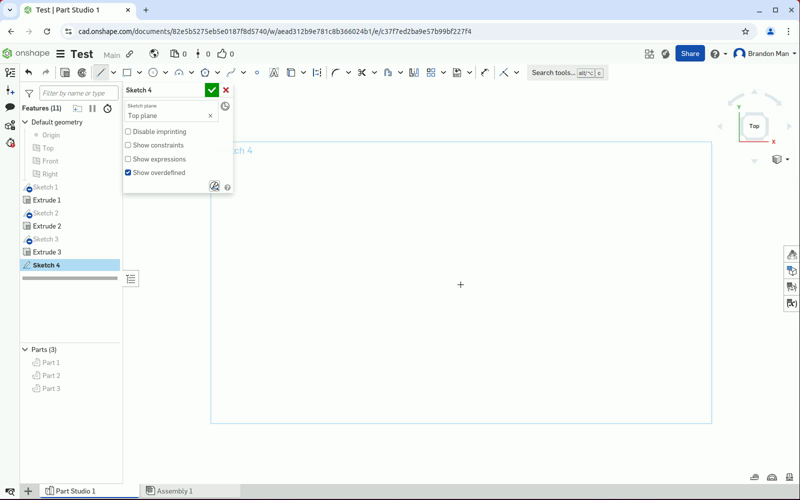
click(460, 284)
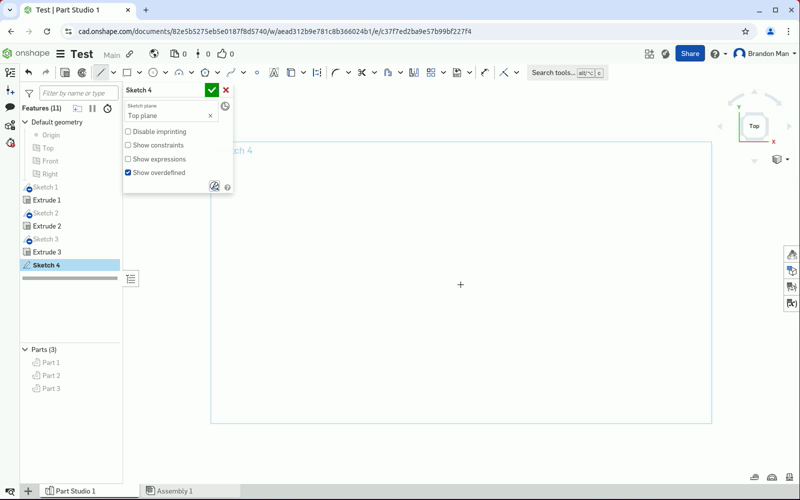
key_up(shift)
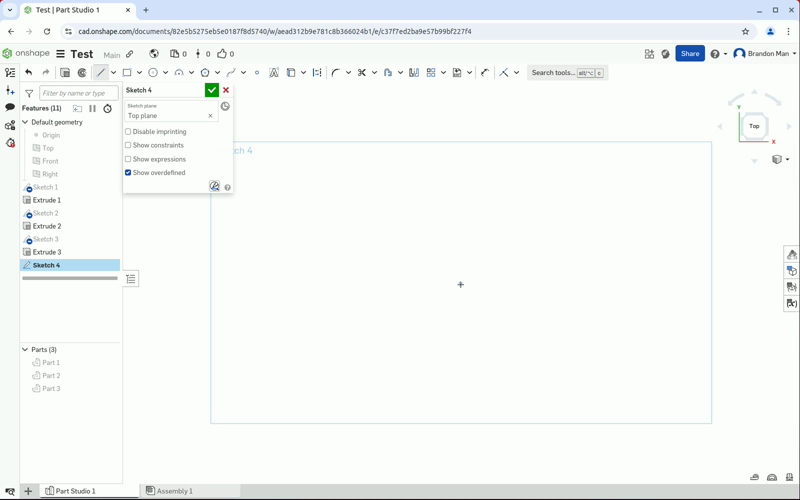
key_down(shift)
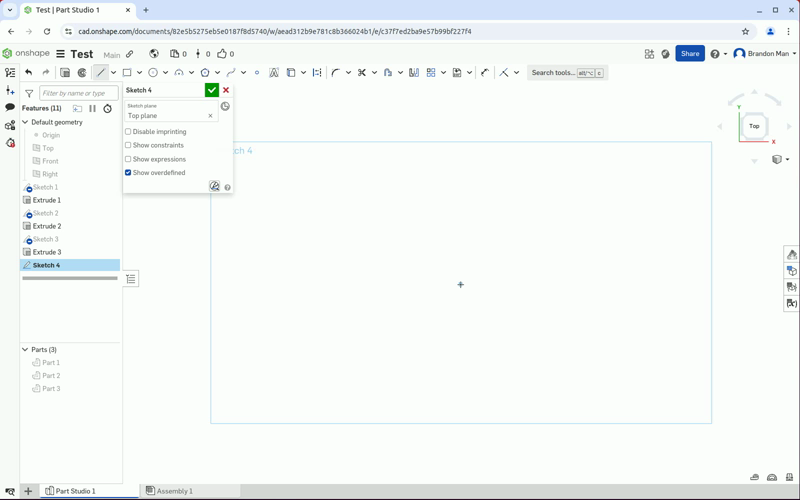
mouse_move(490, 284)
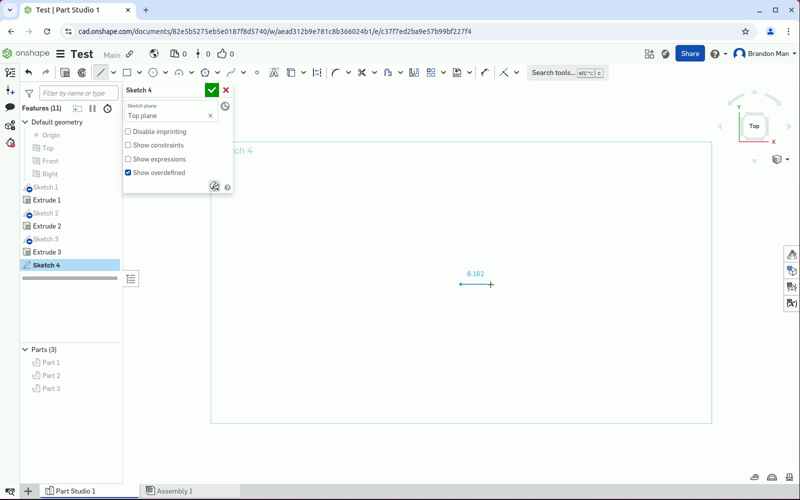
mouse_move(475, 284)
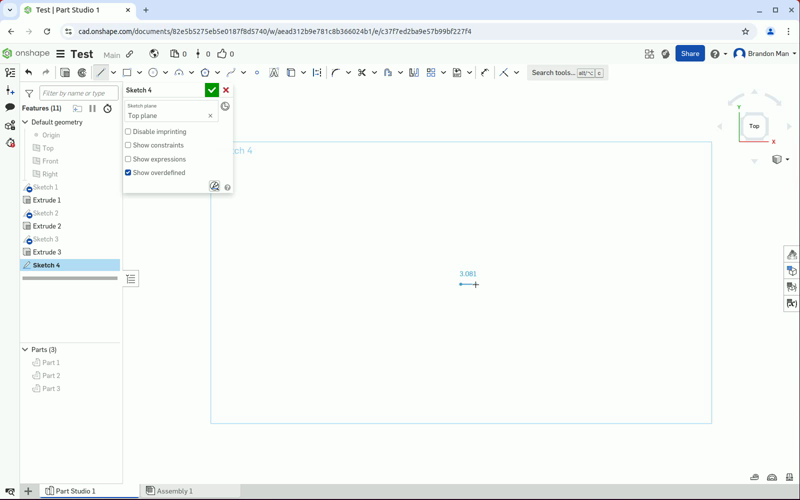
click(475, 284)
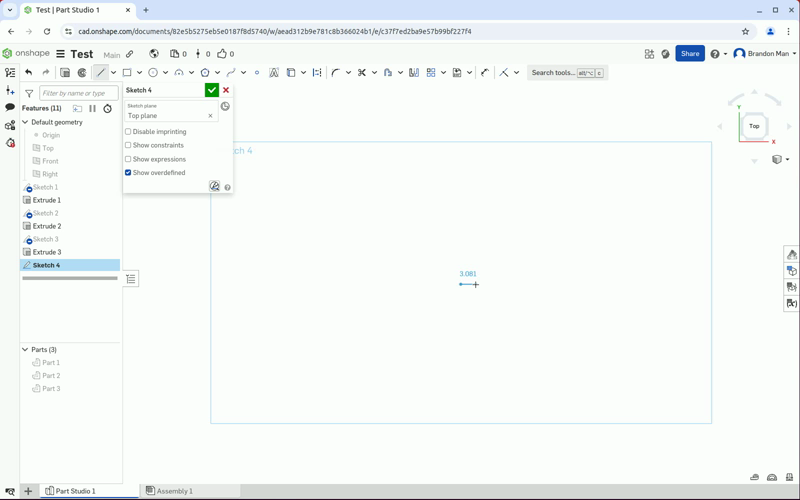
key_up(shift)
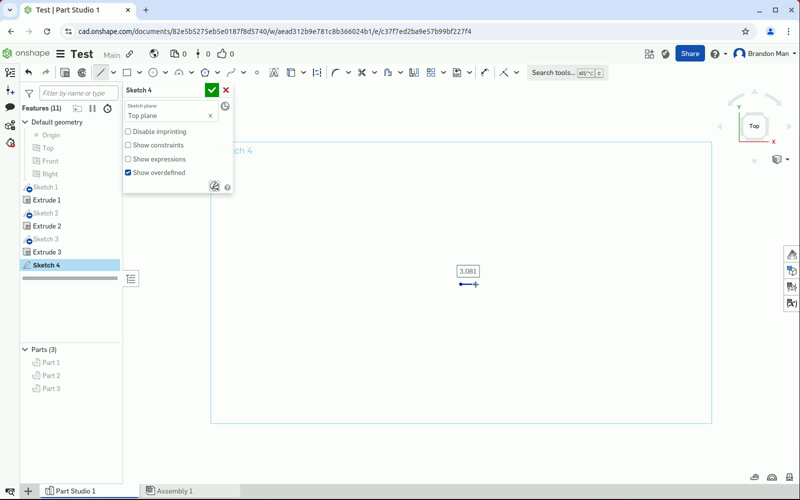
key_down(shift)
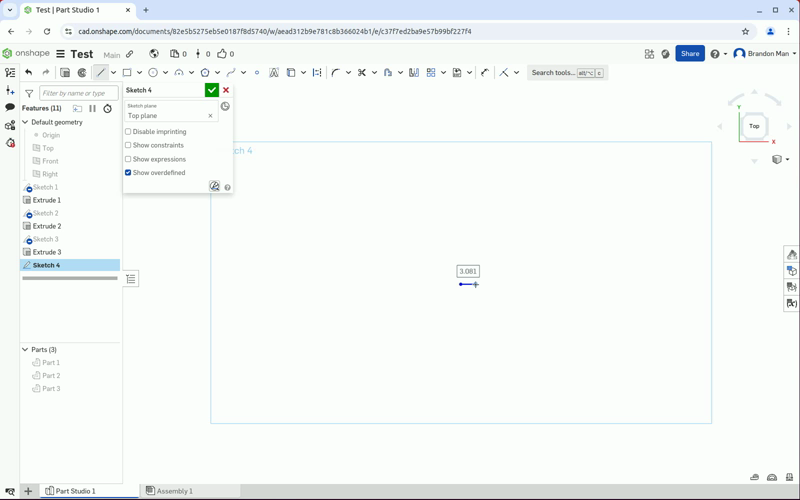
mouse_move(505, 284)
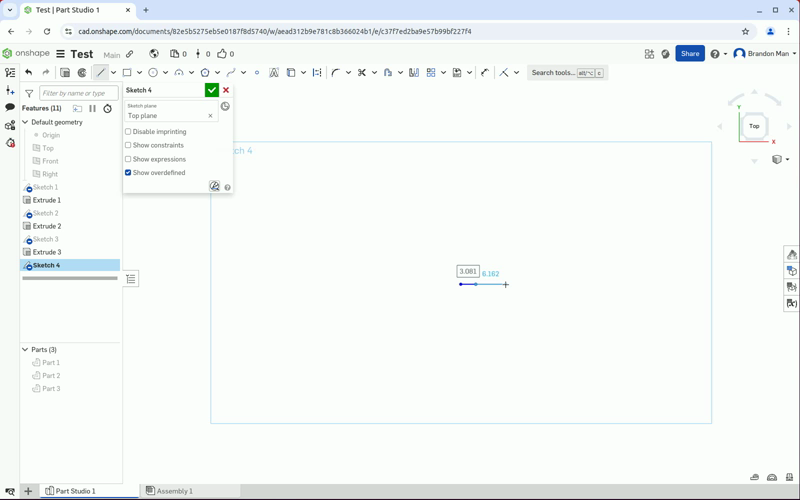
mouse_move(475, 269)
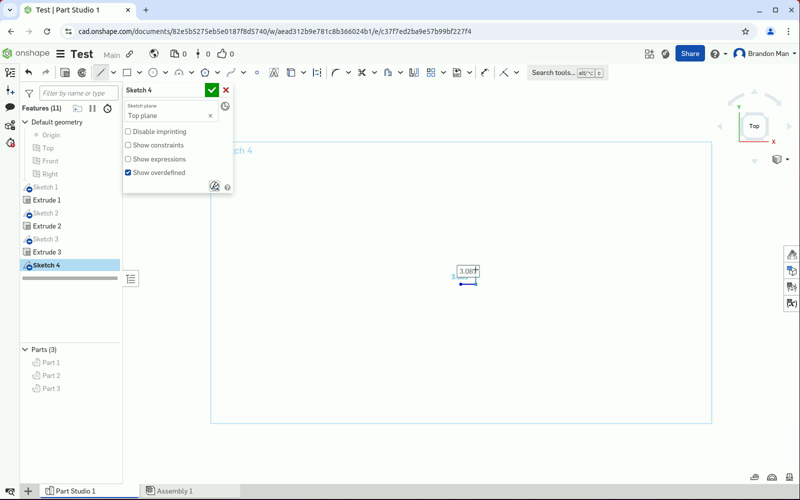
click(475, 269)
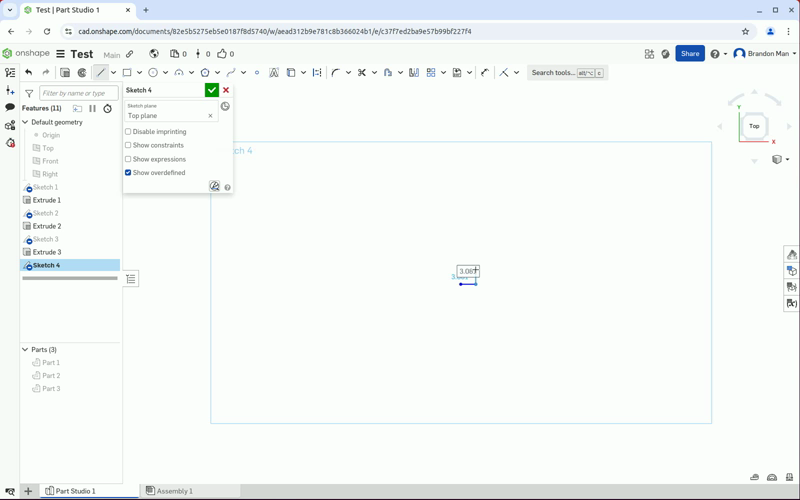
key_up(shift)
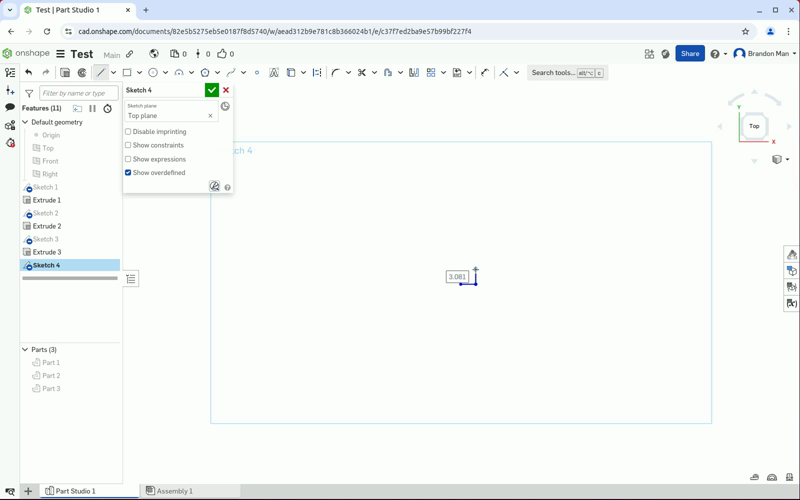
key(esc)
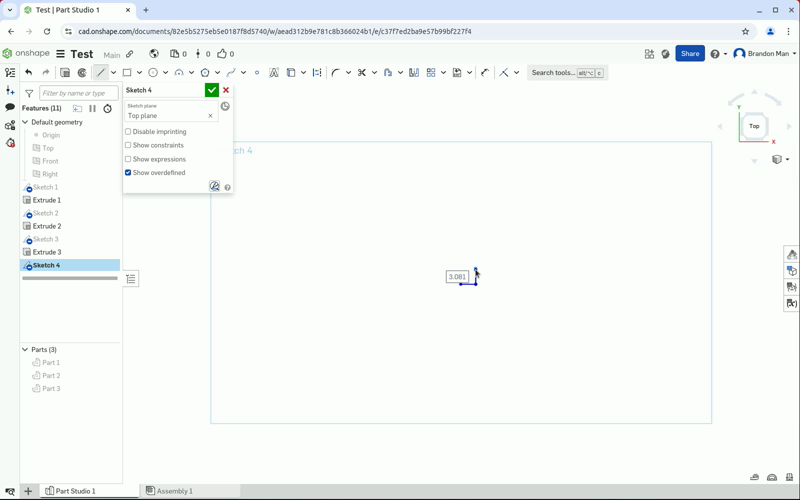
key(a)
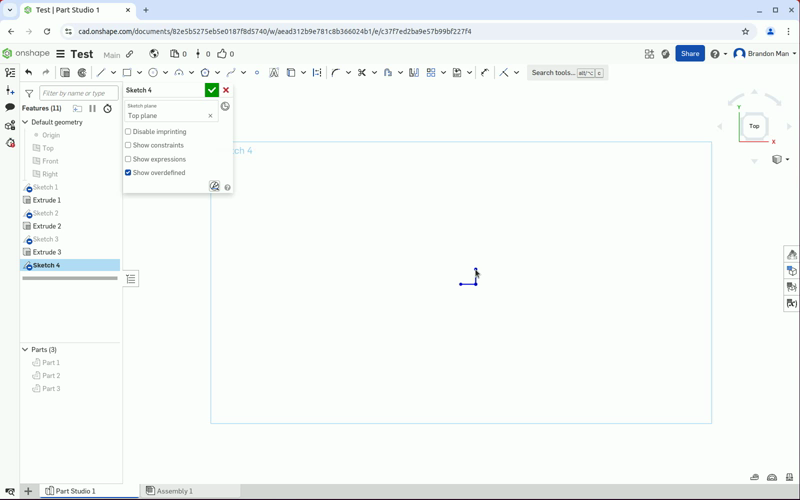
mouse_move(475, 269)
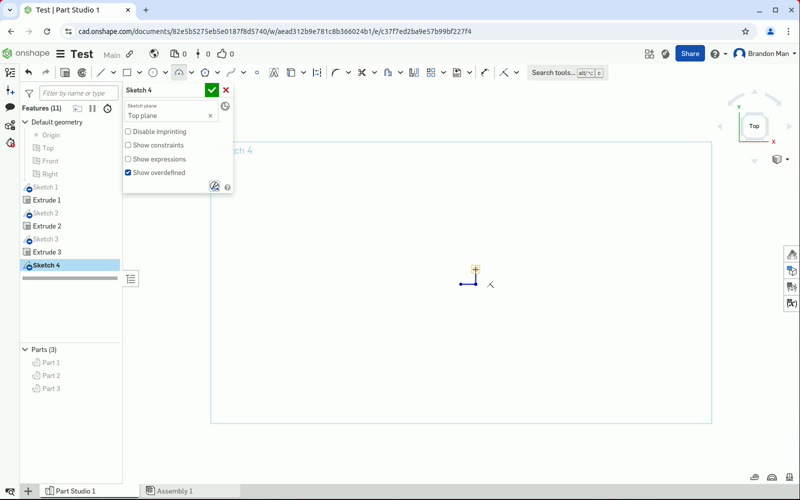
click(475, 269)
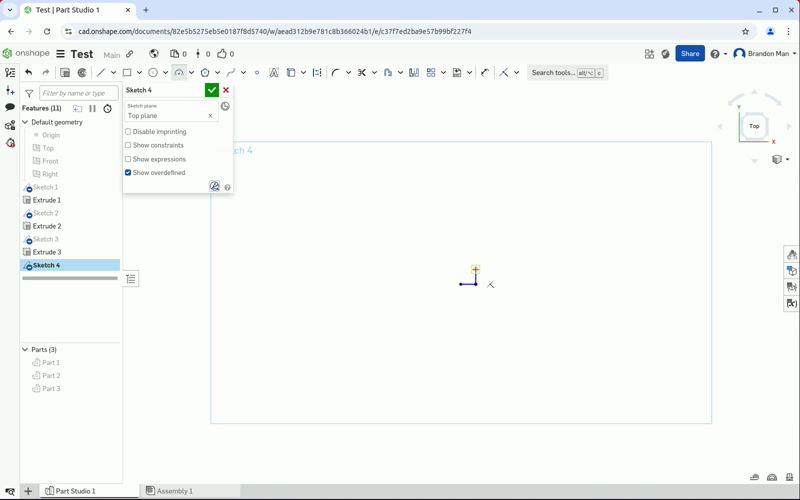
mouse_move(460, 284)
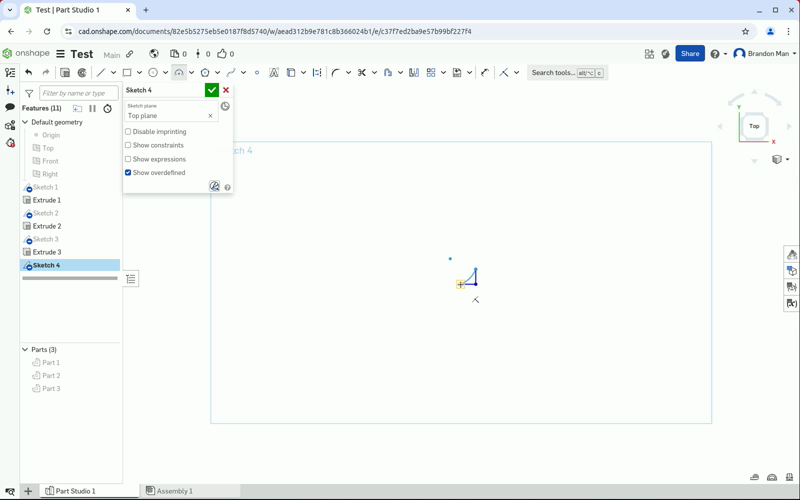
click(460, 284)
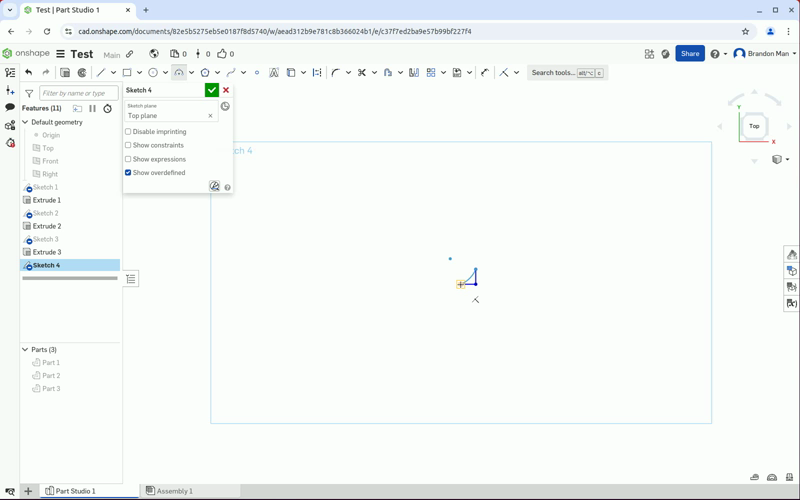
key_down(shift)
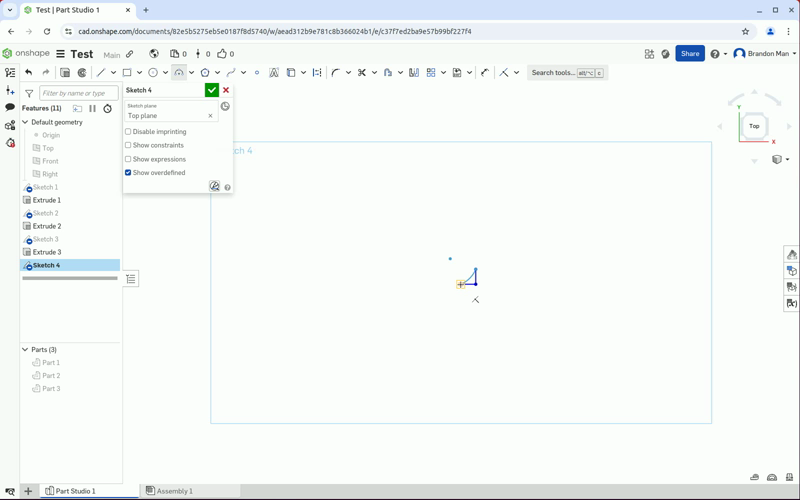
mouse_move(464, 273)
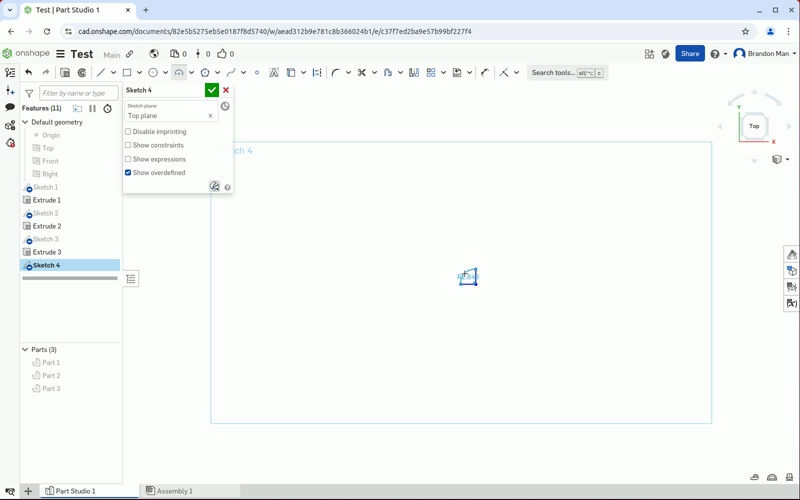
click(464, 273)
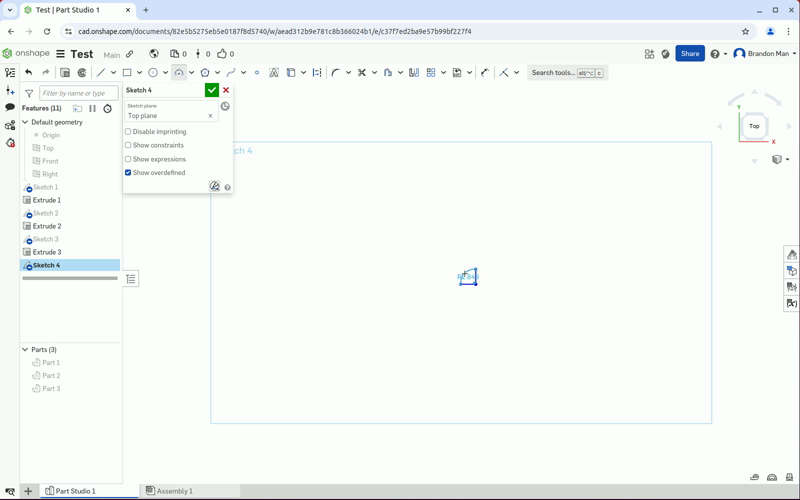
key_up(shift)
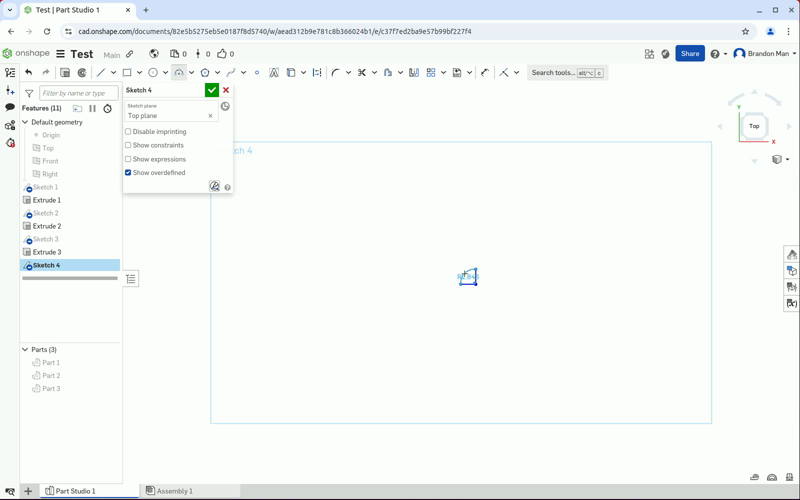
key(esc)
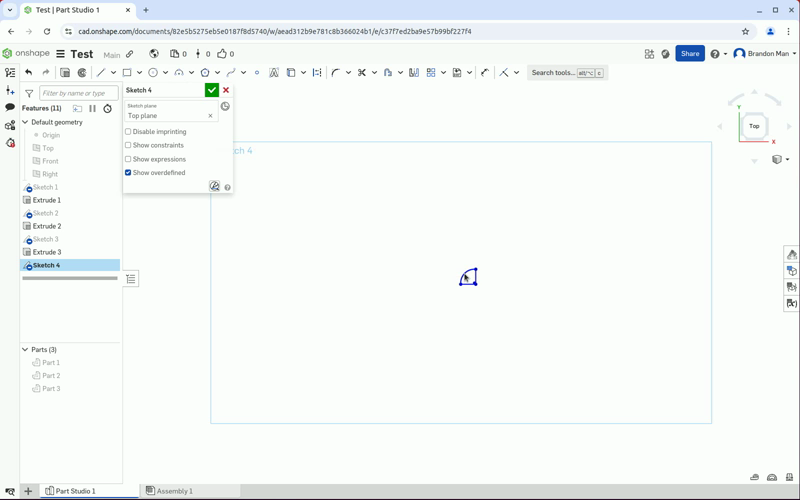
mouse_move(472, 281)
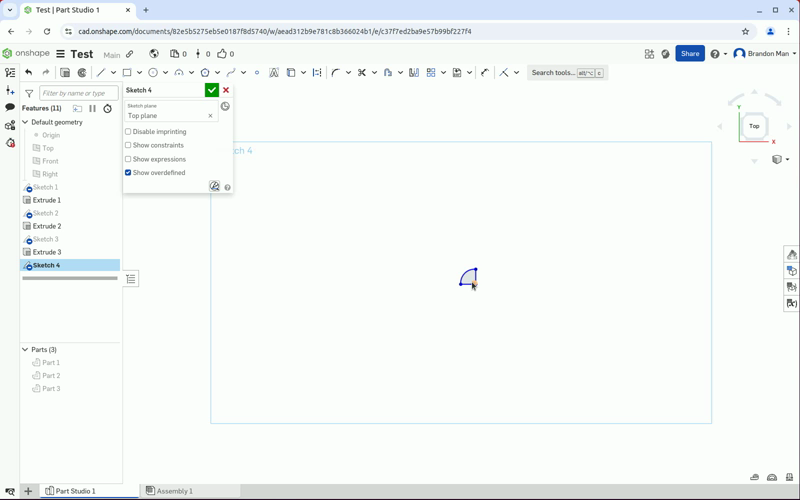
scroll(6)
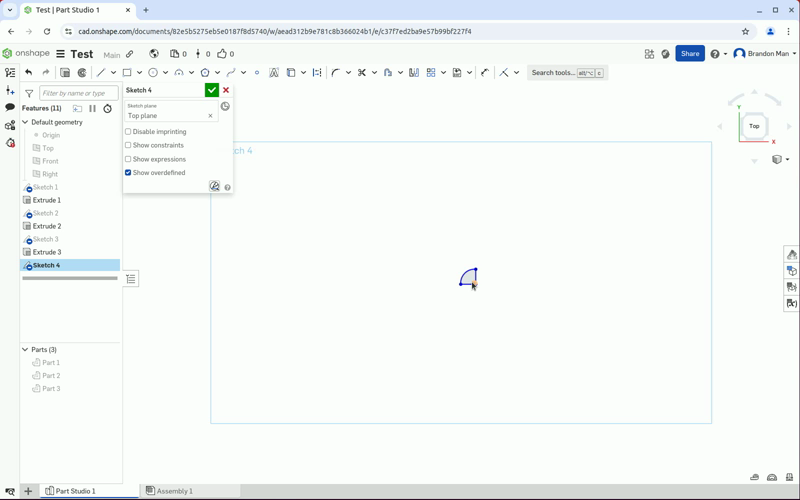
scroll(6)
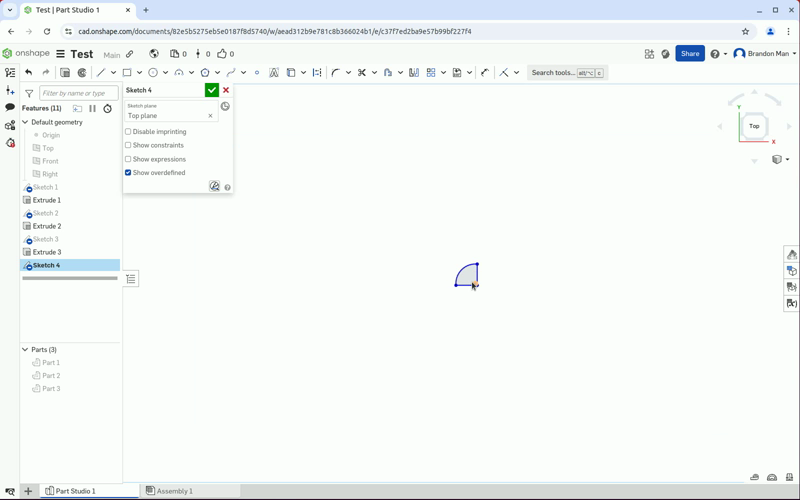
scroll(6)
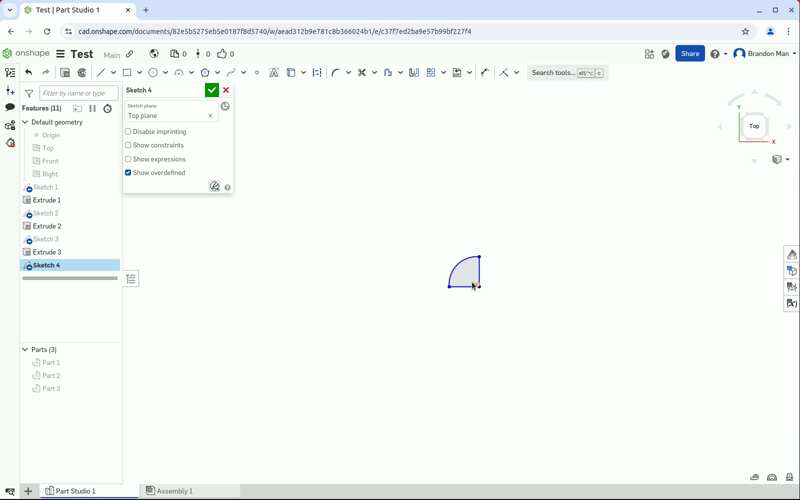
scroll(6)
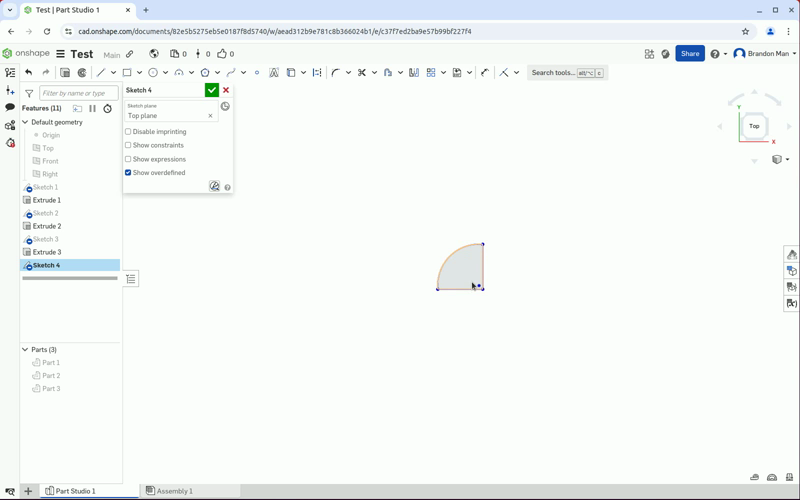
scroll(6)
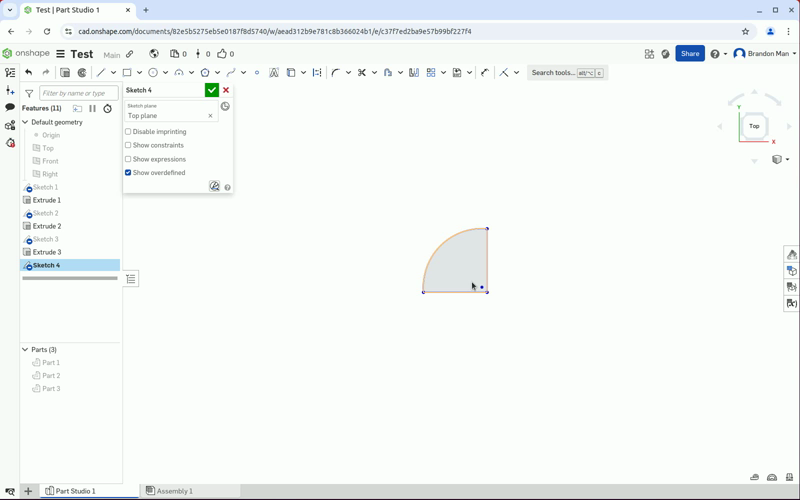
scroll(6)
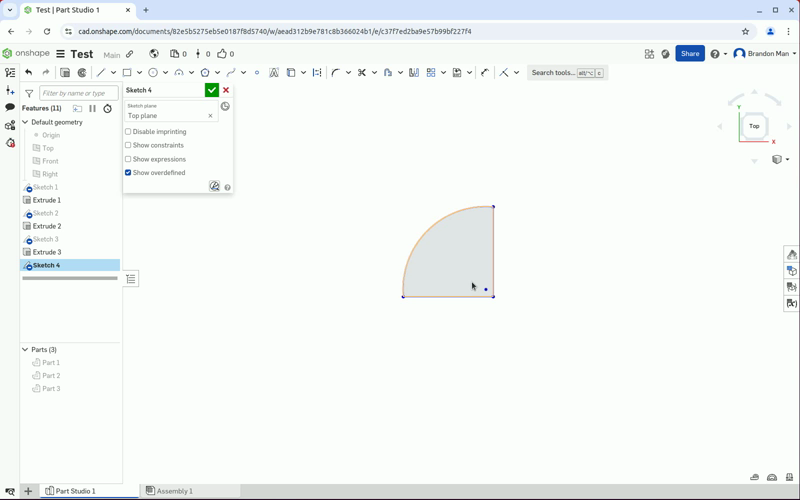
scroll(6)
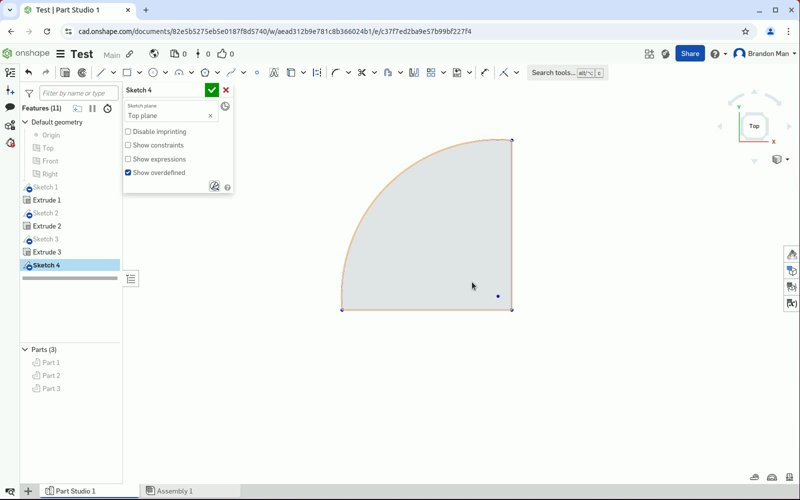
click(472, 281)
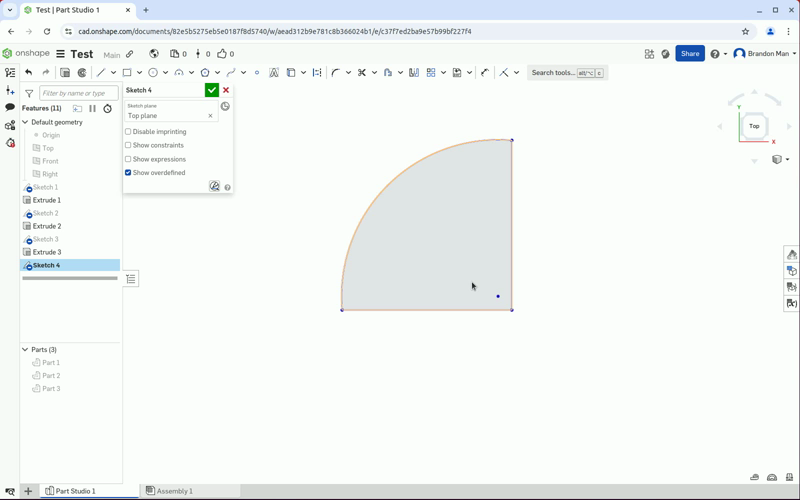
scroll(-6)
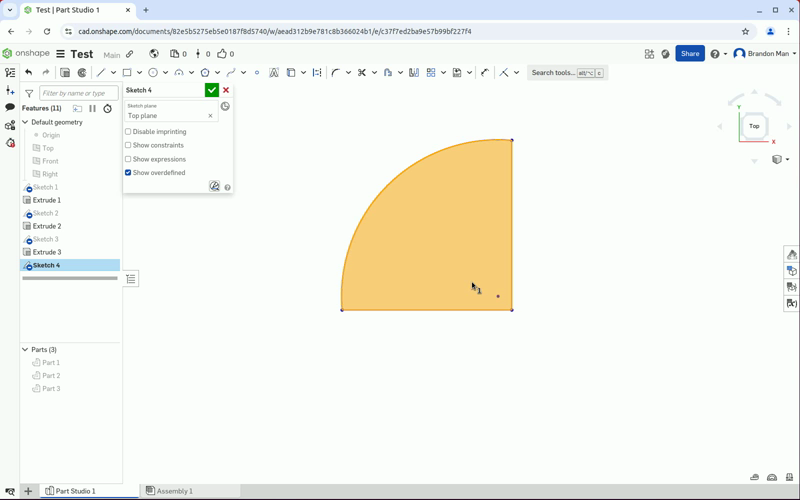
scroll(-6)
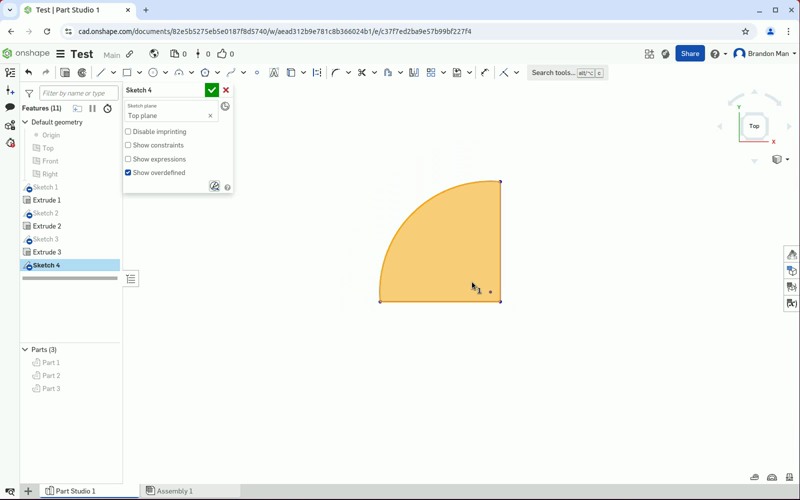
scroll(-6)
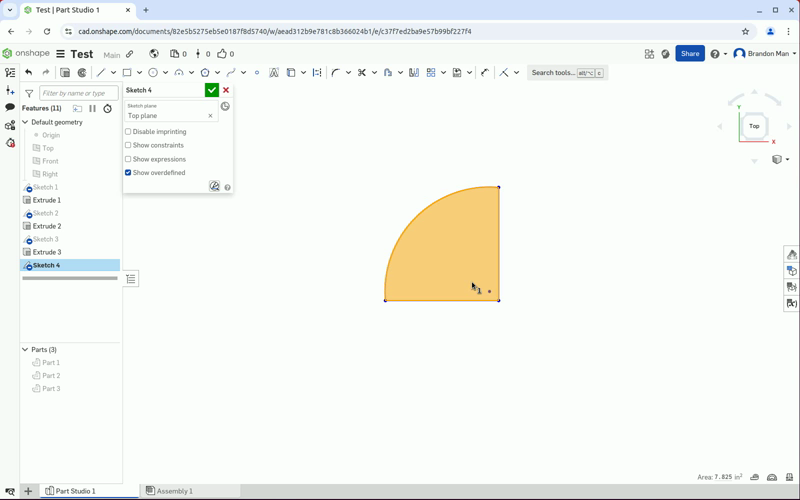
scroll(-6)
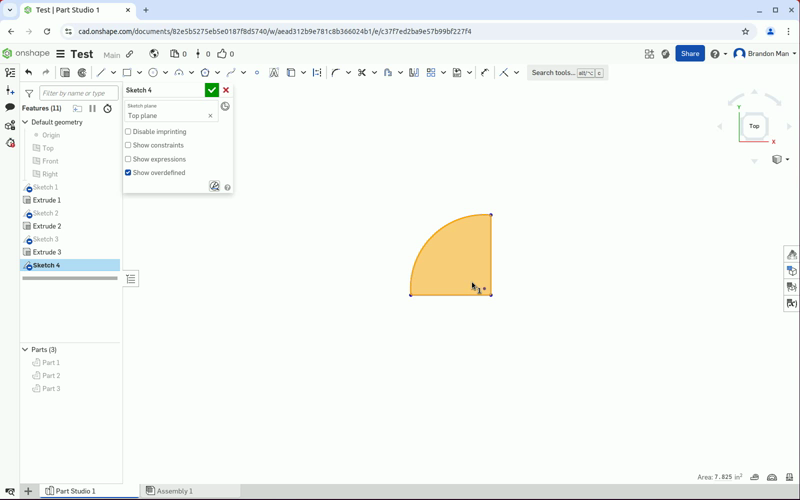
scroll(-6)
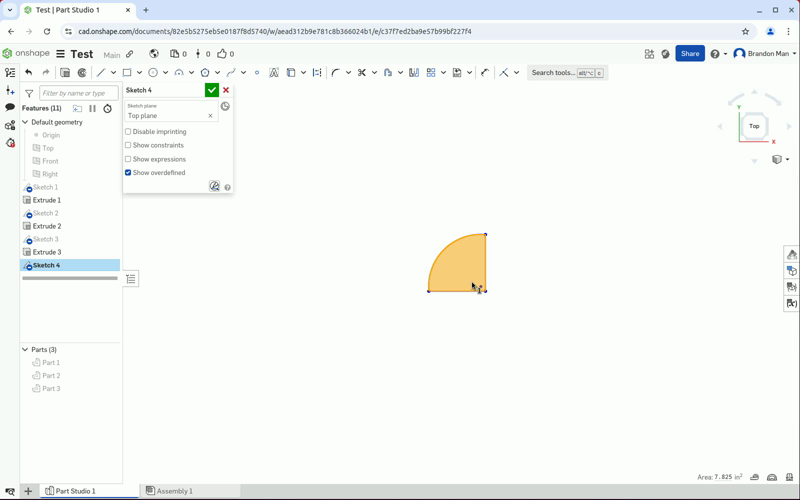
scroll(-6)
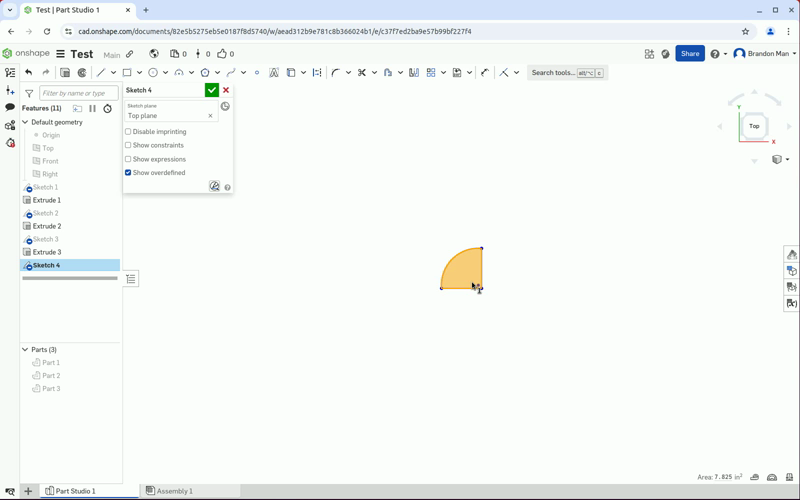
scroll(-6)
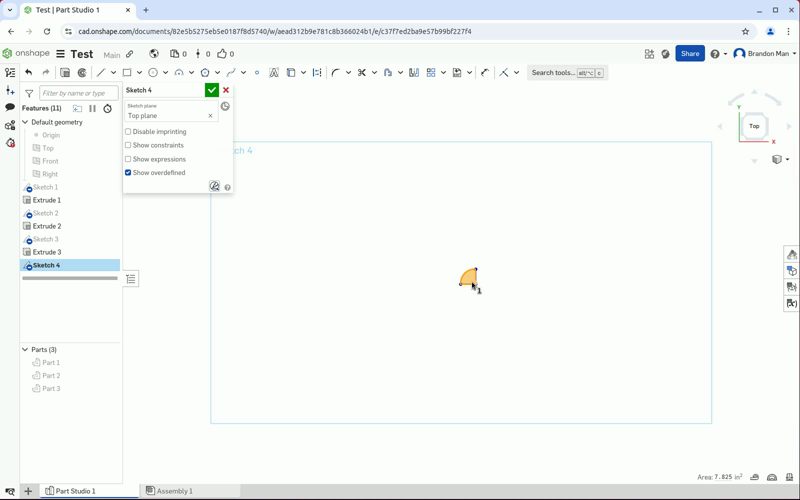
mouse_move(73, 352)
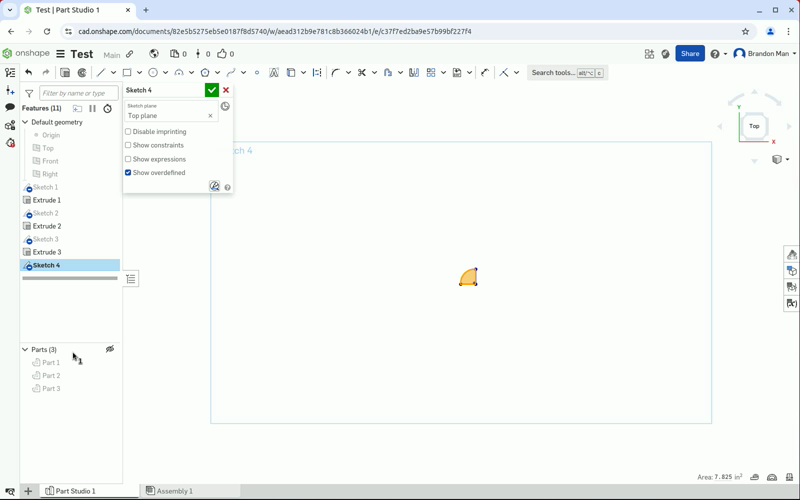
key(shift+y)
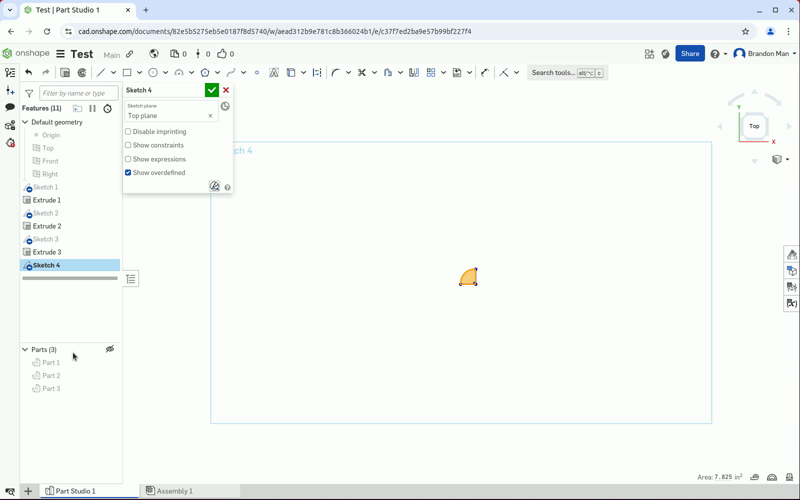
key(shift+e)
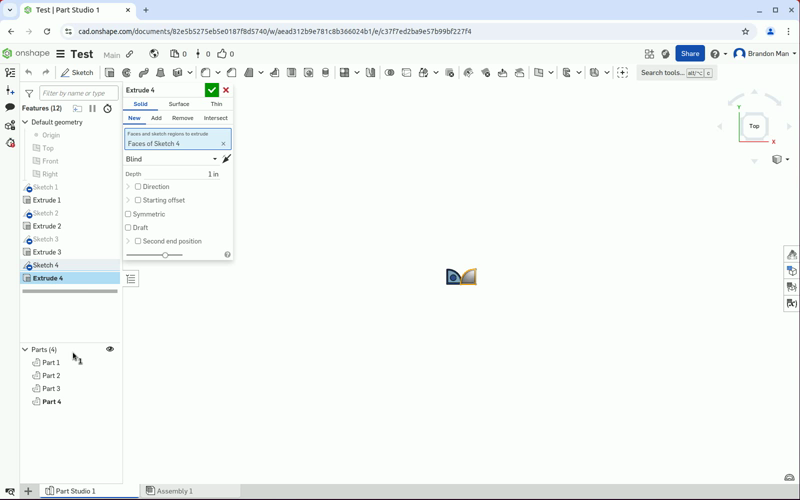
mouse_move(143, 106)
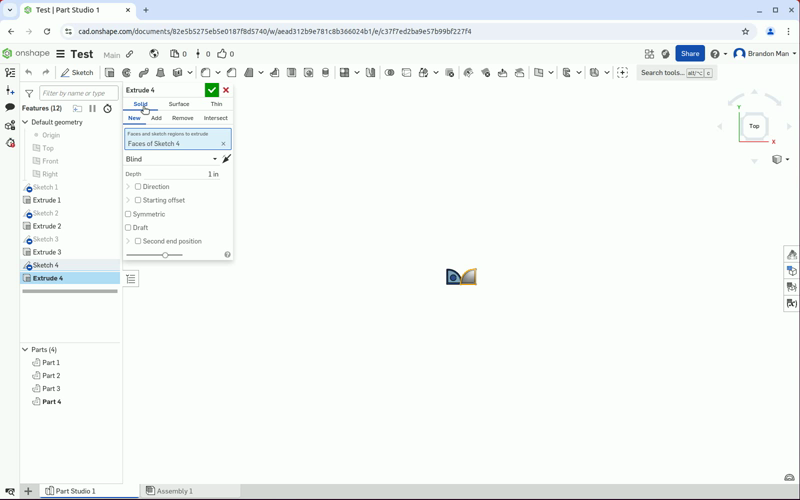
click(143, 106)
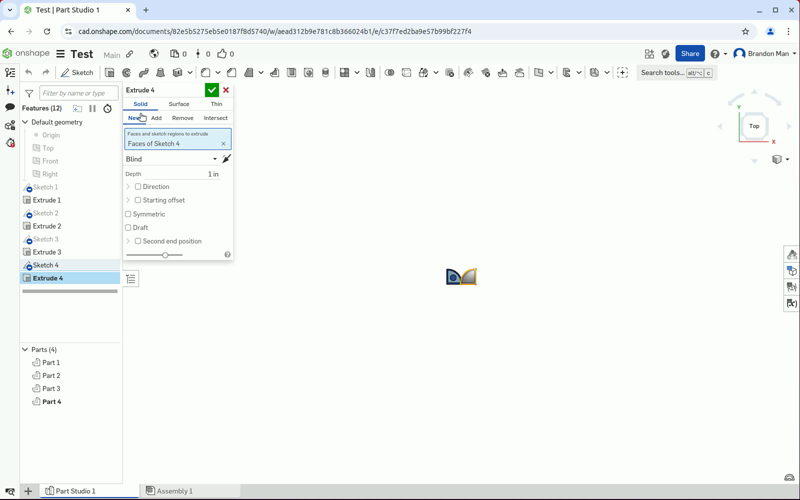
mouse_move(137, 120)
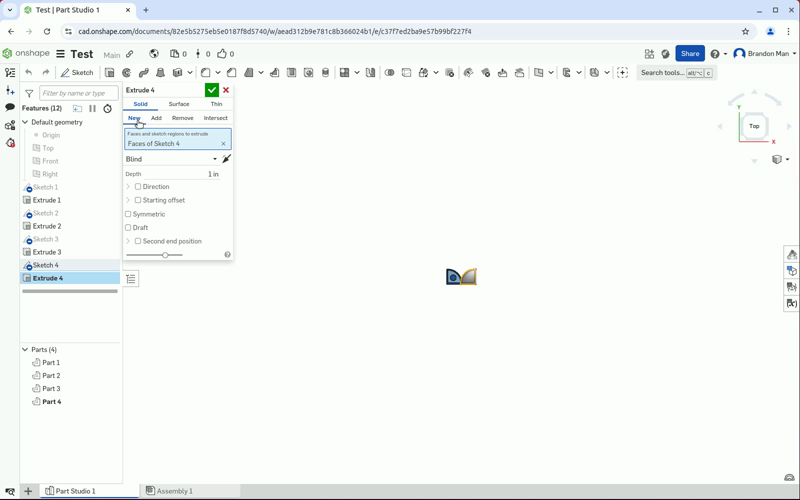
click(137, 120)
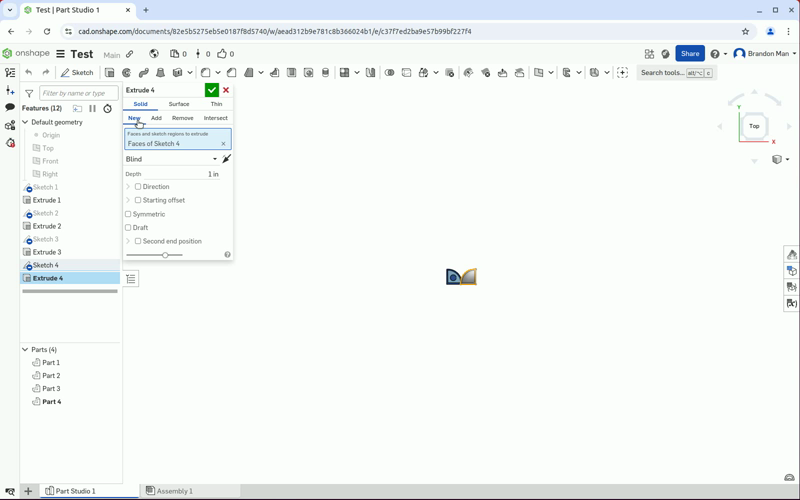
key(tab, 4)
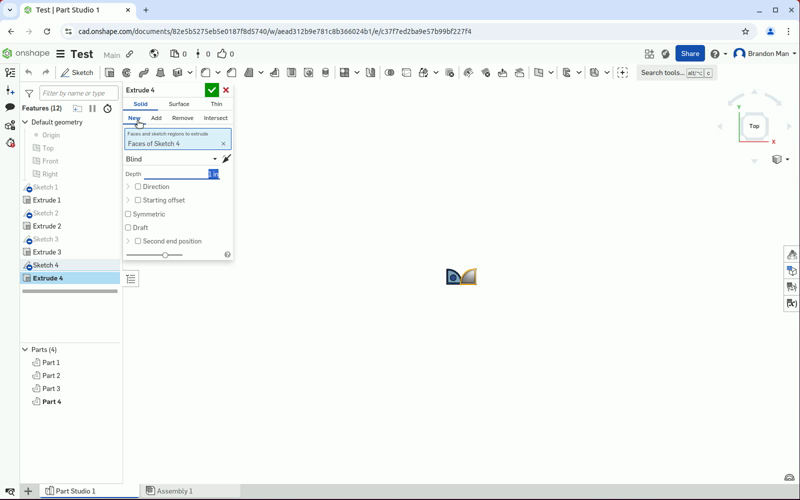
text(0.481)
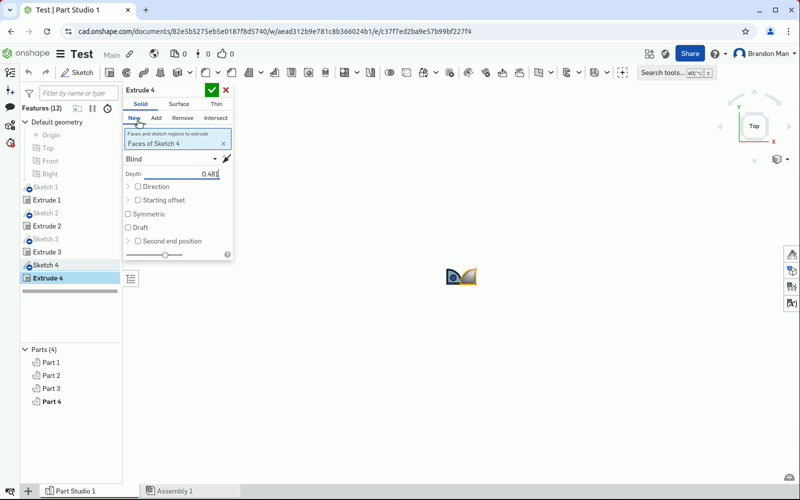
key(enter)
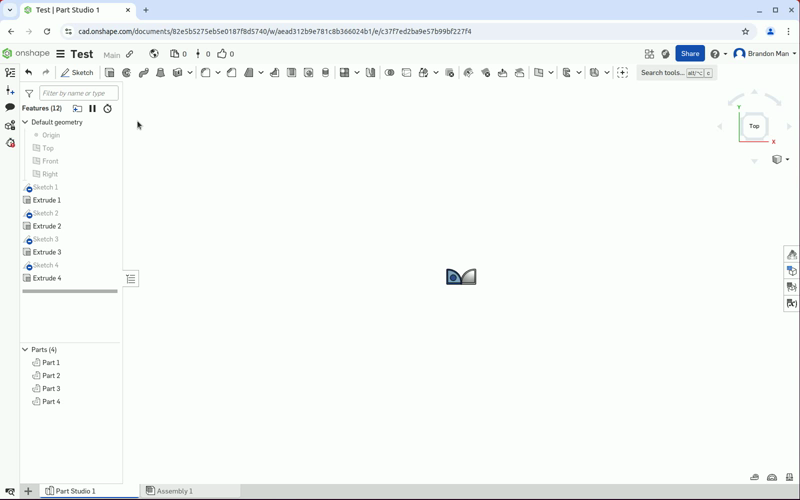
key(shift+h)
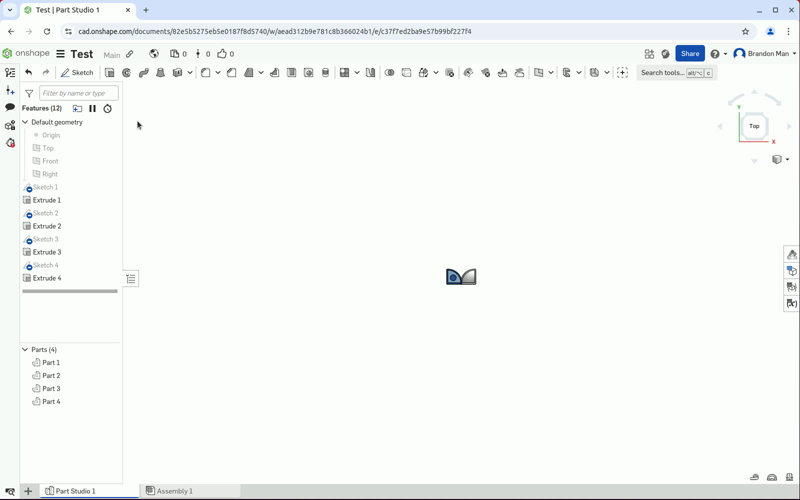
key(shift+h)
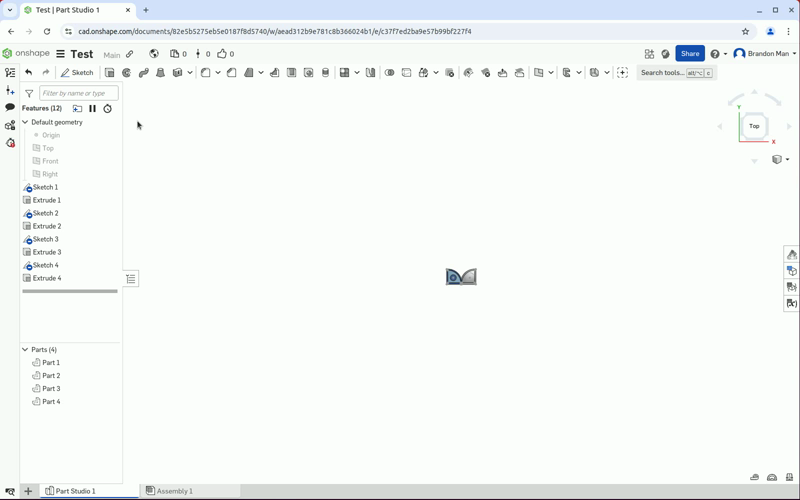
key(shift+7)
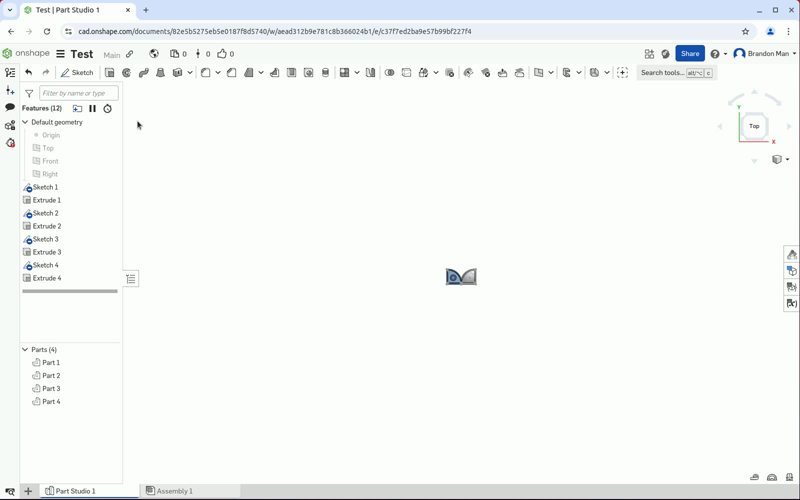
key(up, 3)
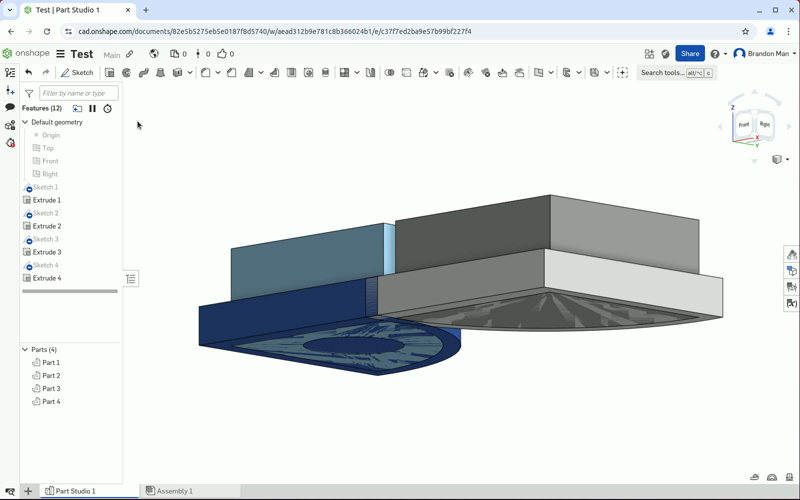
key(left, 3)
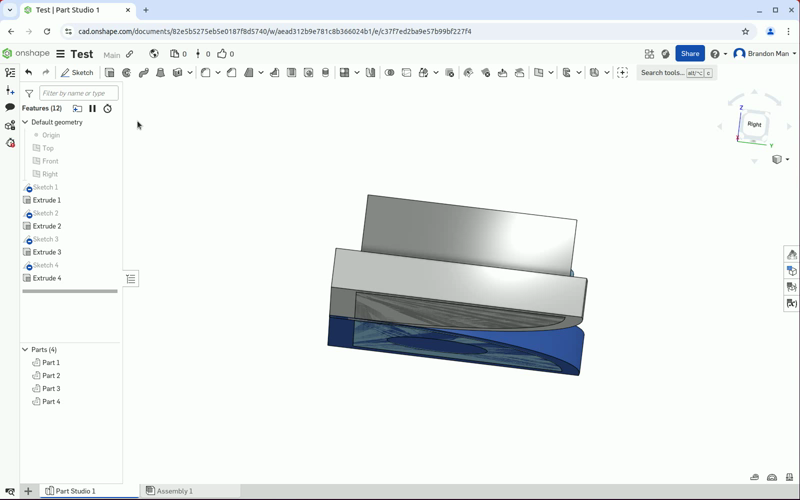
key(right, 3)
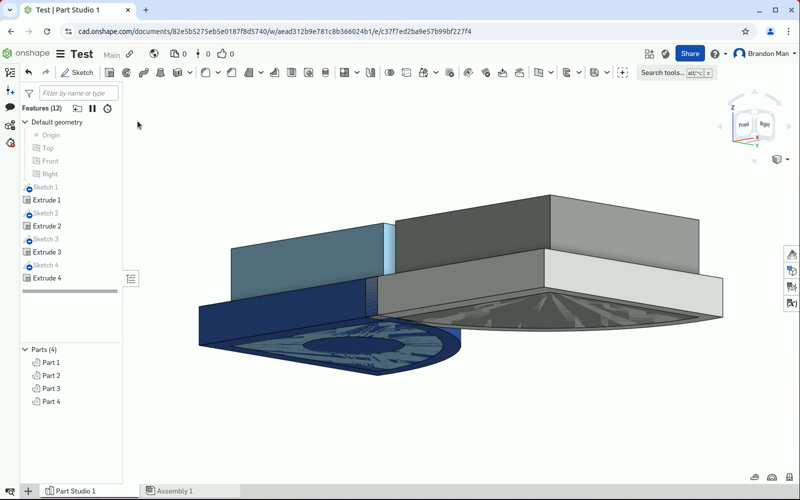
key(down, 3)
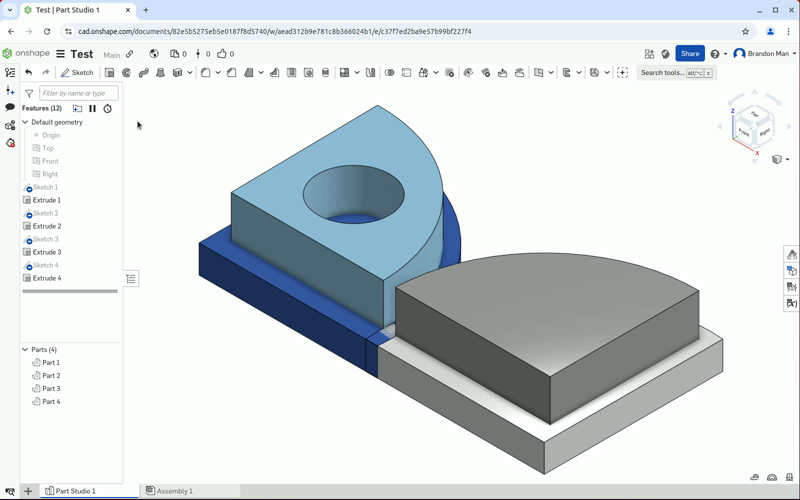
mouse_move(73, 189)
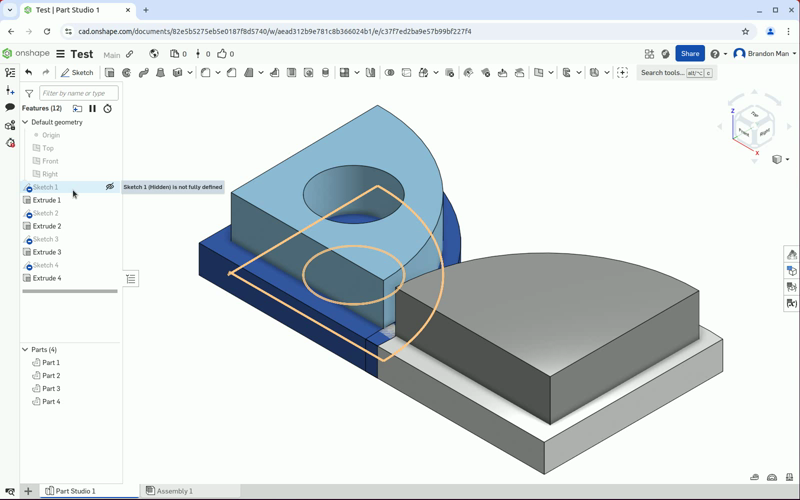
click(73, 189)